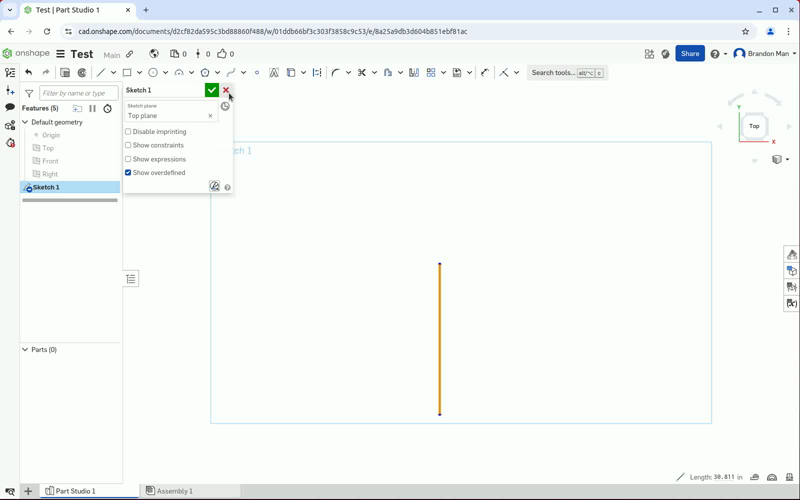
key(shift+h)
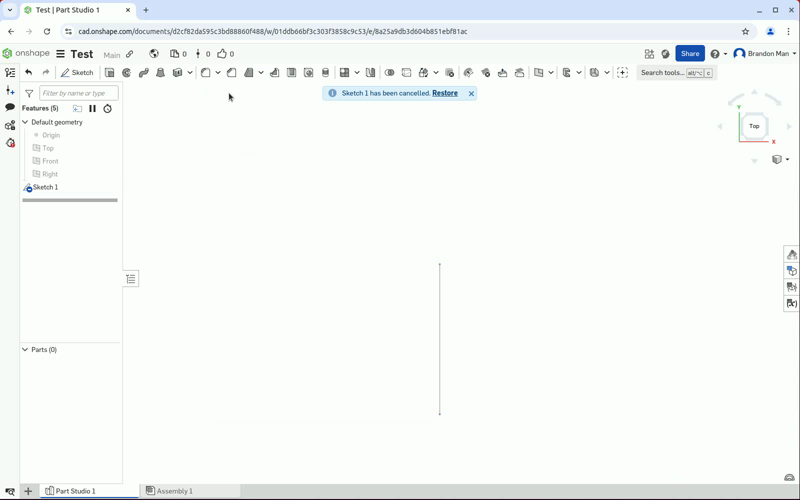
key(shift+s)
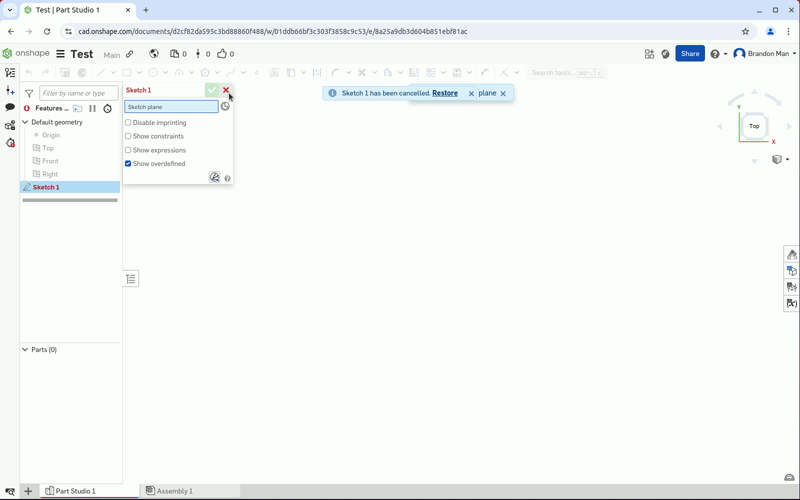
mouse_move(73, 150)
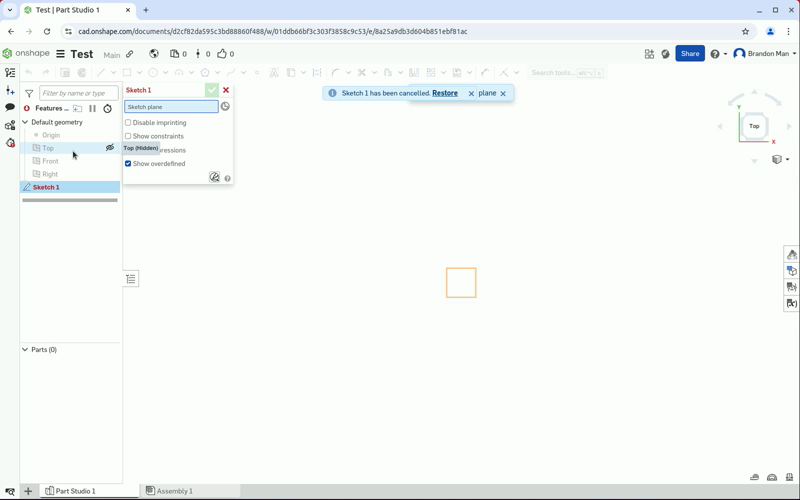
click(73, 150)
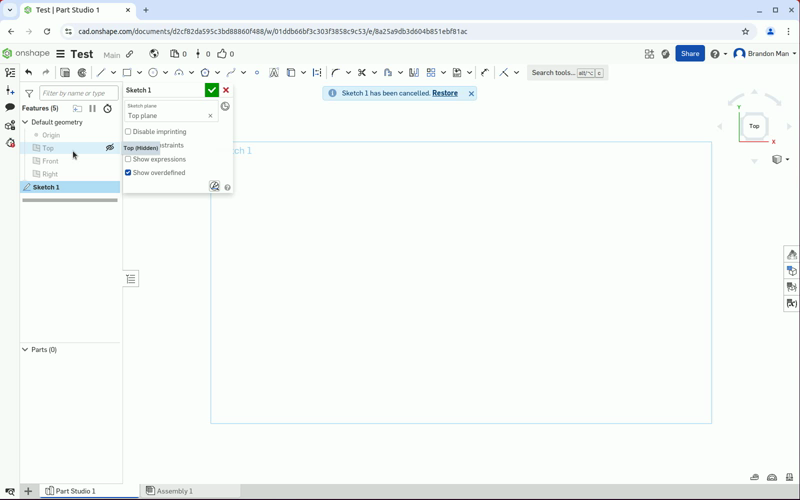
mouse_move(73, 352)
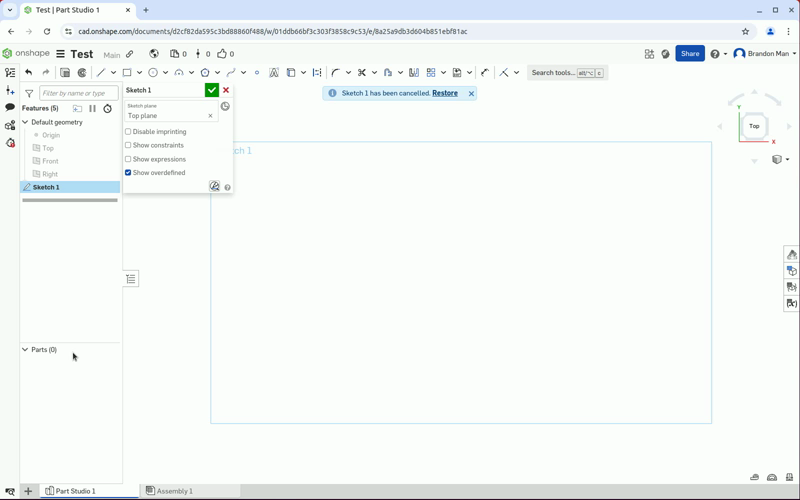
key(y)
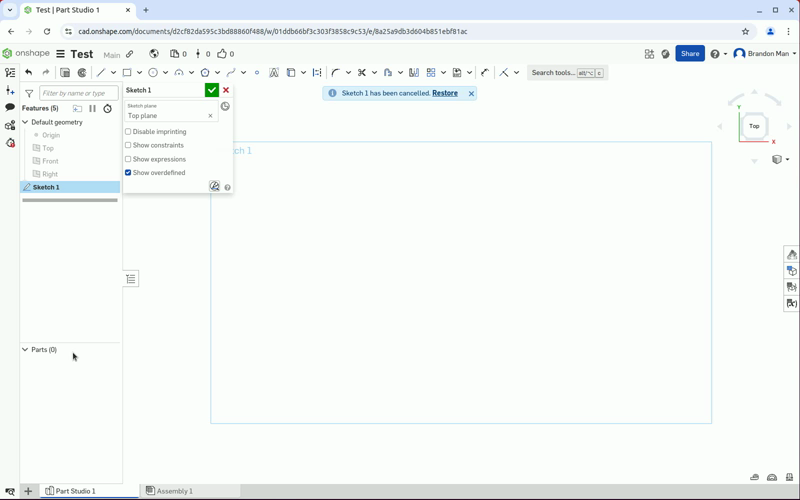
key(l)
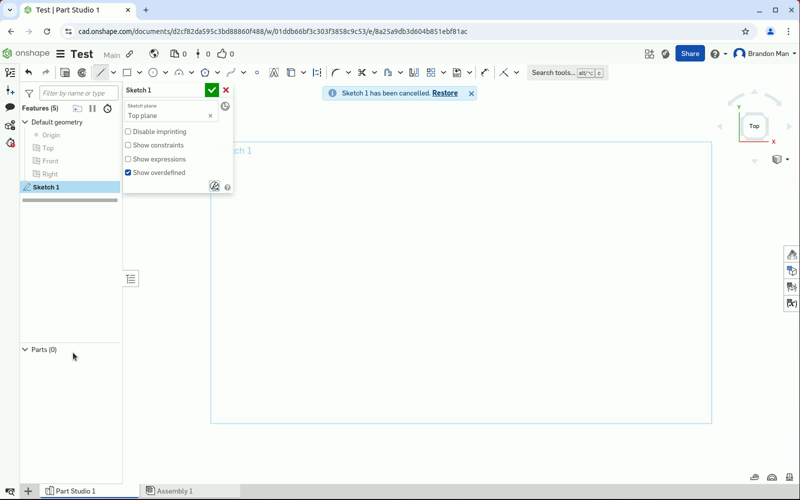
key_down(shift)
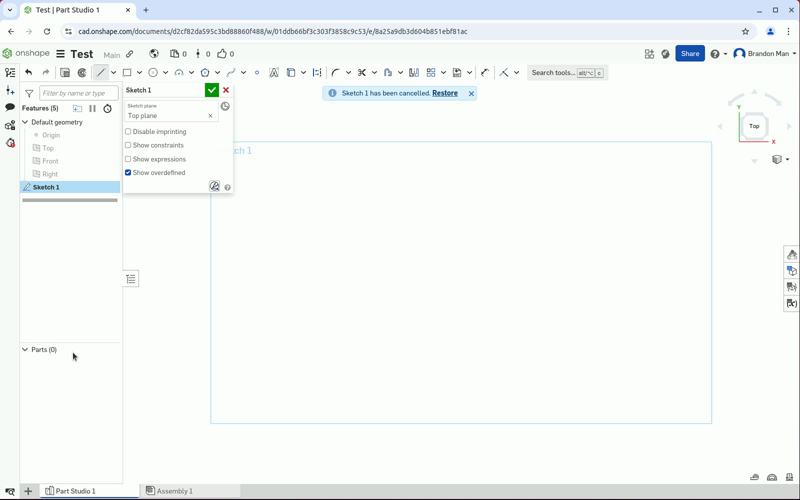
mouse_move(348, 266)
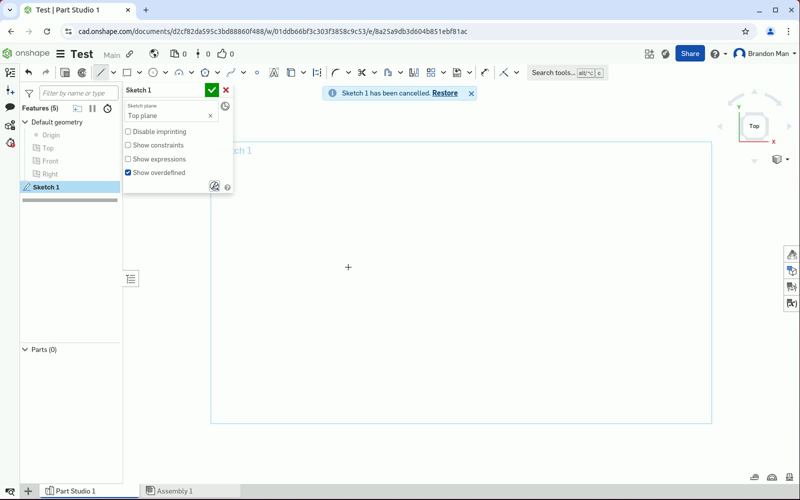
click(348, 266)
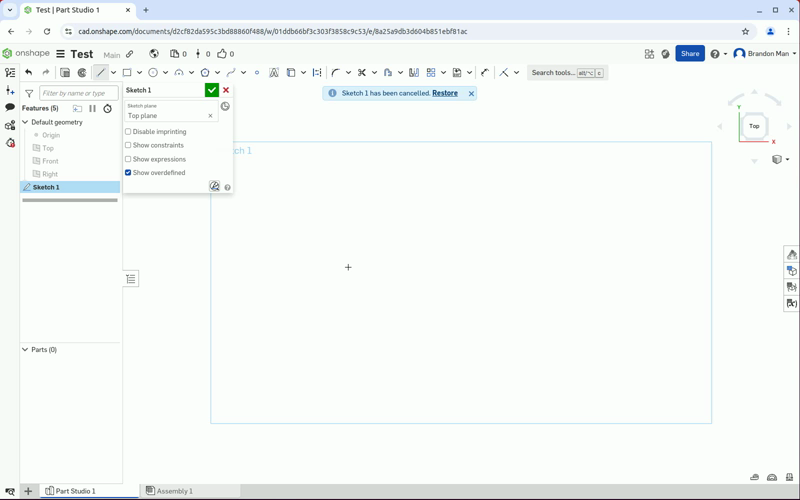
key_up(shift)
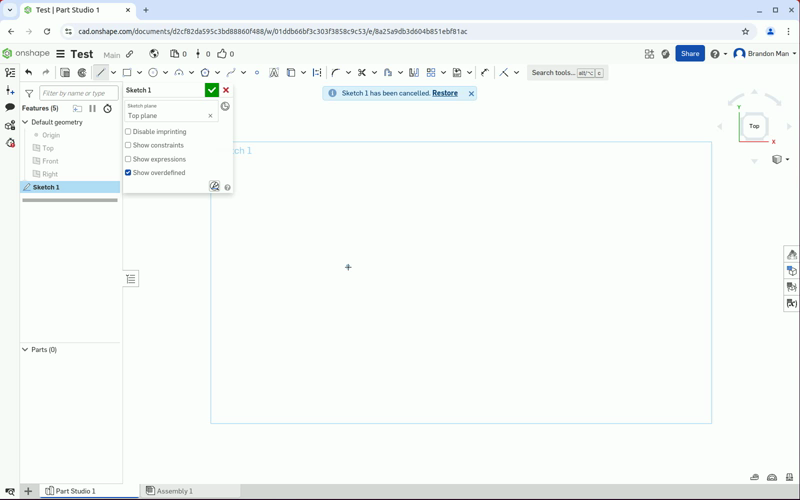
key_down(shift)
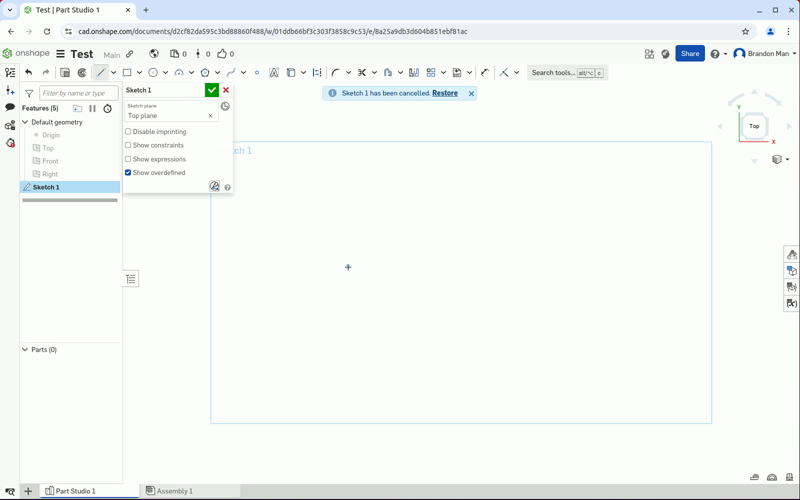
mouse_move(475, 266)
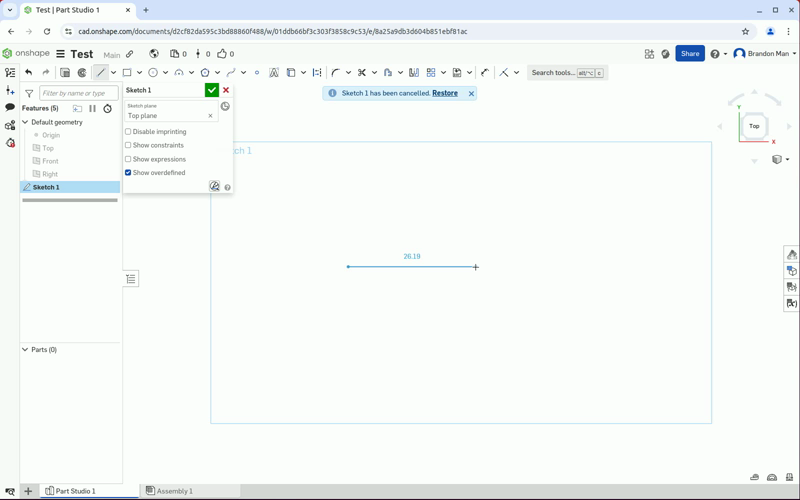
click(475, 266)
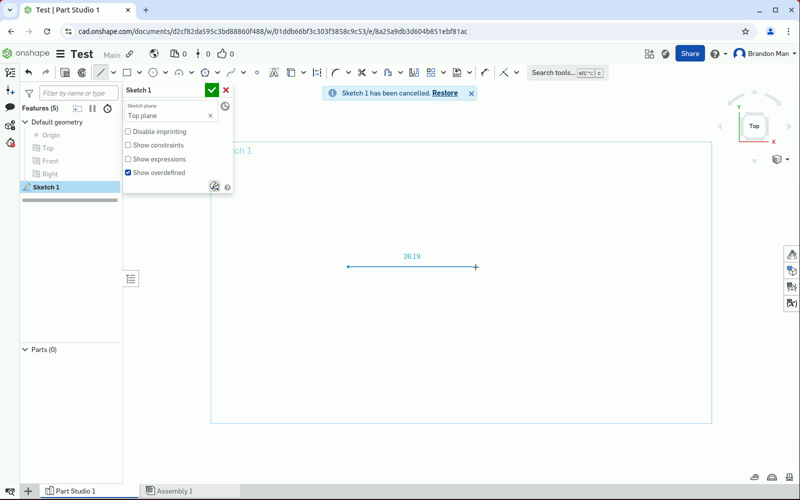
key_up(shift)
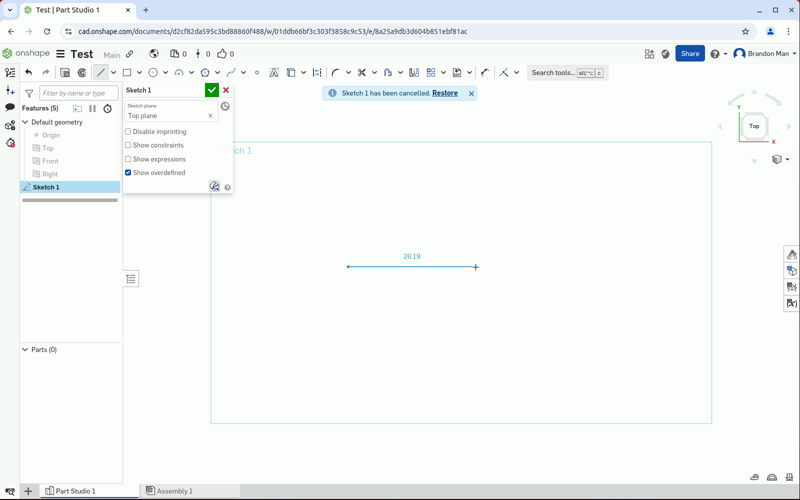
key_down(shift)
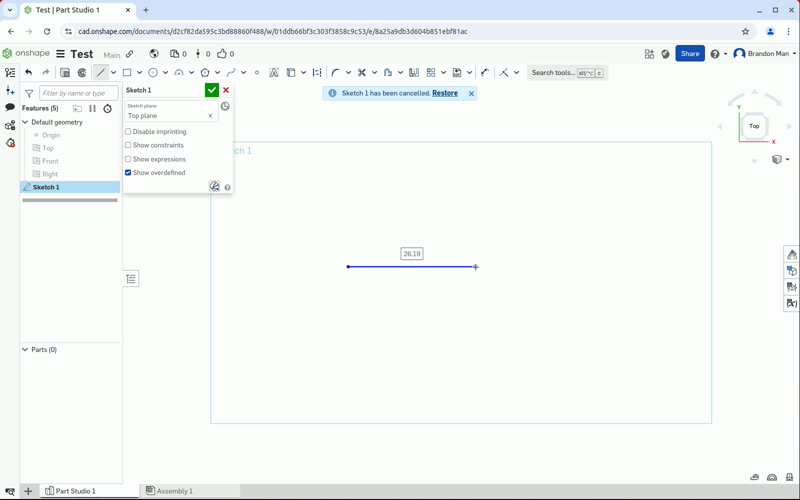
mouse_move(475, 199)
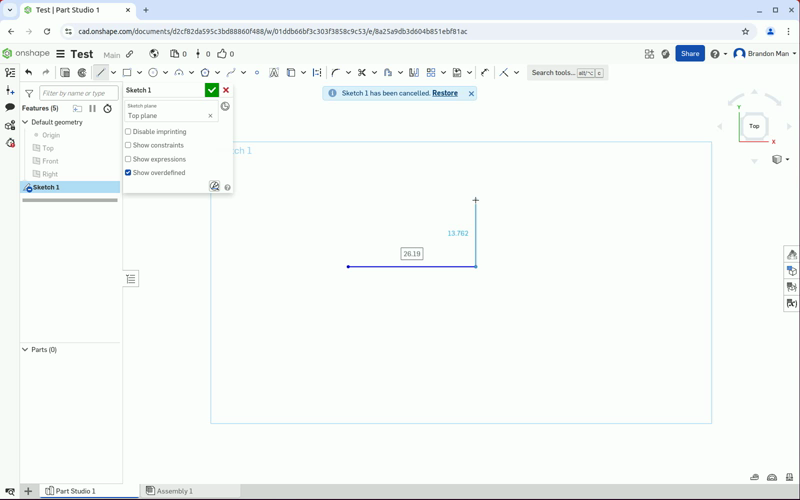
click(475, 199)
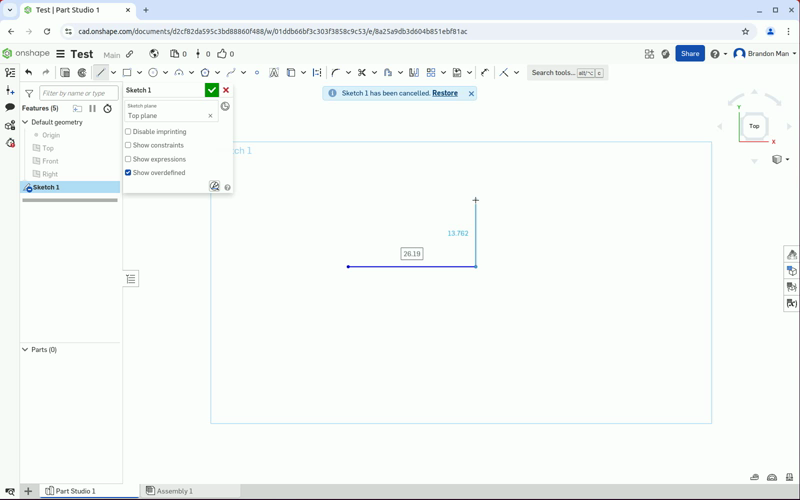
key_up(shift)
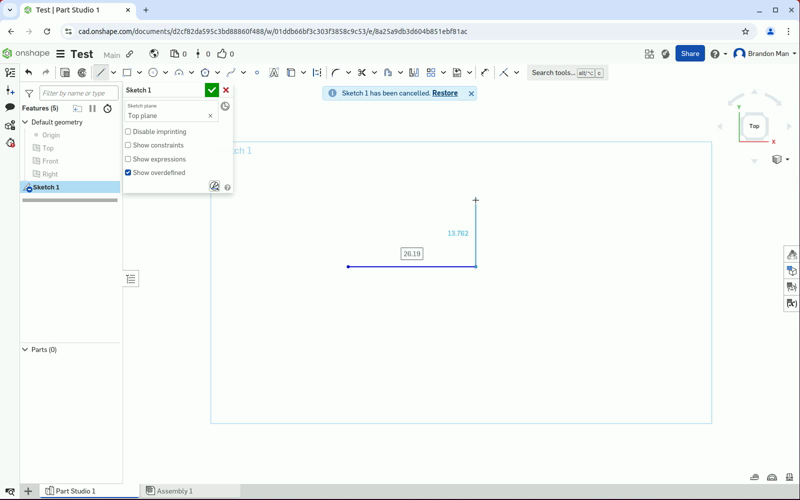
key_down(shift)
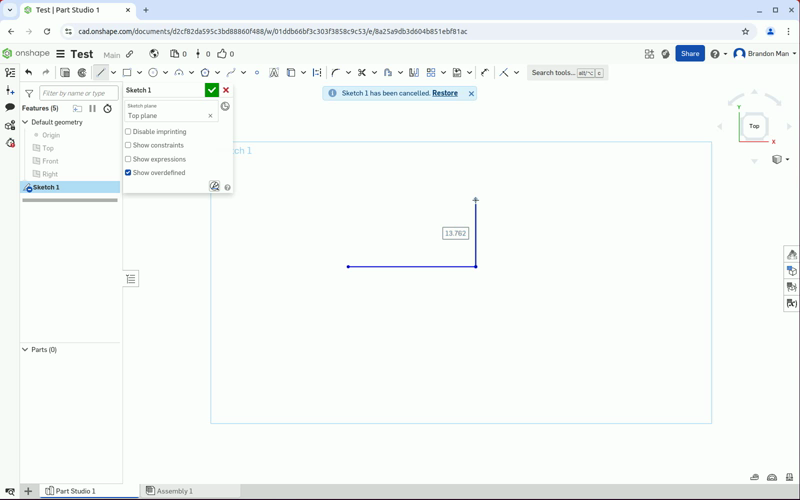
mouse_move(348, 199)
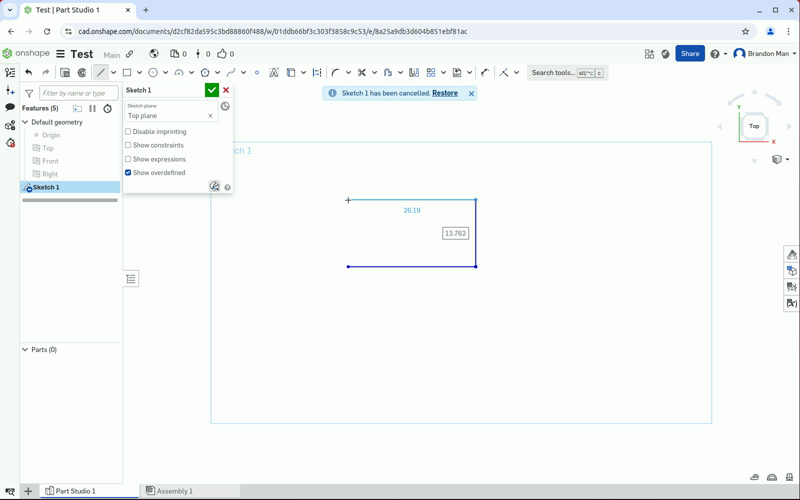
click(348, 199)
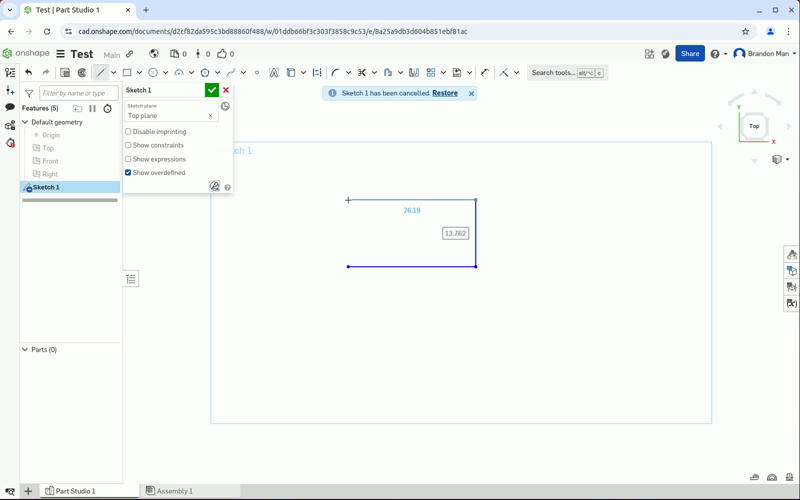
key_up(shift)
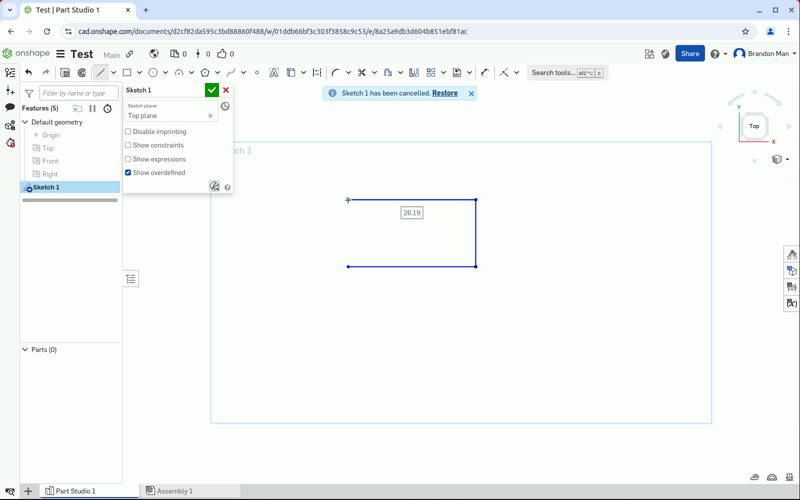
key_down(shift)
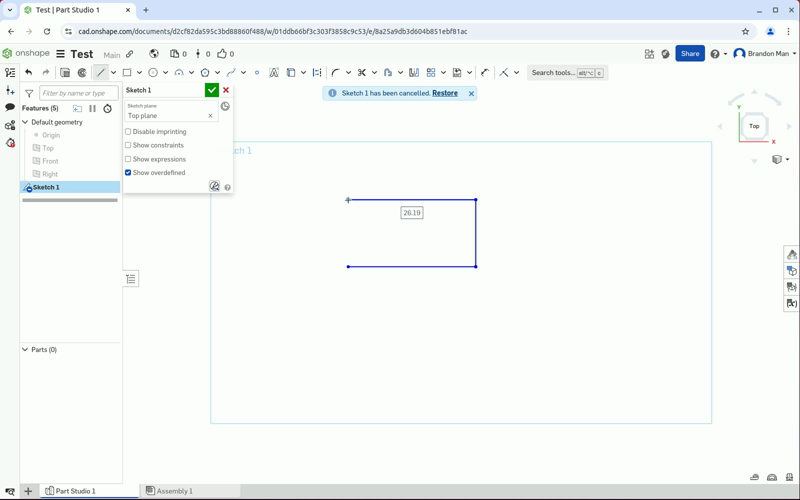
mouse_move(348, 266)
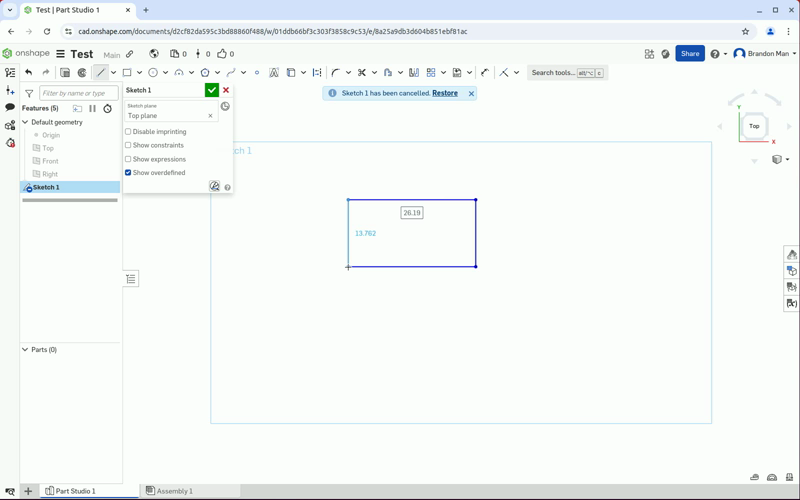
key_up(shift)
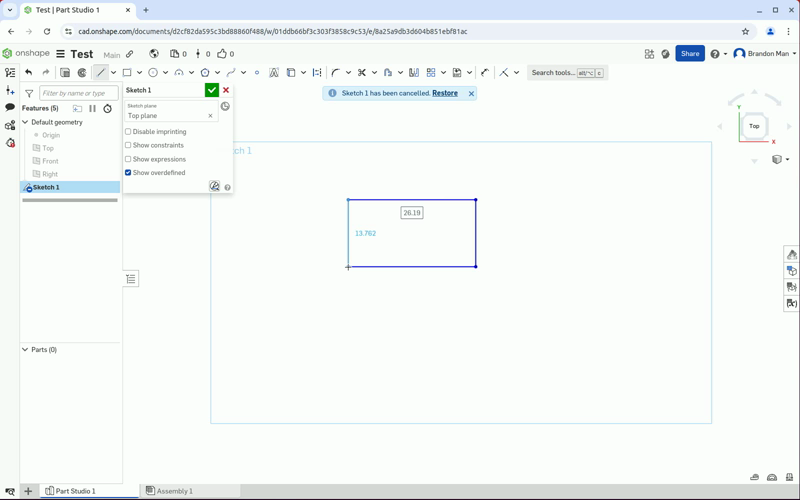
click(348, 266)
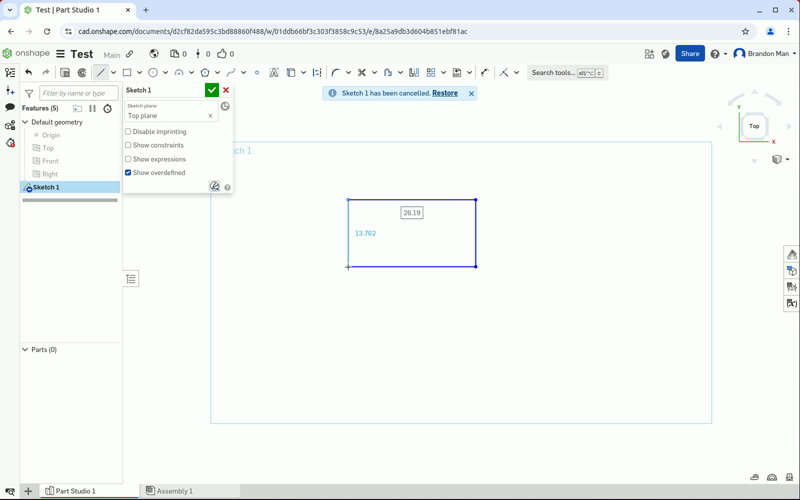
key(esc)
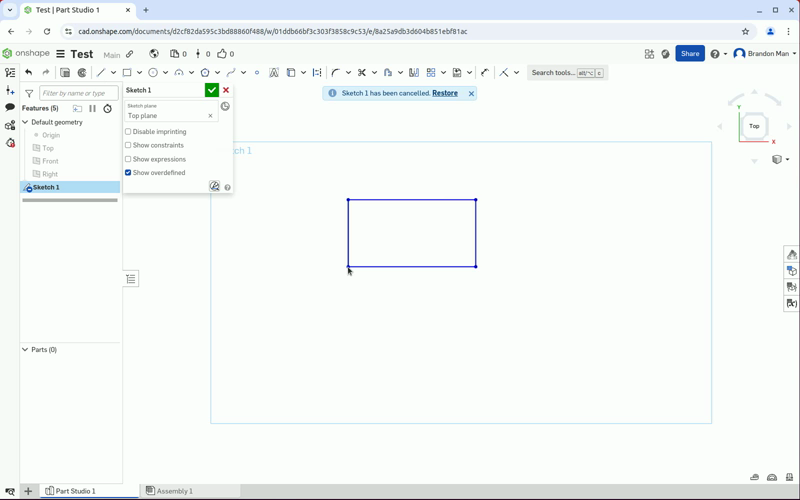
mouse_move(398, 251)
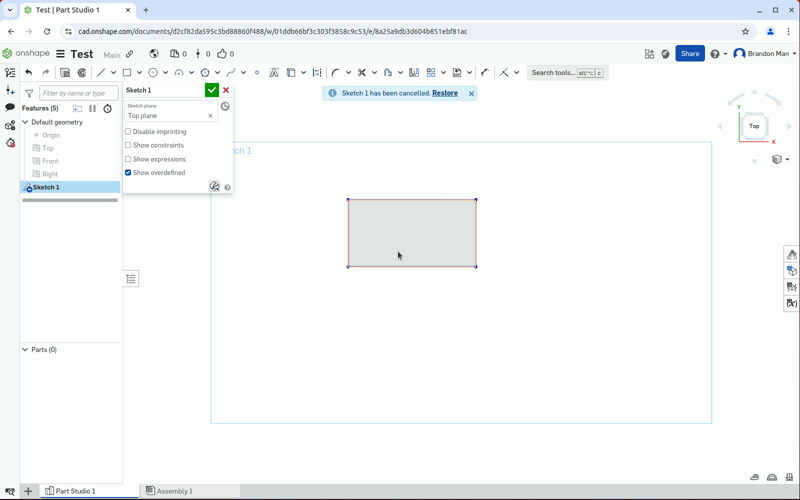
click(398, 251)
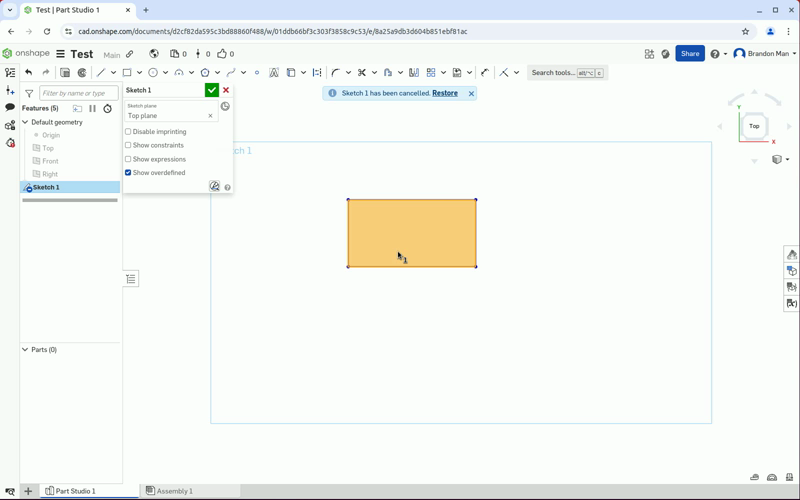
mouse_move(73, 352)
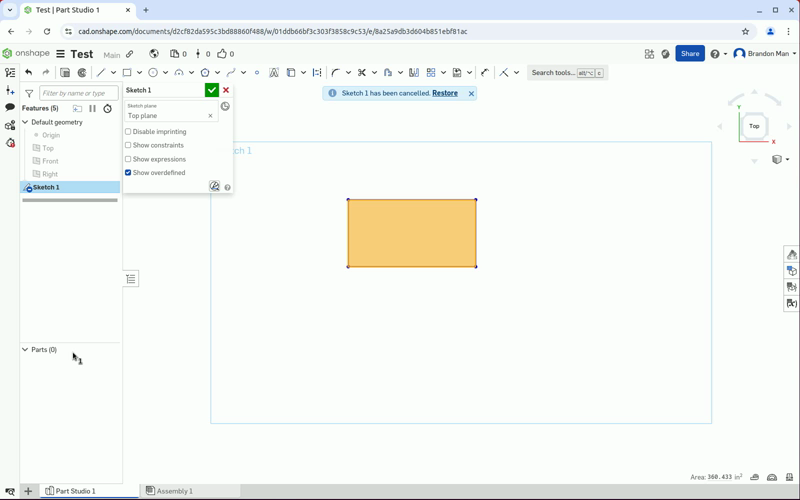
key(shift+y)
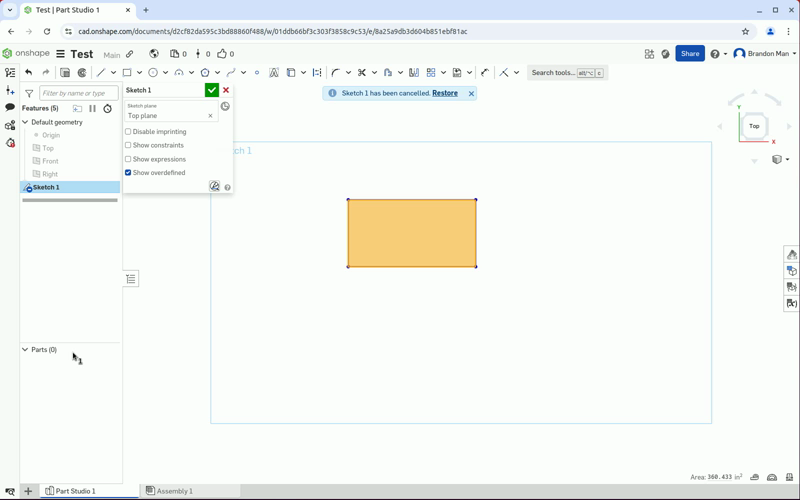
key(shift+e)
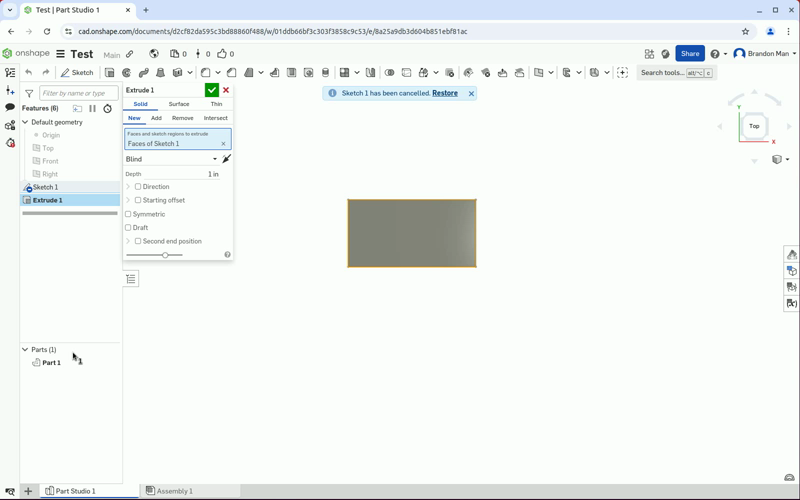
mouse_move(143, 106)
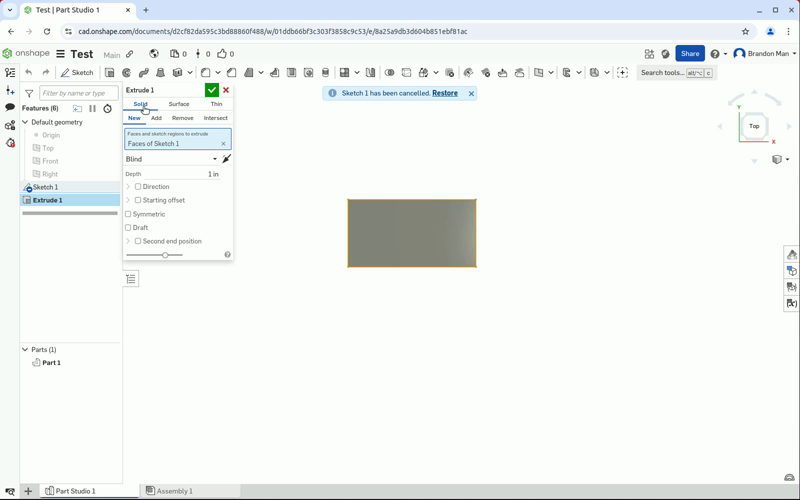
click(143, 106)
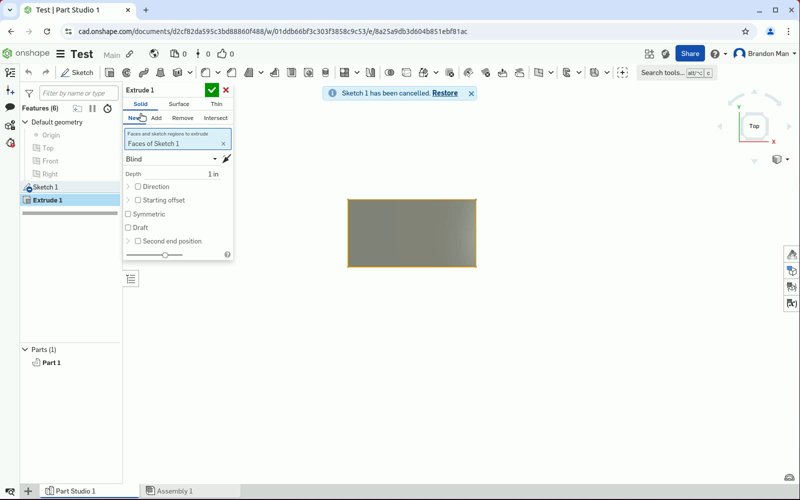
mouse_move(137, 120)
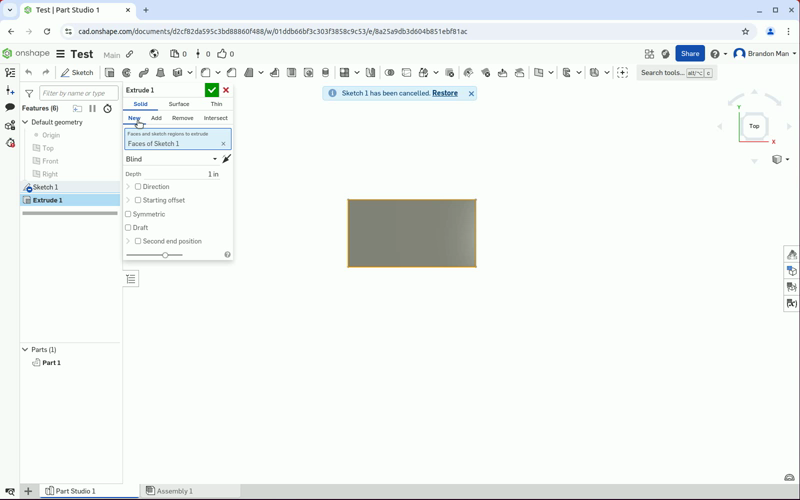
click(137, 120)
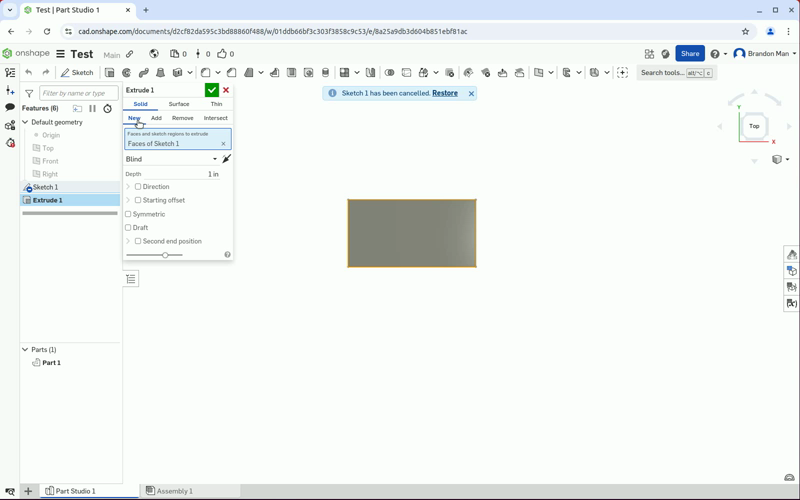
key(tab, 4)
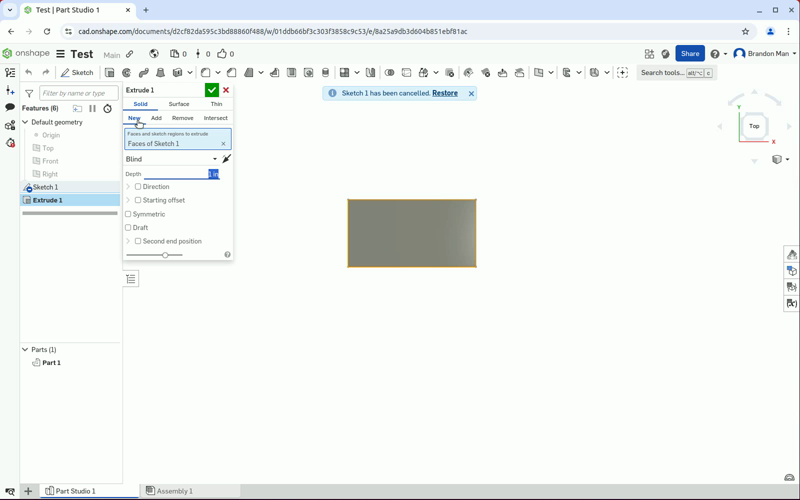
text(1.926)
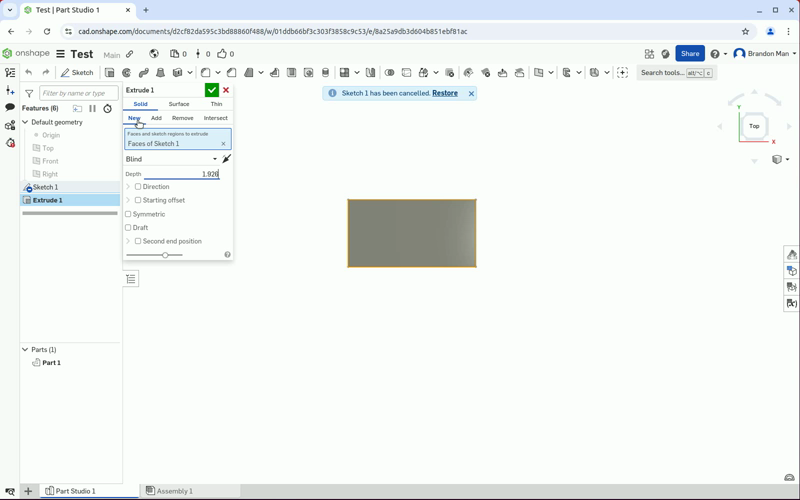
key(enter)
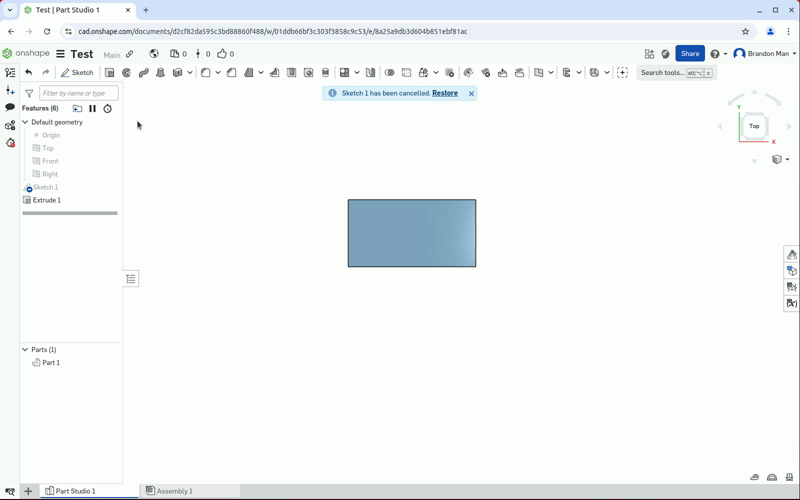
key(shift+h)
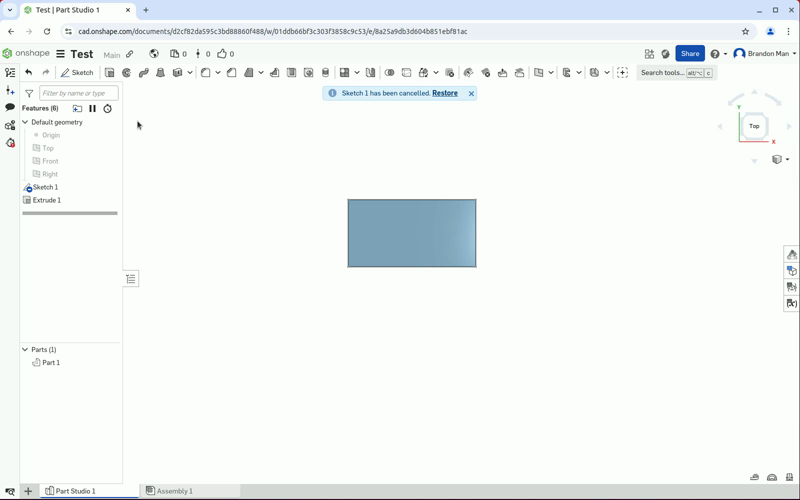
key(shift+h)
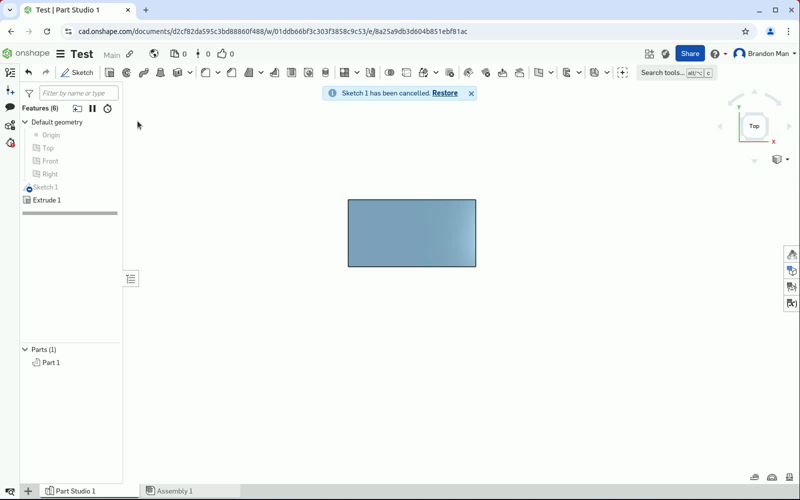
mouse_move(73, 189)
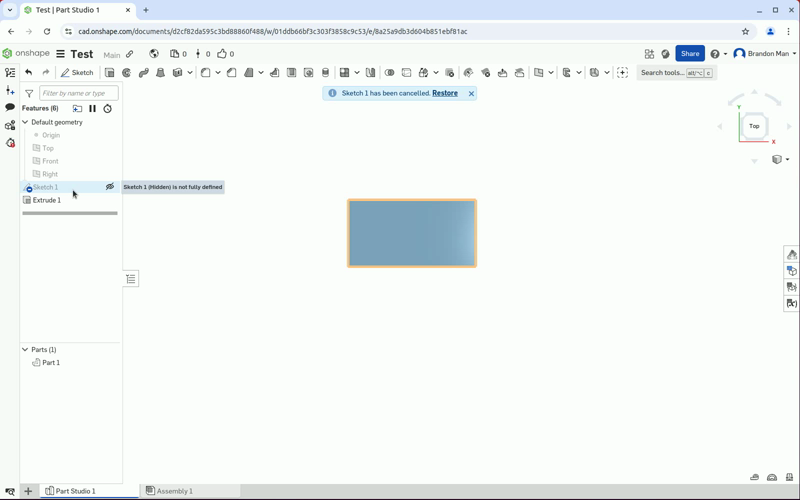
click(73, 189)
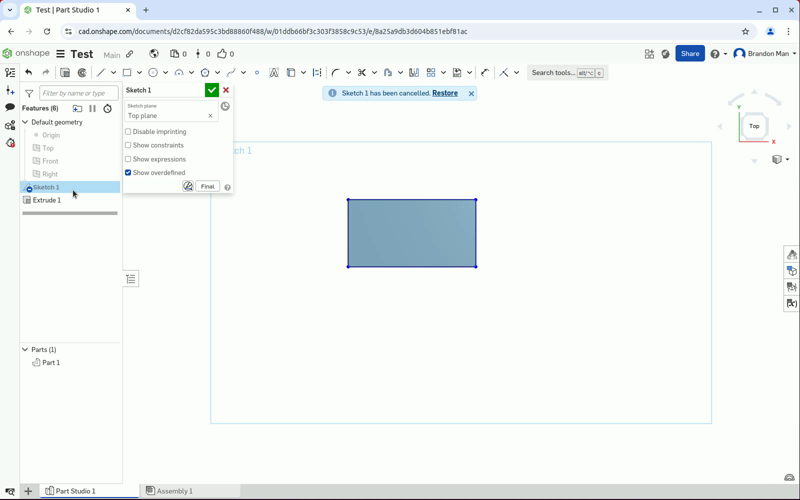
mouse_move(229, 92)
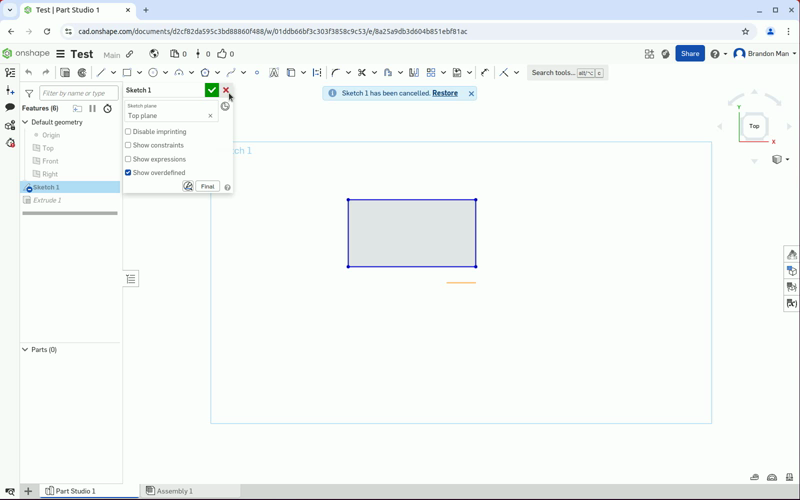
click(229, 92)
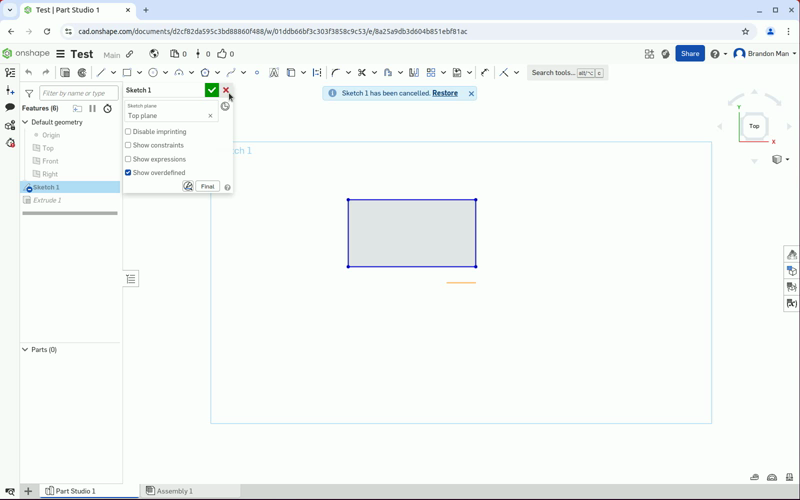
key(shift+s)
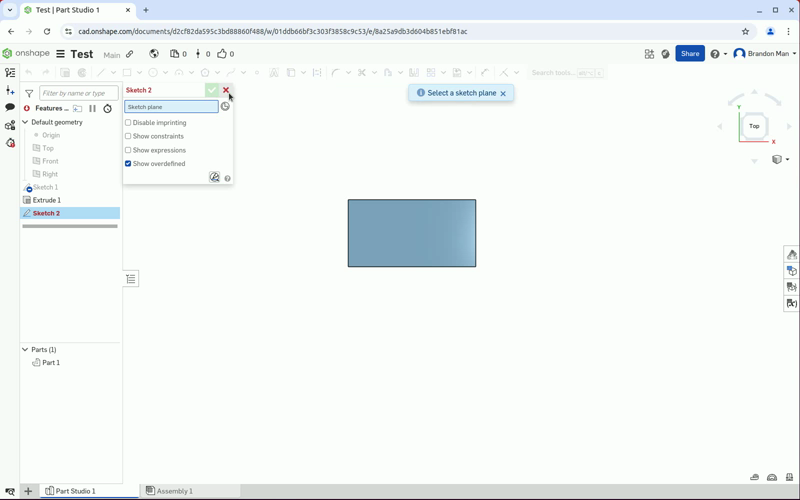
mouse_move(73, 150)
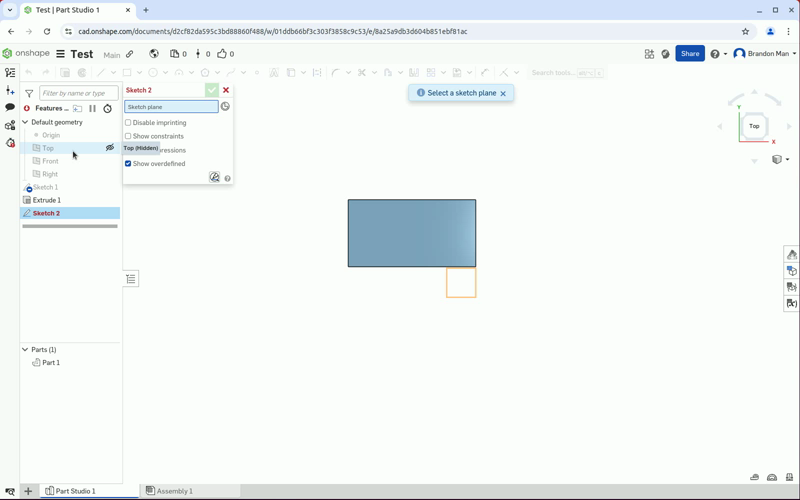
click(73, 150)
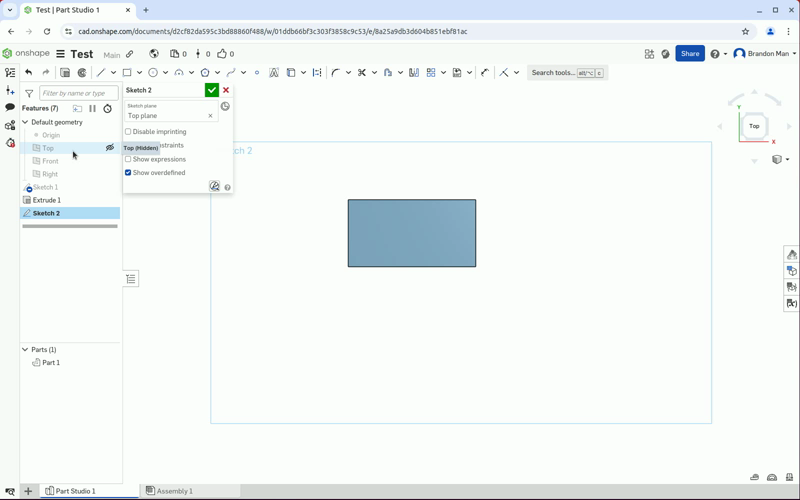
mouse_move(73, 352)
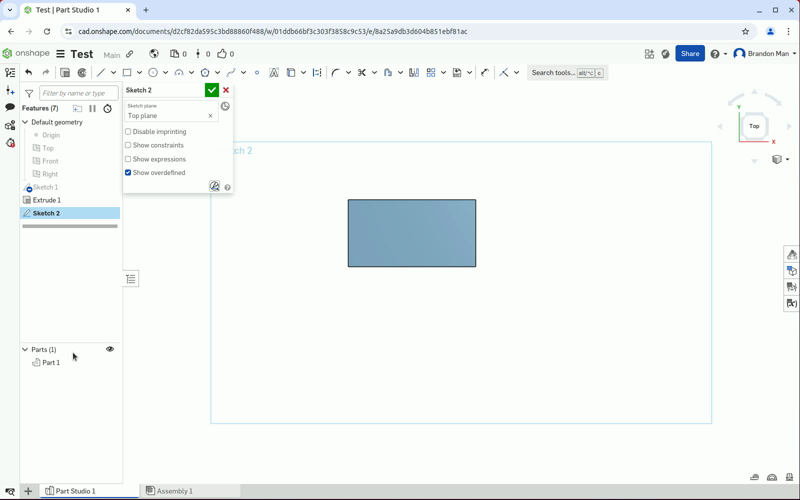
key(y)
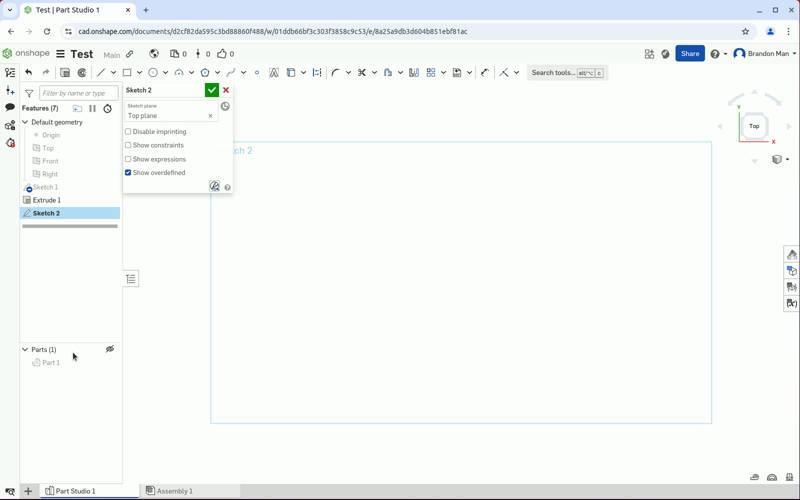
key(l)
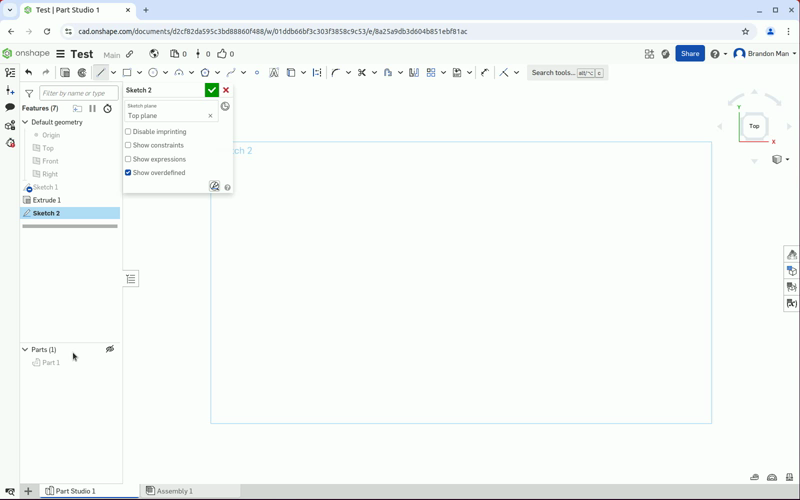
key_down(shift)
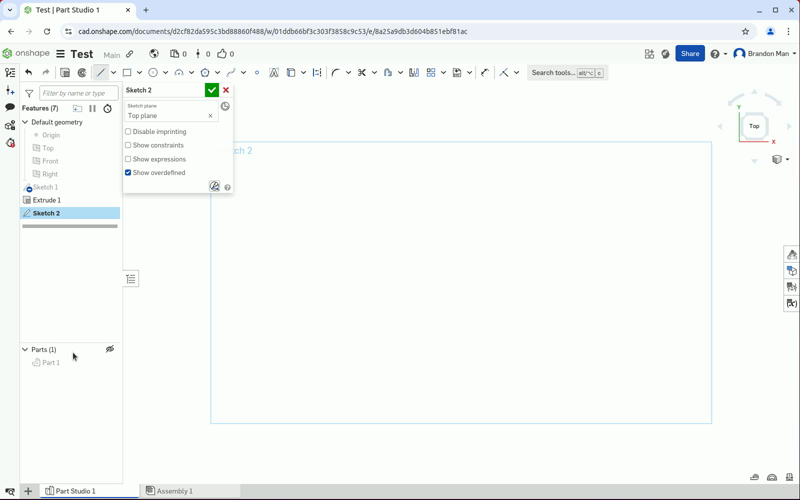
mouse_move(348, 322)
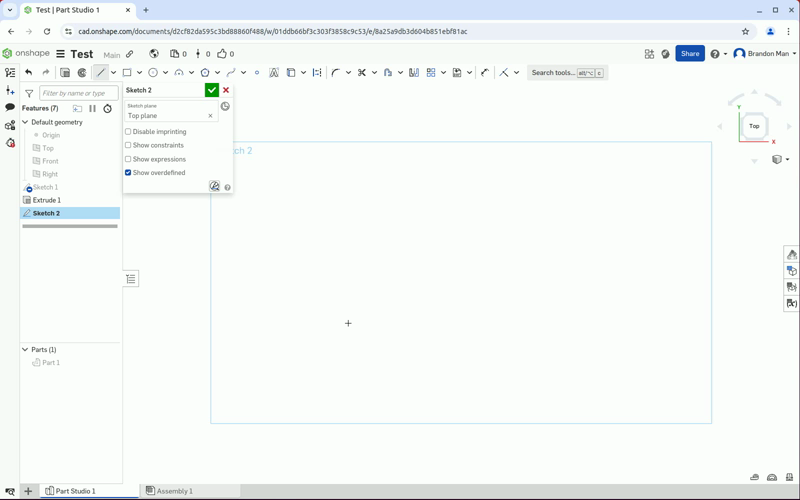
click(348, 322)
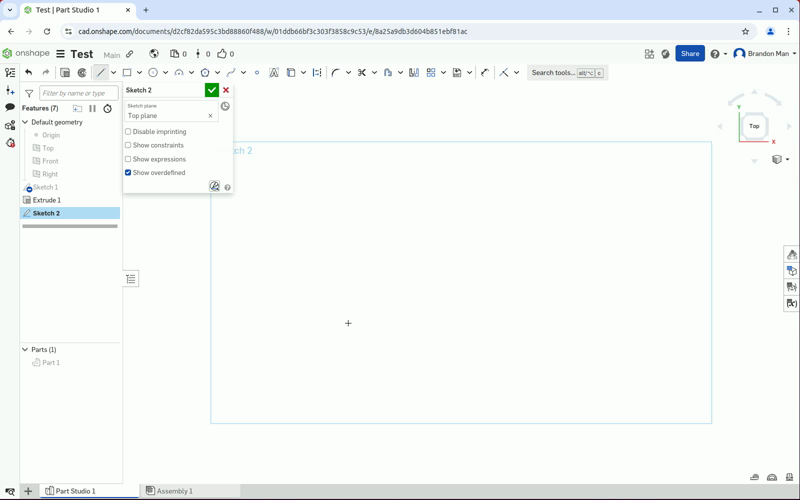
key_up(shift)
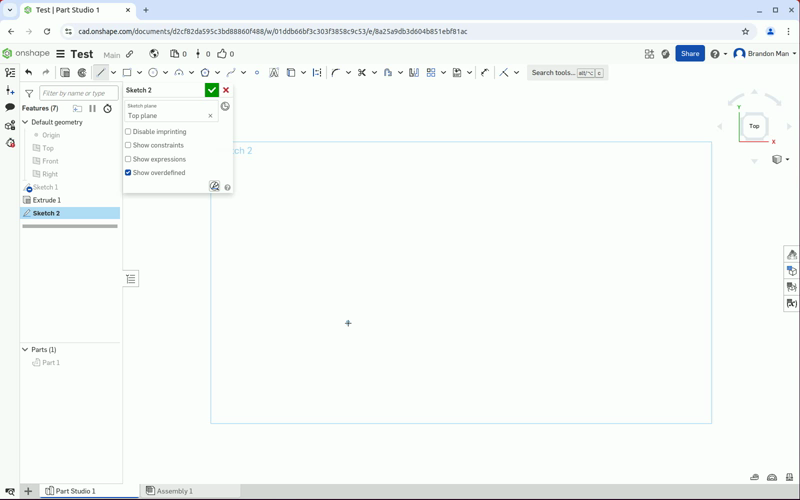
key_down(shift)
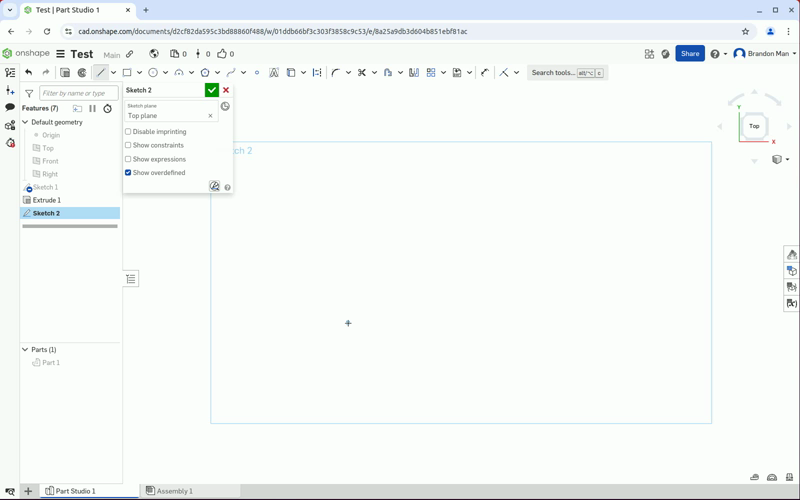
mouse_move(378, 322)
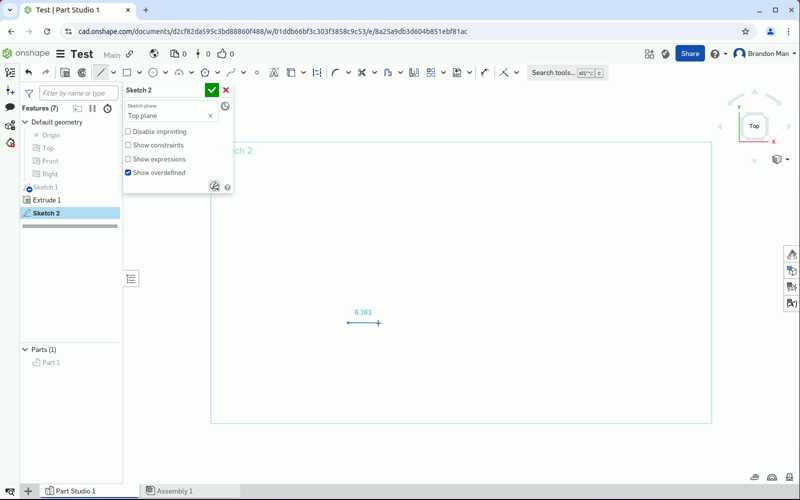
mouse_move(395, 322)
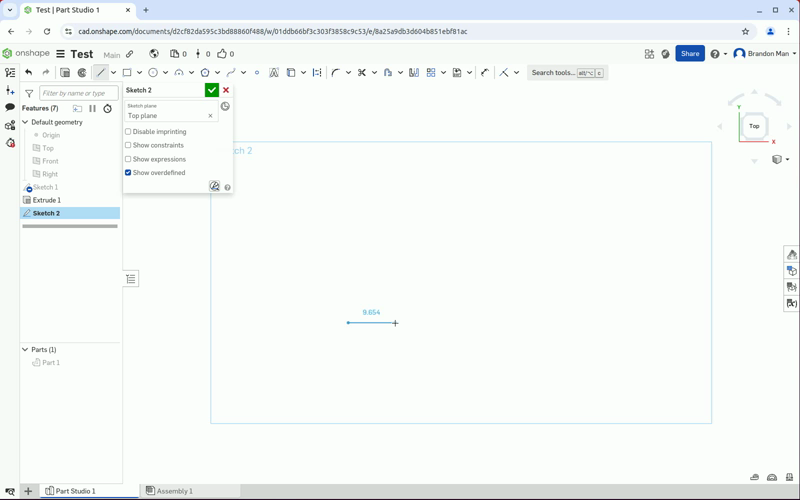
click(395, 322)
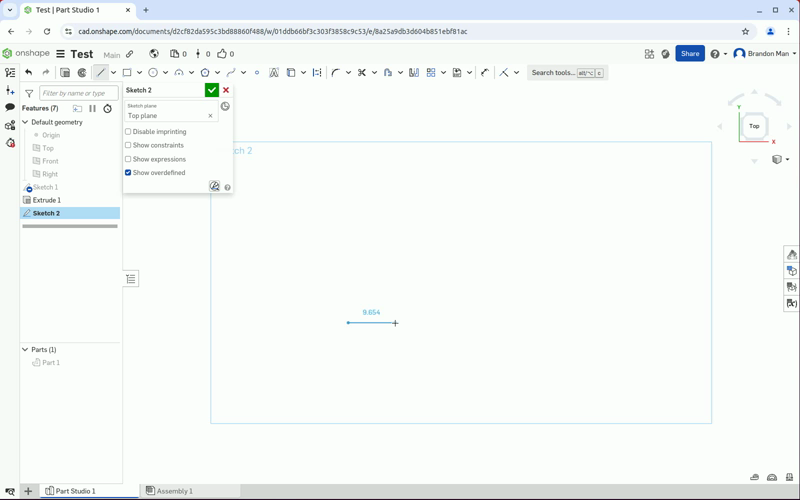
key_up(shift)
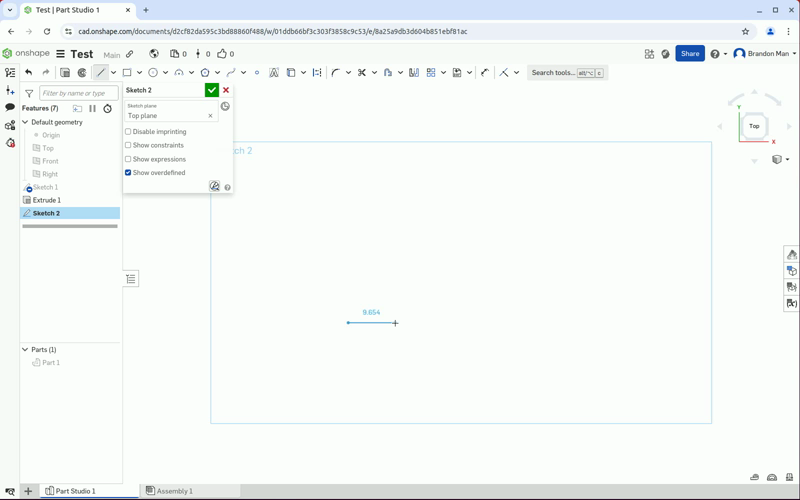
key_down(shift)
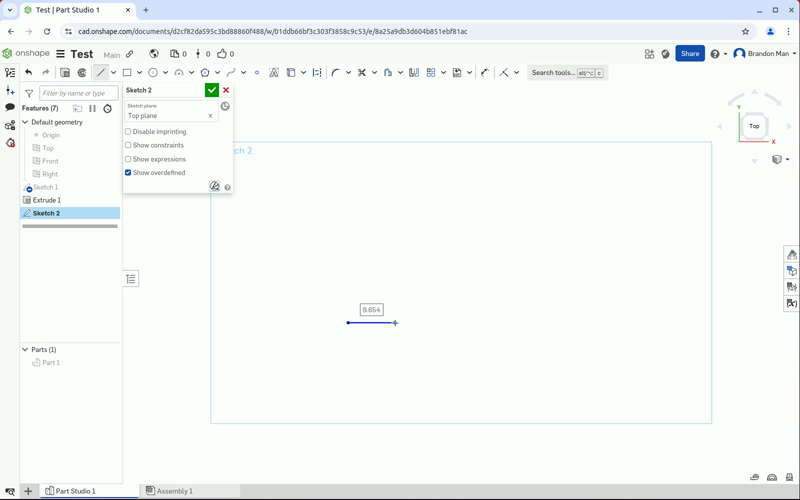
mouse_move(425, 322)
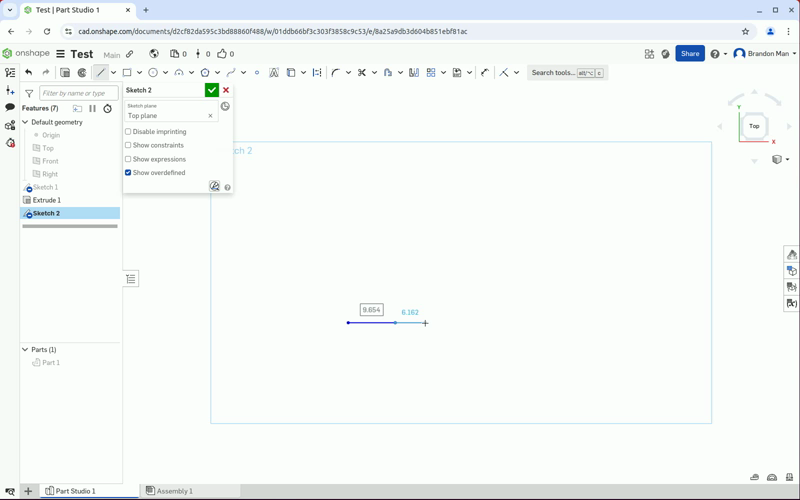
mouse_move(395, 269)
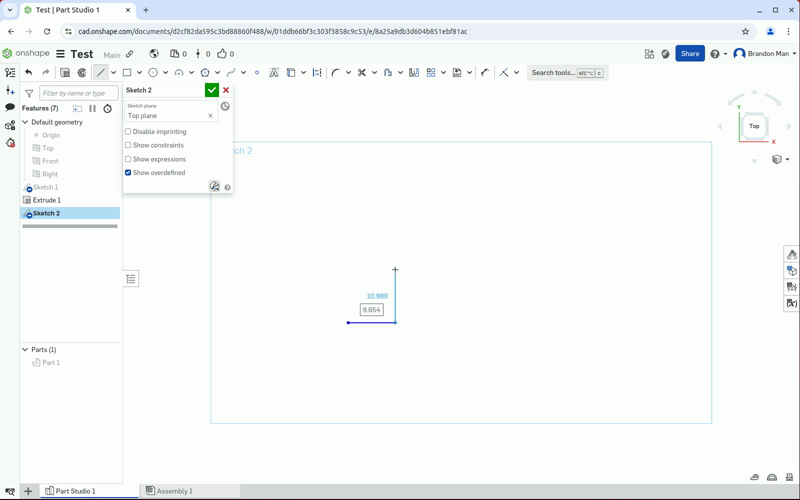
click(395, 269)
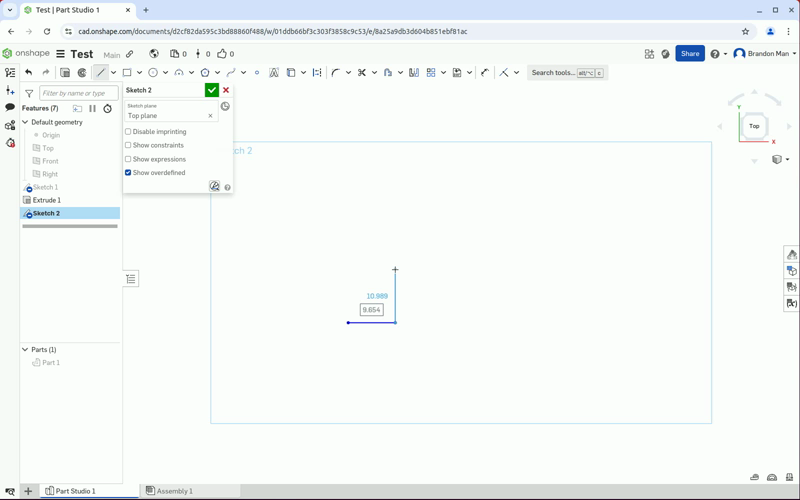
key_up(shift)
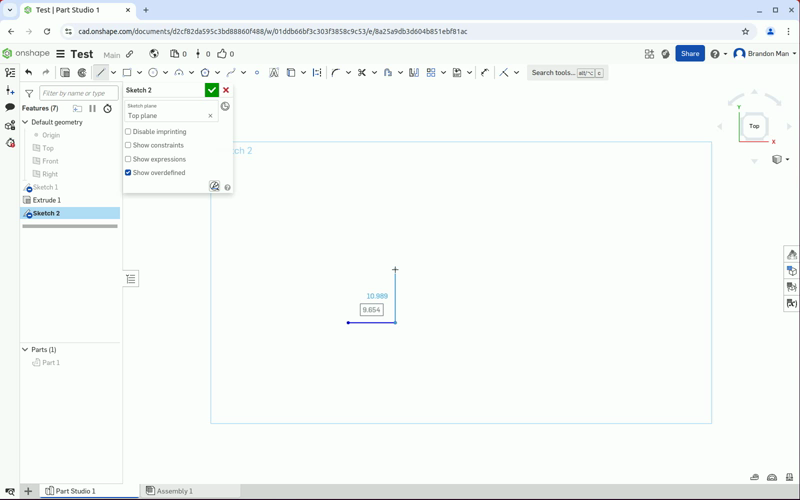
key_down(shift)
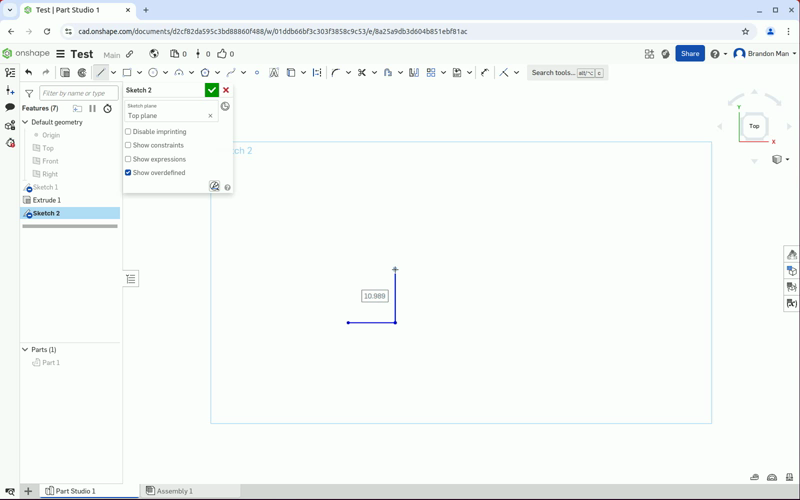
mouse_move(425, 269)
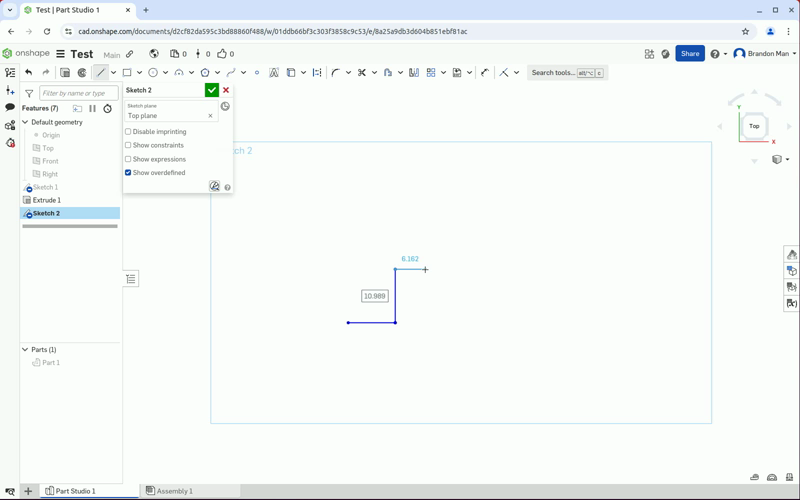
mouse_move(348, 269)
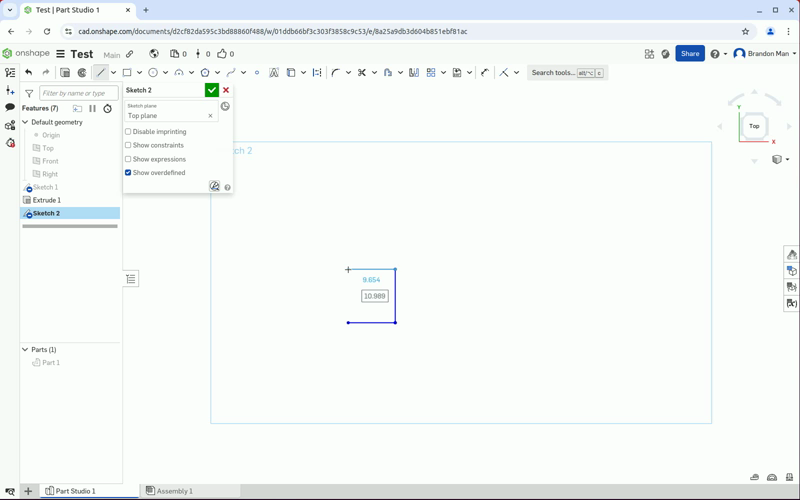
click(348, 269)
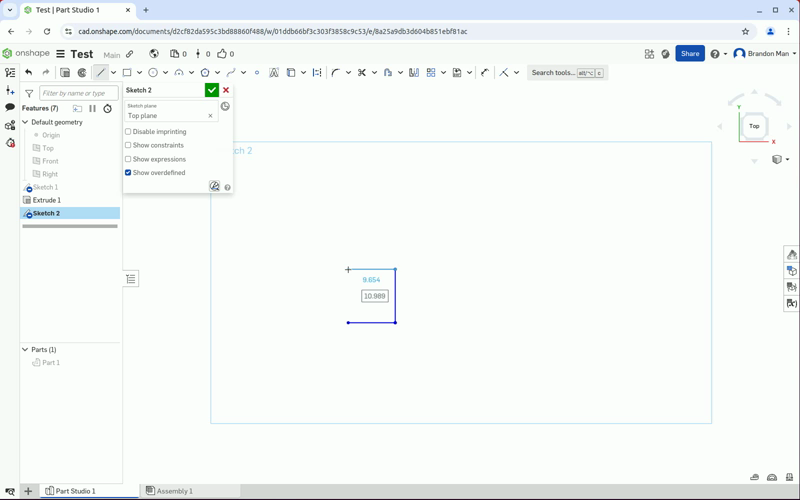
key_up(shift)
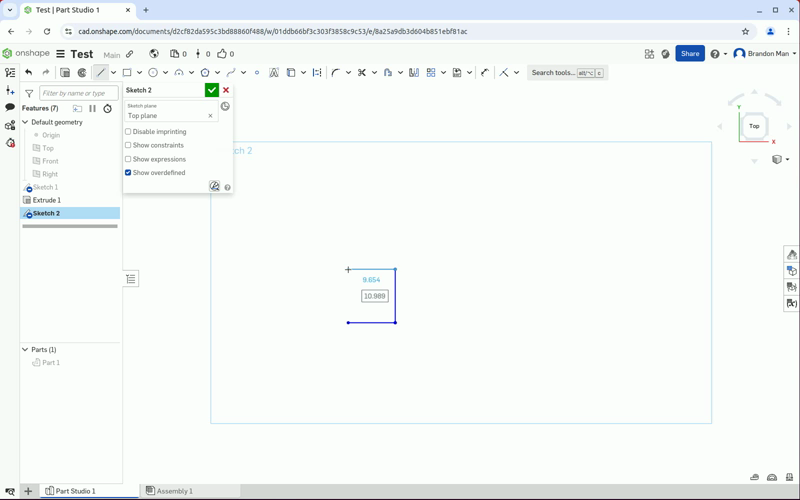
mouse_move(378, 269)
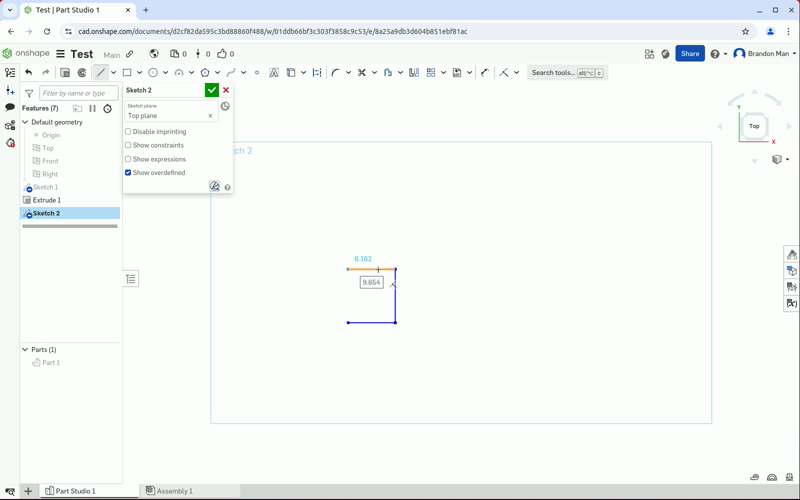
key_down(shift)
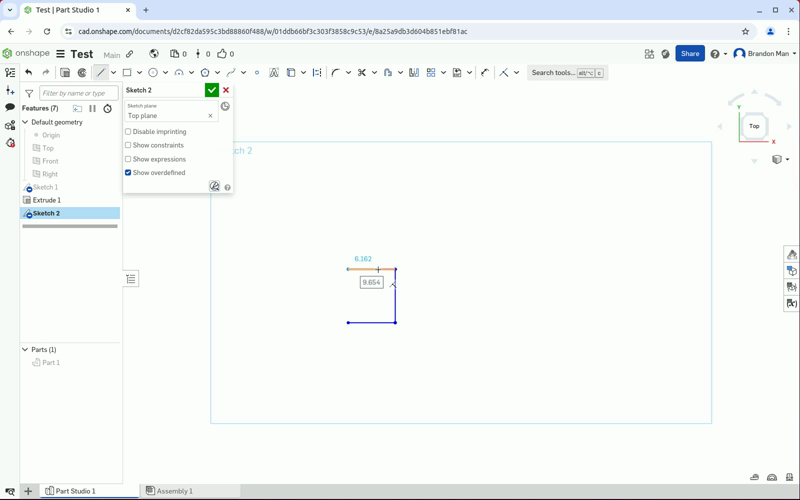
mouse_move(348, 322)
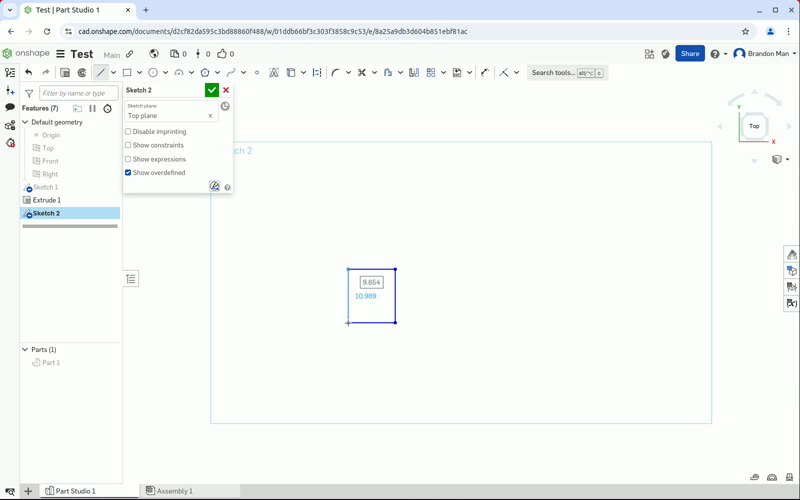
key_up(shift)
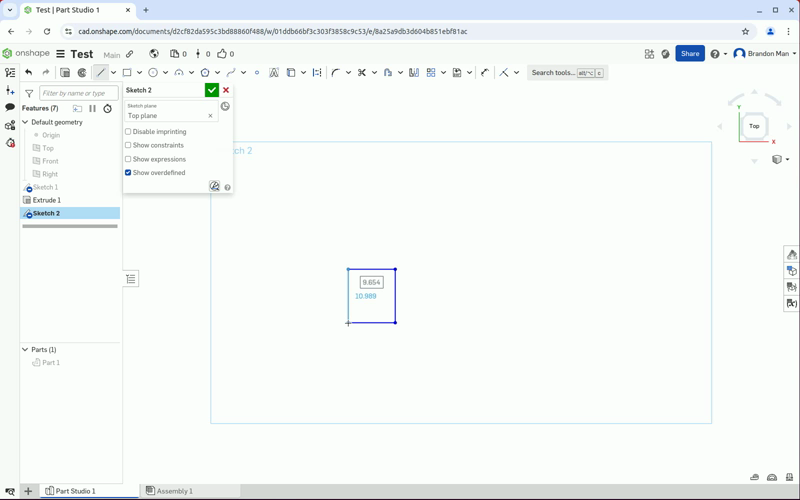
click(348, 322)
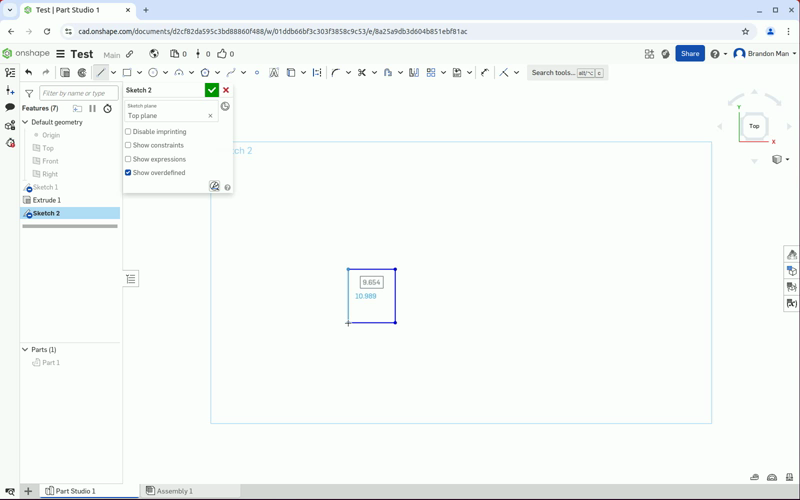
key(esc)
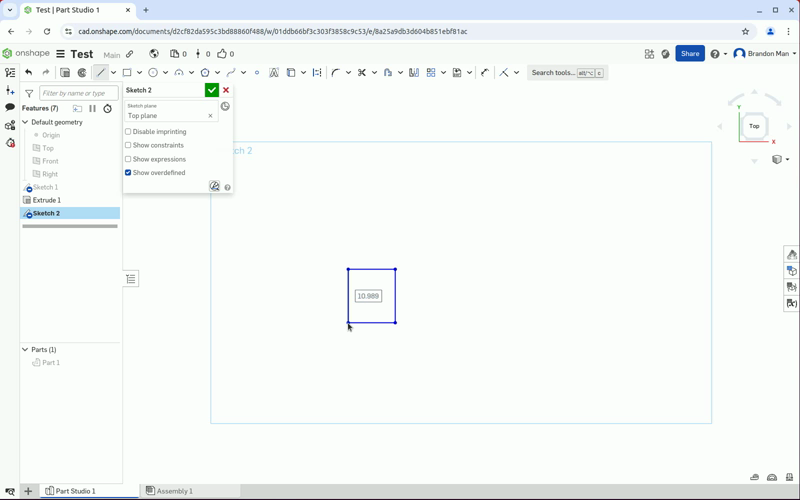
mouse_move(367, 279)
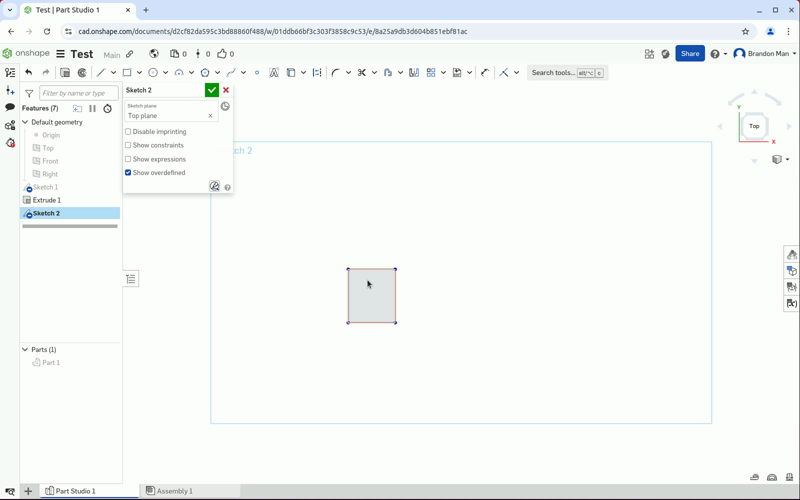
click(367, 279)
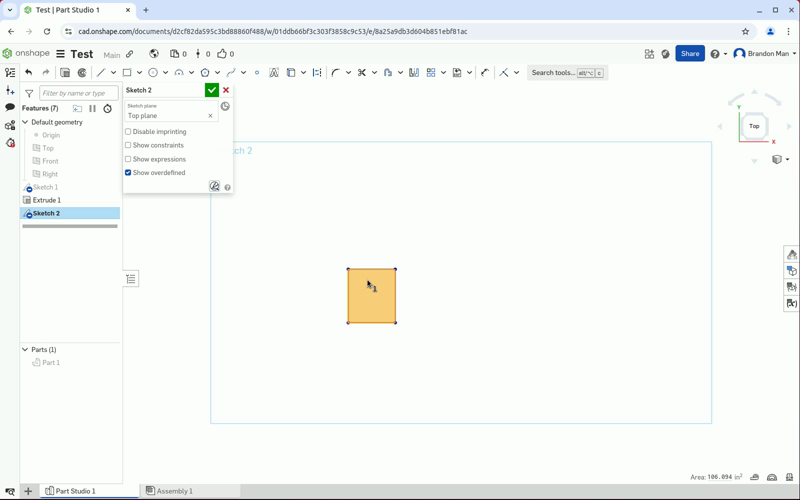
mouse_move(73, 352)
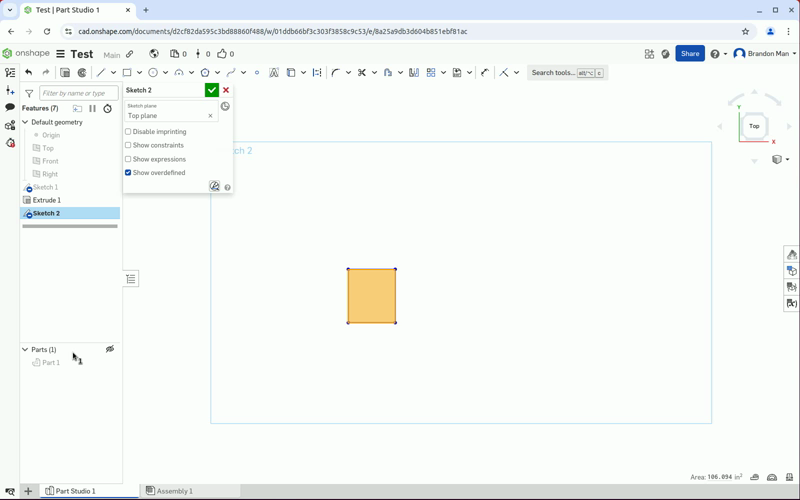
key(shift+y)
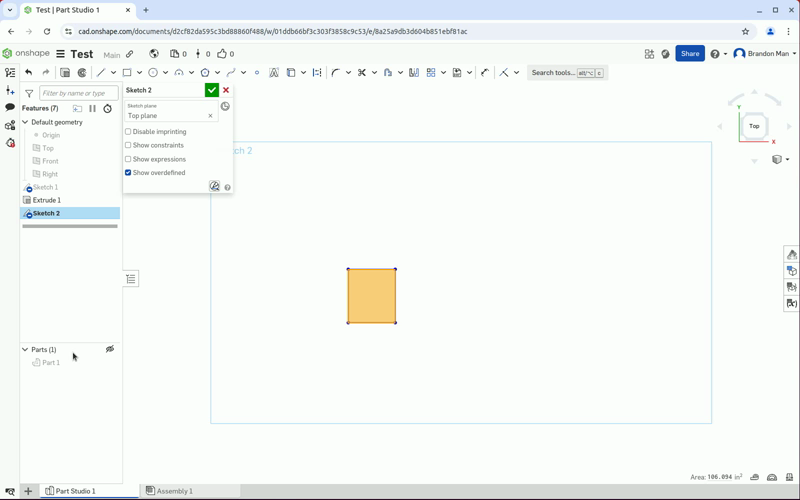
key(shift+e)
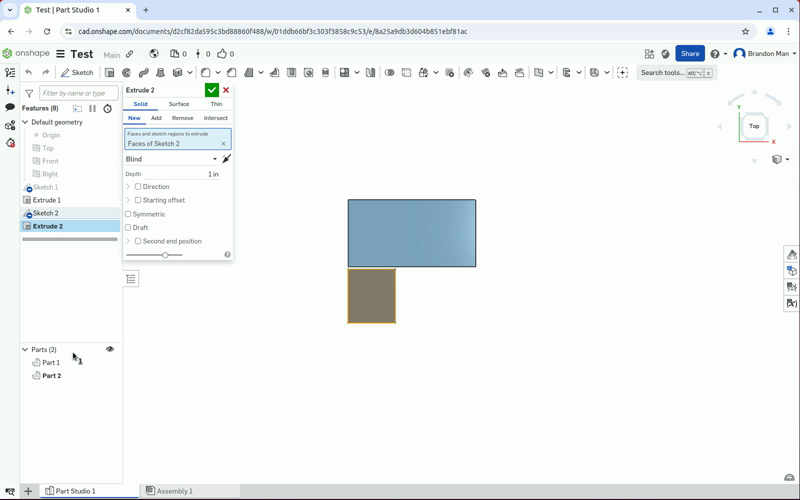
mouse_move(143, 106)
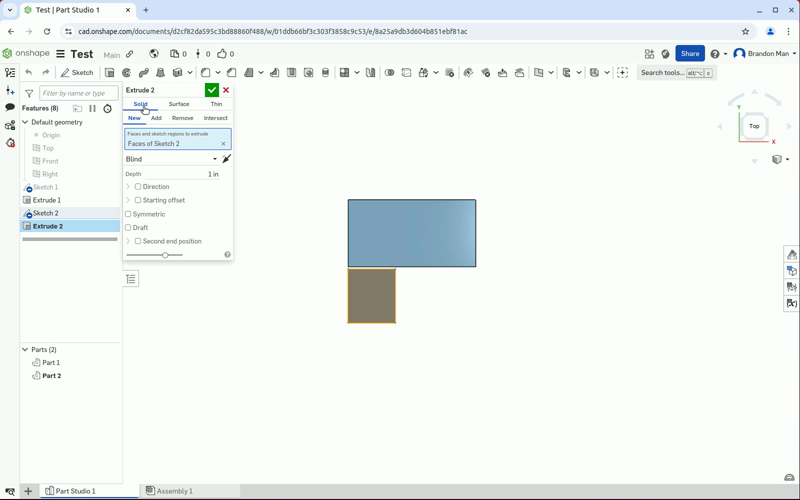
click(143, 106)
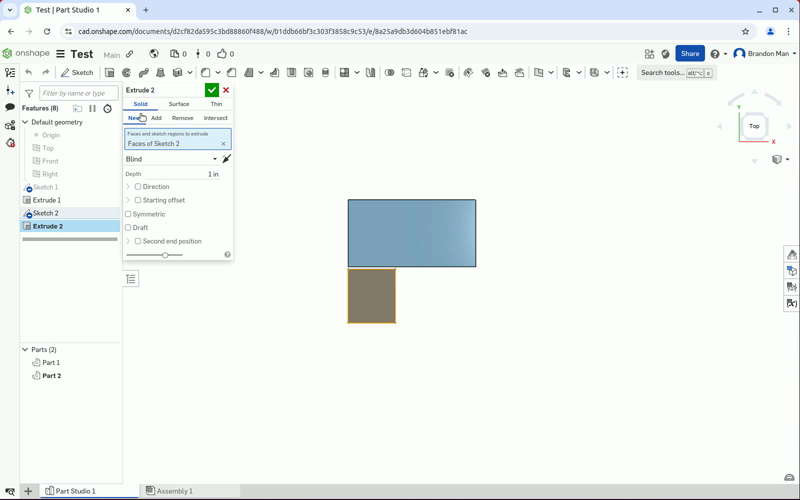
mouse_move(137, 120)
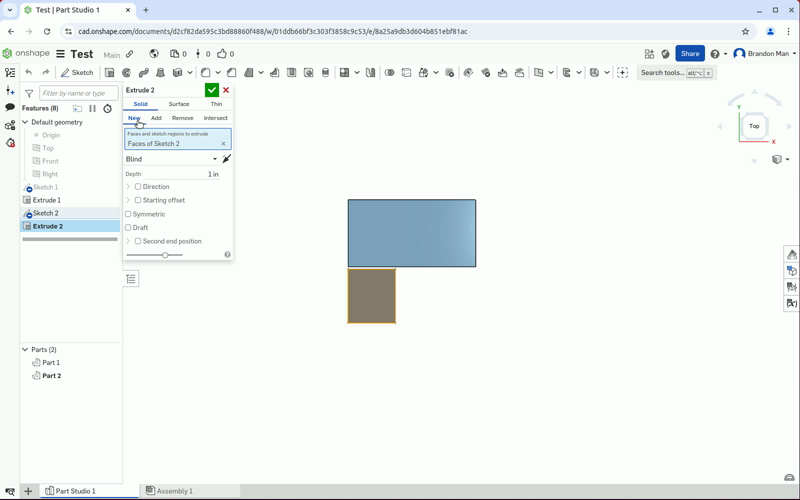
click(137, 120)
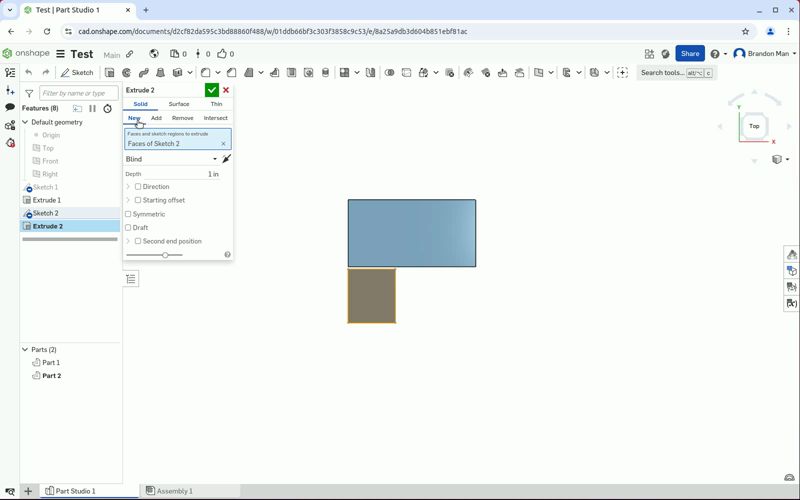
key(tab, 4)
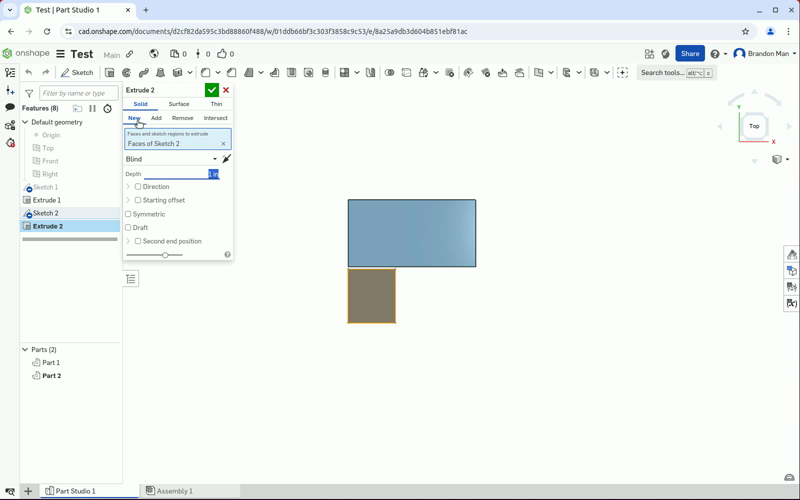
text(1.926)
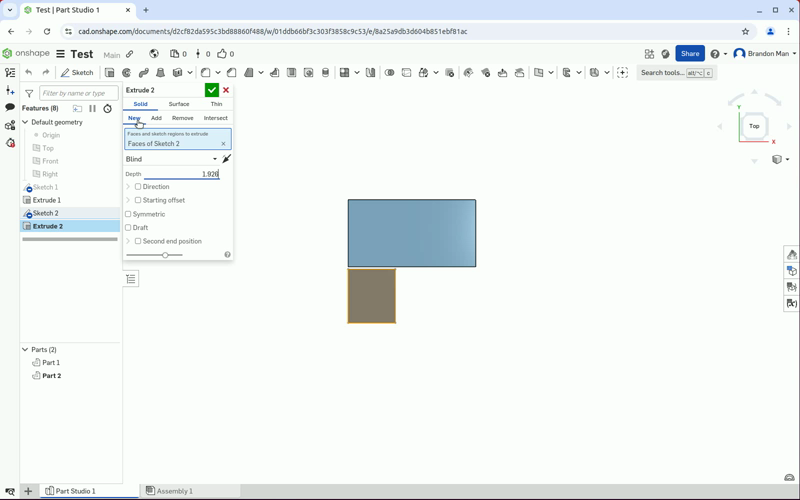
key(enter)
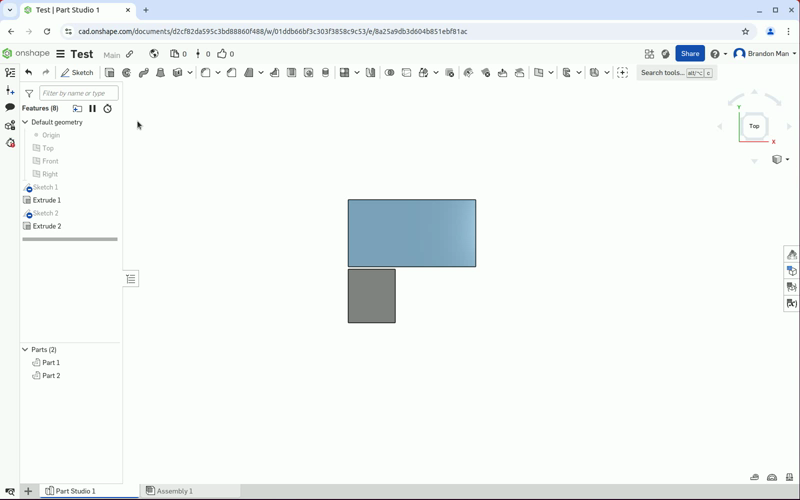
key(shift+h)
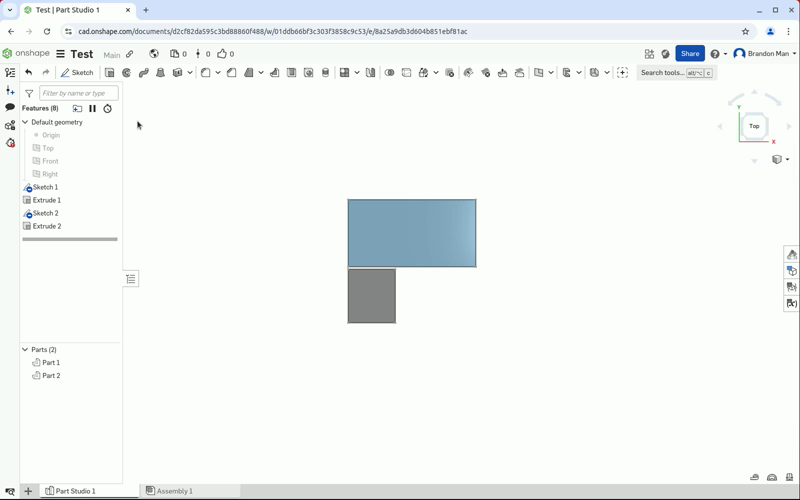
key(shift+h)
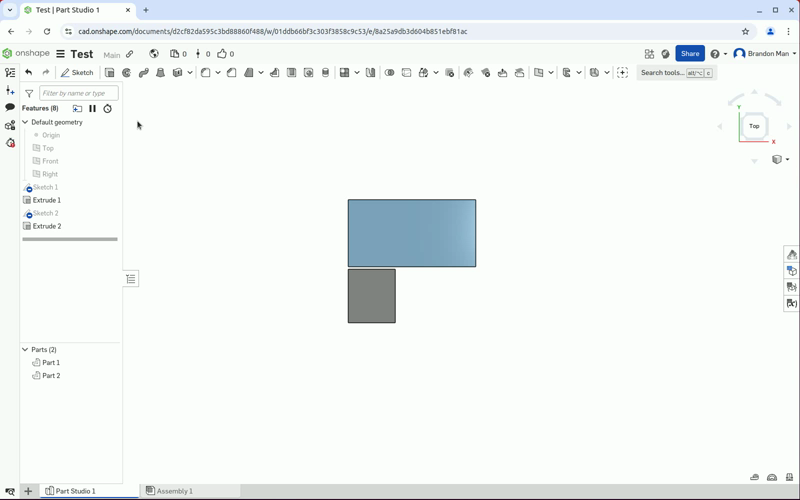
mouse_move(73, 189)
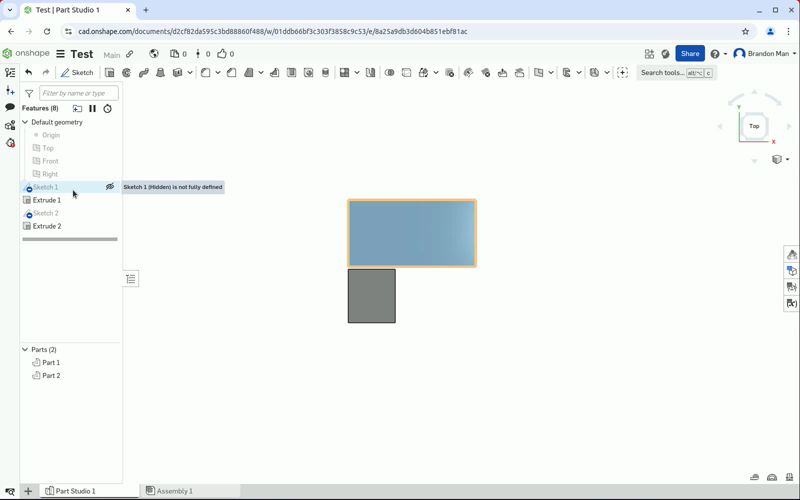
click(73, 189)
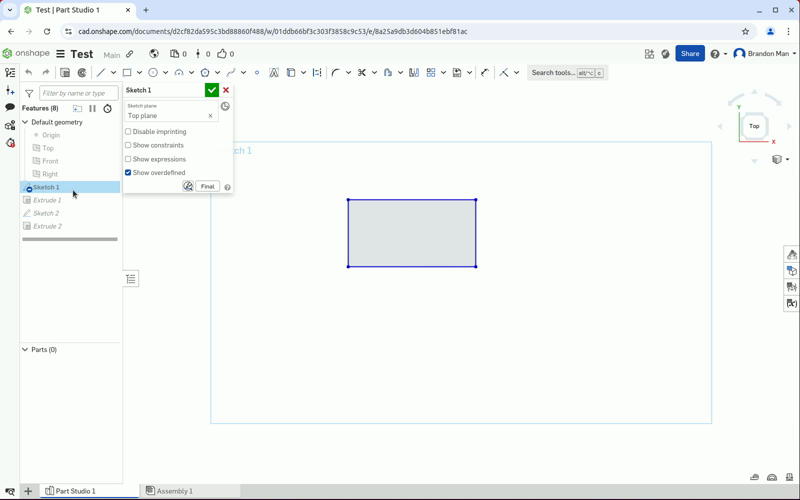
mouse_move(229, 92)
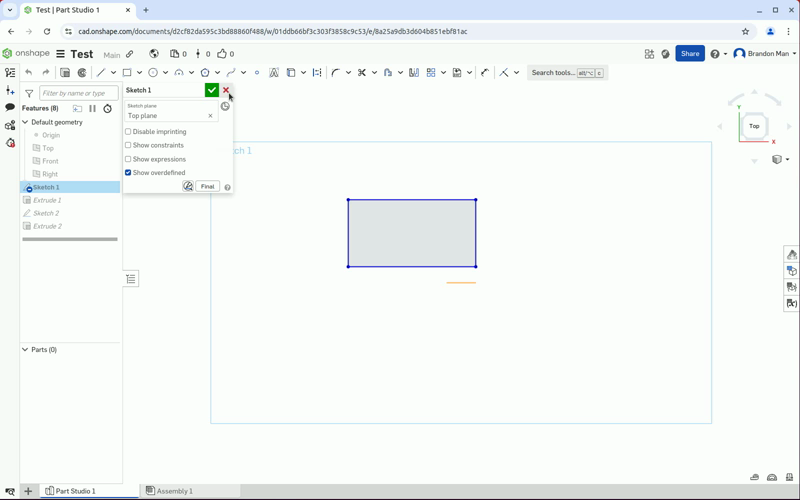
click(229, 92)
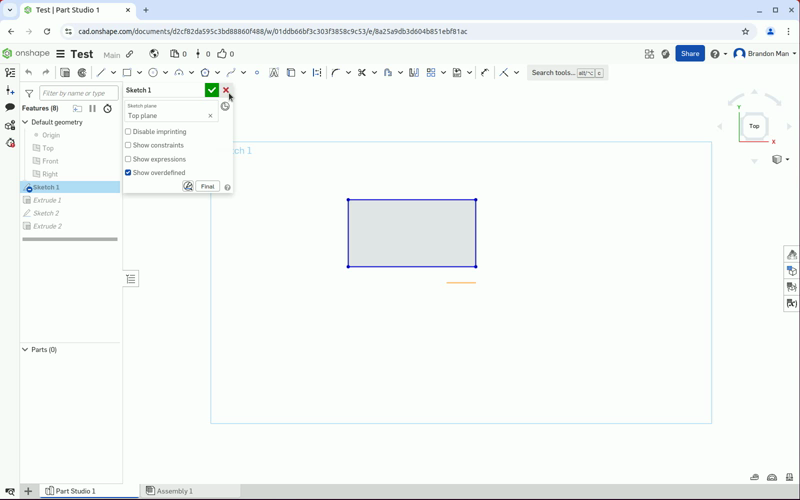
key(shift+s)
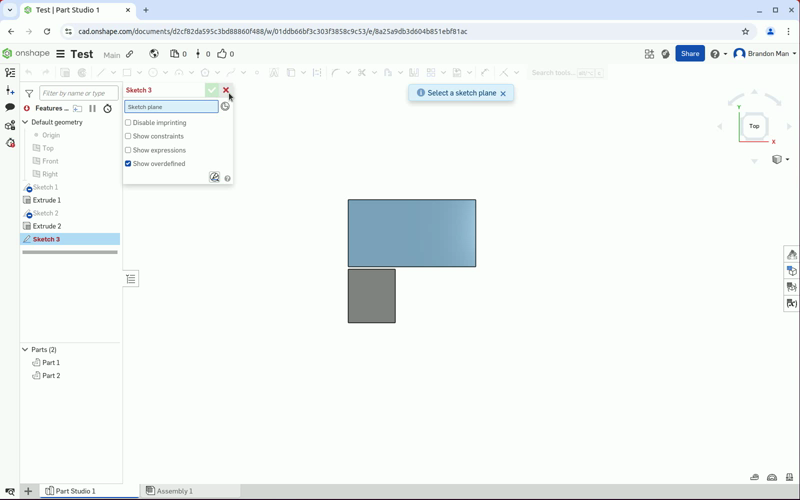
mouse_move(73, 150)
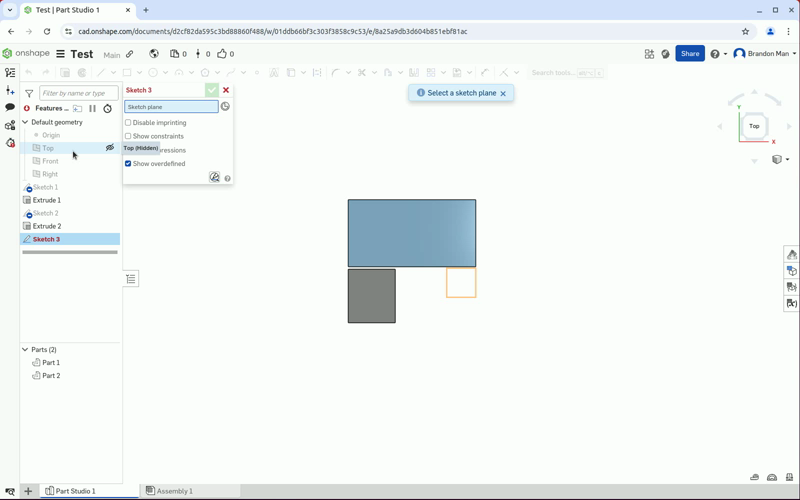
click(73, 150)
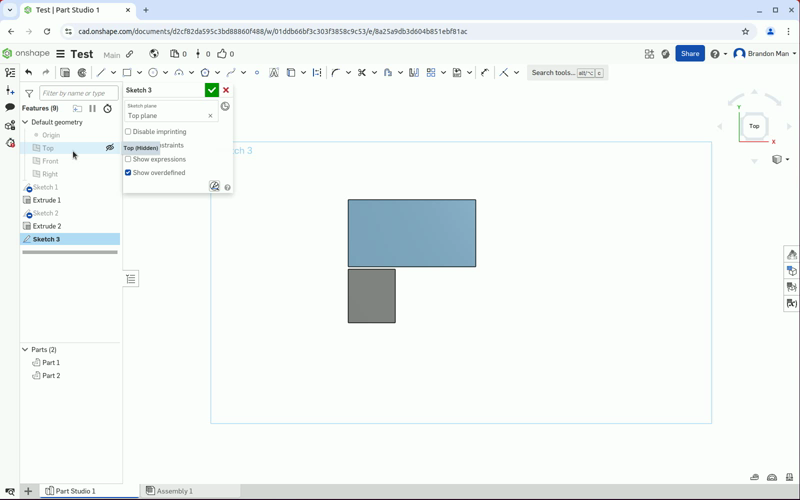
mouse_move(73, 352)
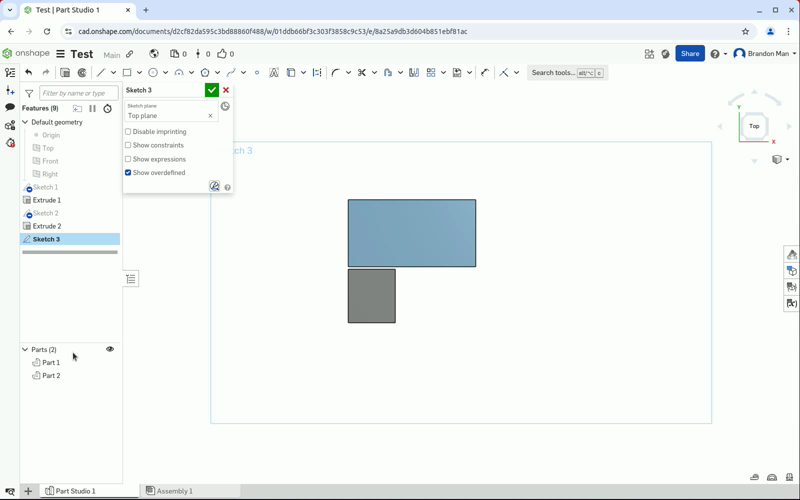
key(y)
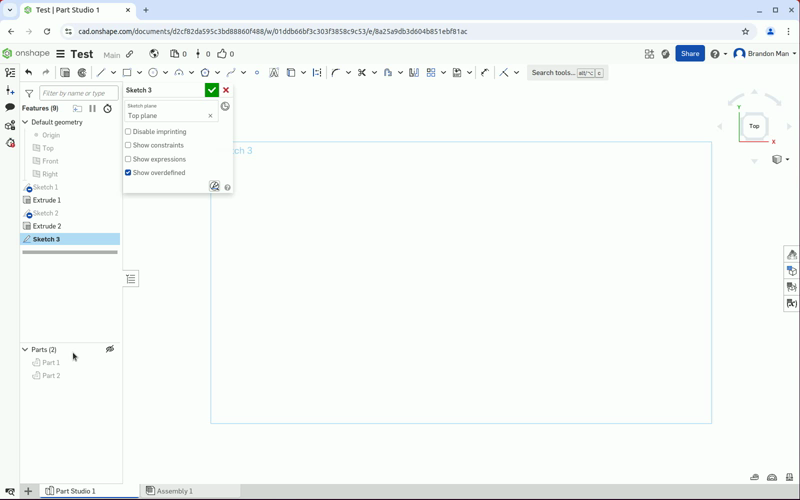
key(l)
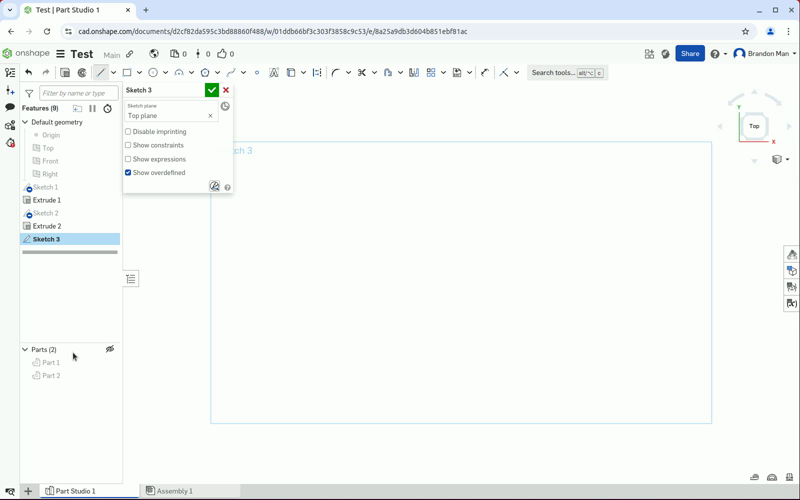
key_down(shift)
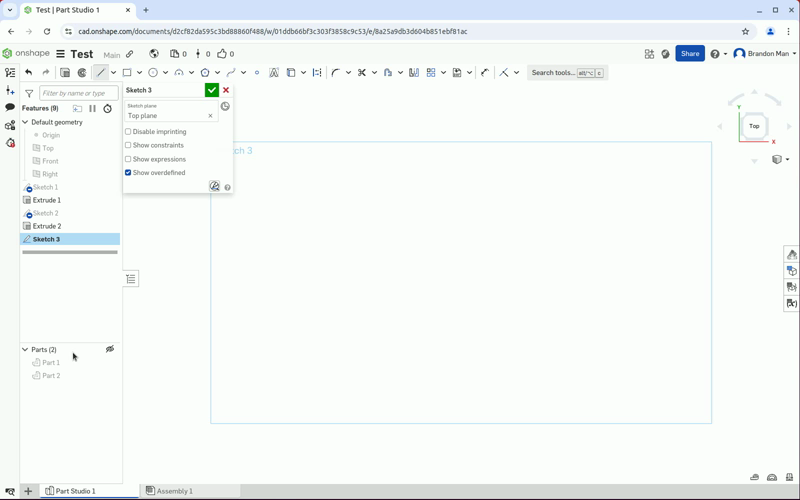
mouse_move(348, 355)
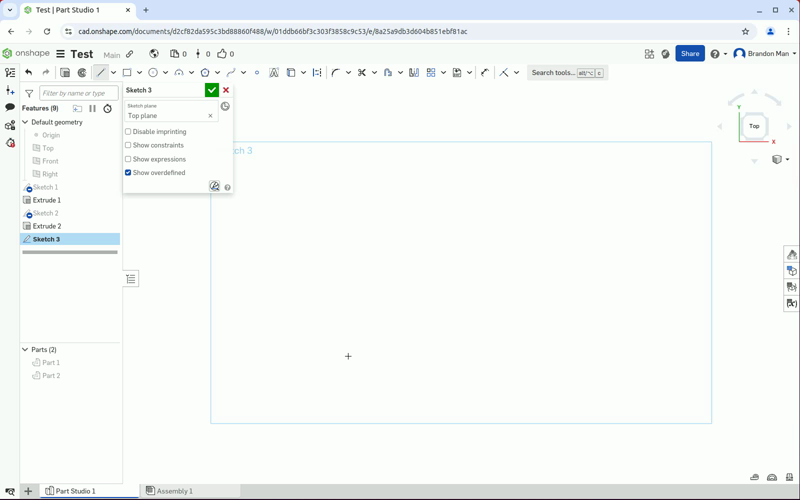
click(348, 355)
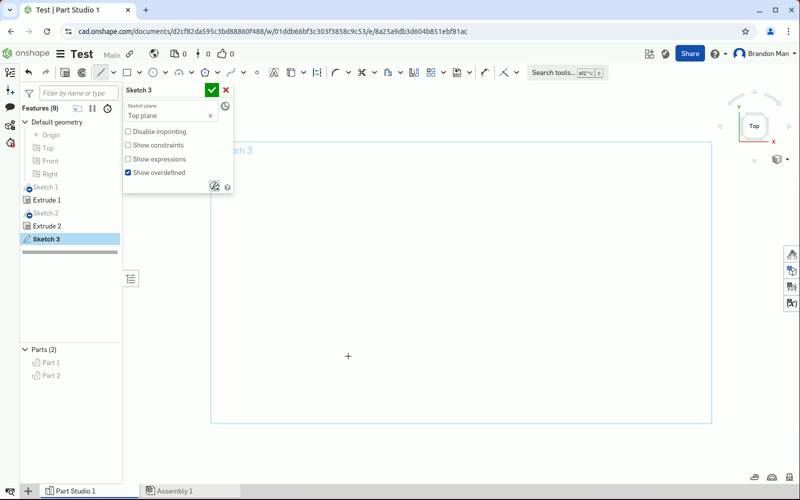
key_up(shift)
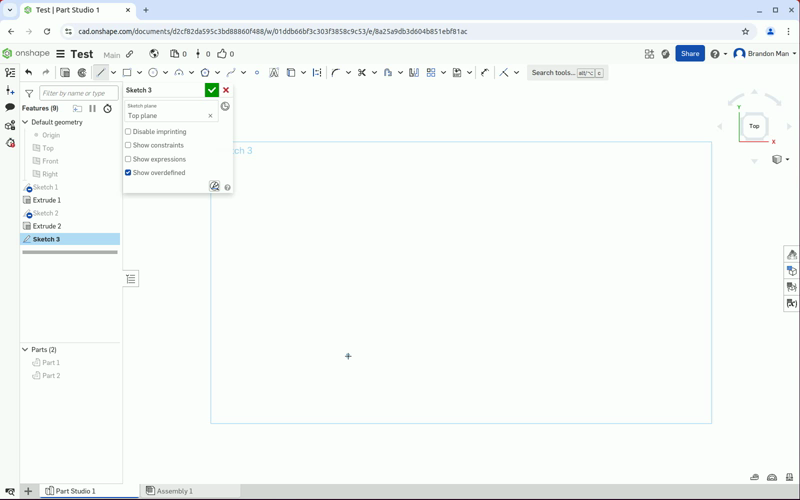
key_down(shift)
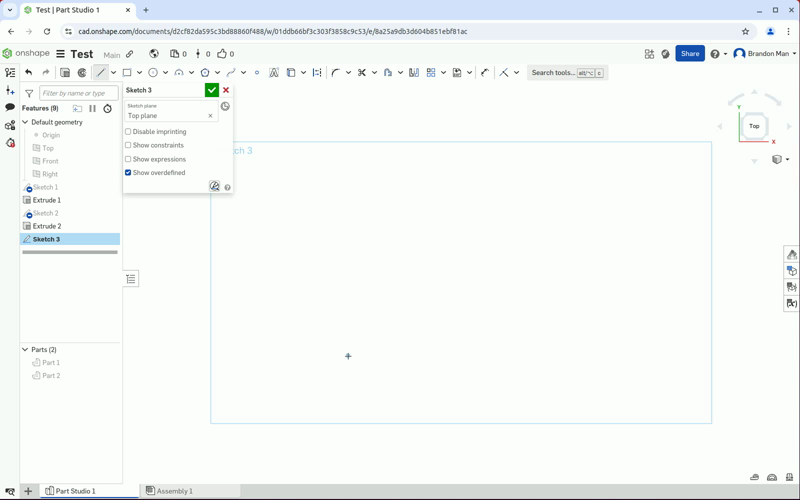
mouse_move(378, 355)
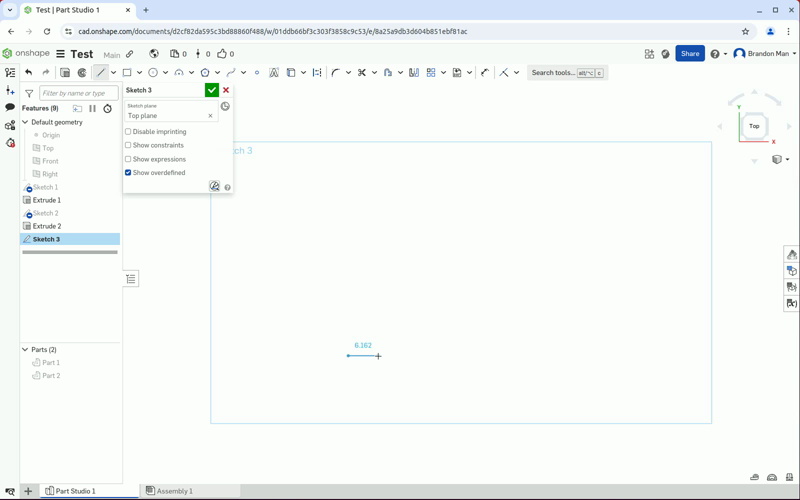
mouse_move(395, 355)
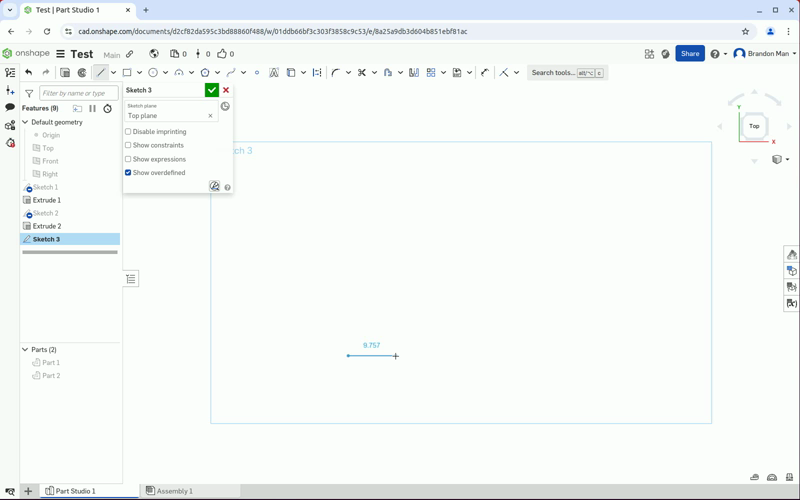
click(395, 355)
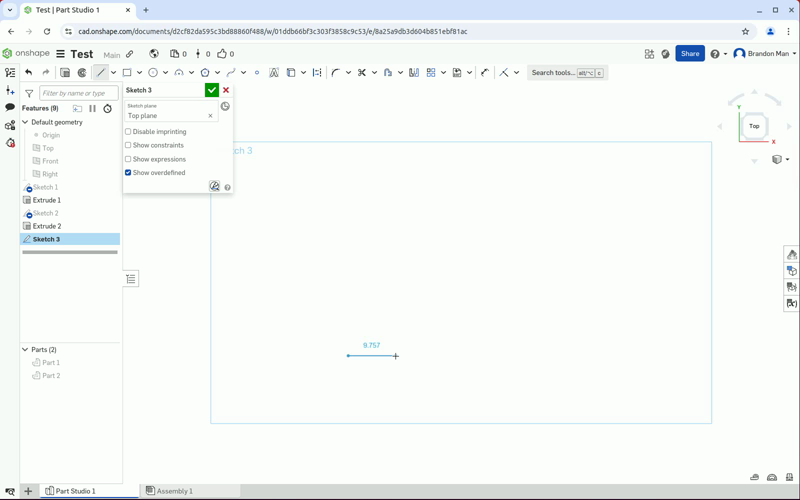
key_up(shift)
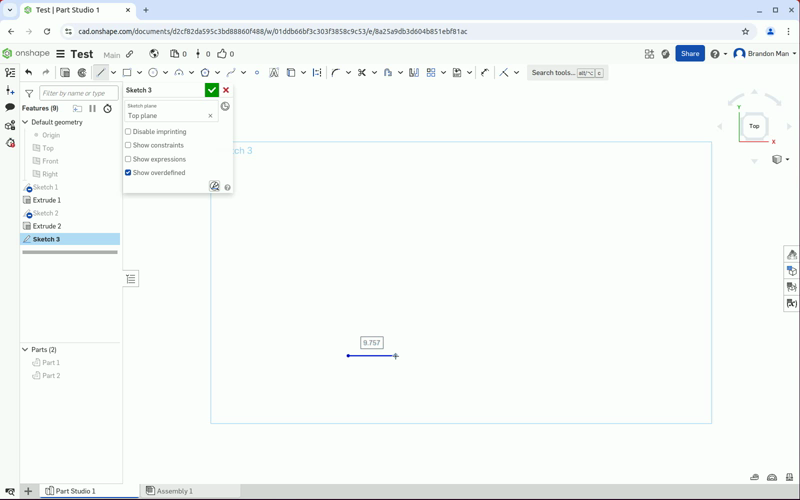
key_down(shift)
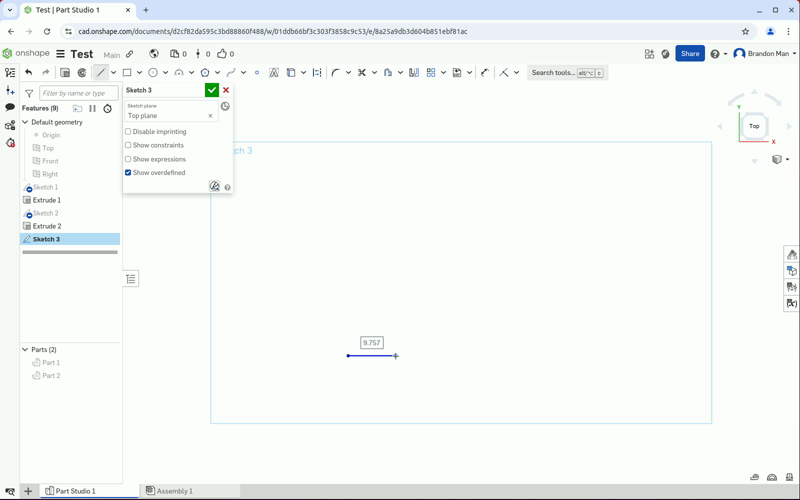
mouse_move(425, 355)
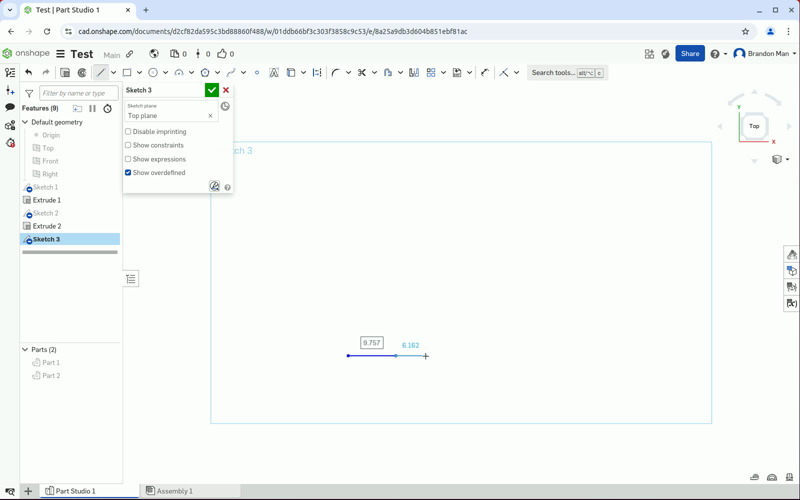
mouse_move(395, 324)
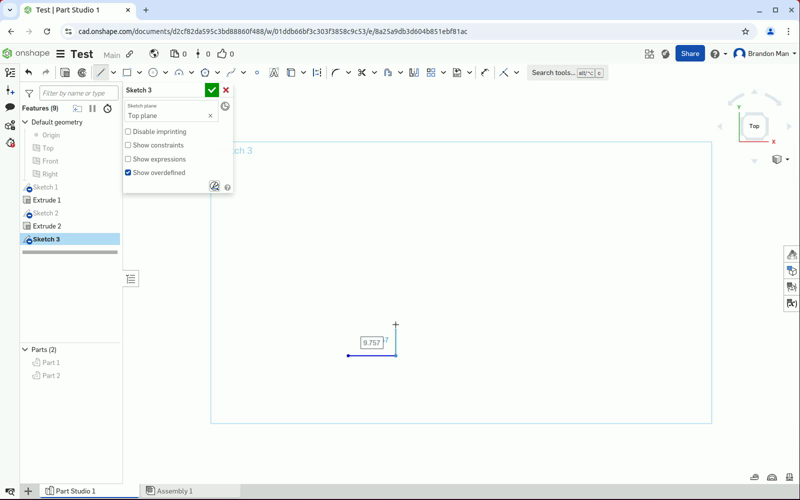
click(395, 324)
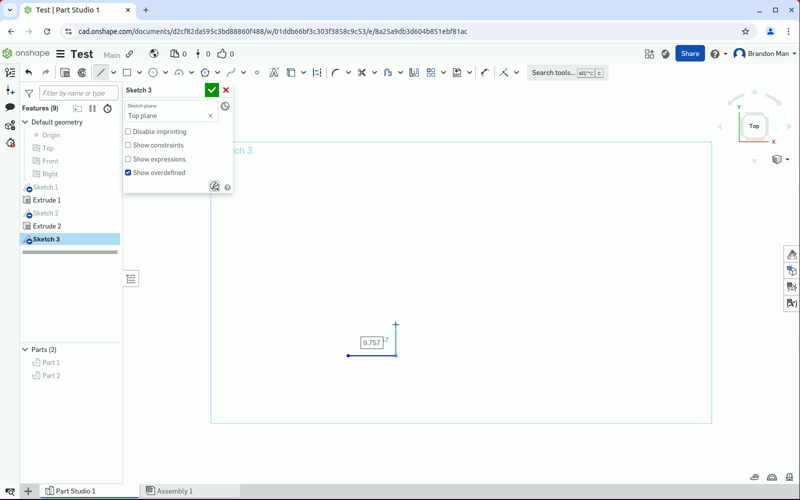
key_up(shift)
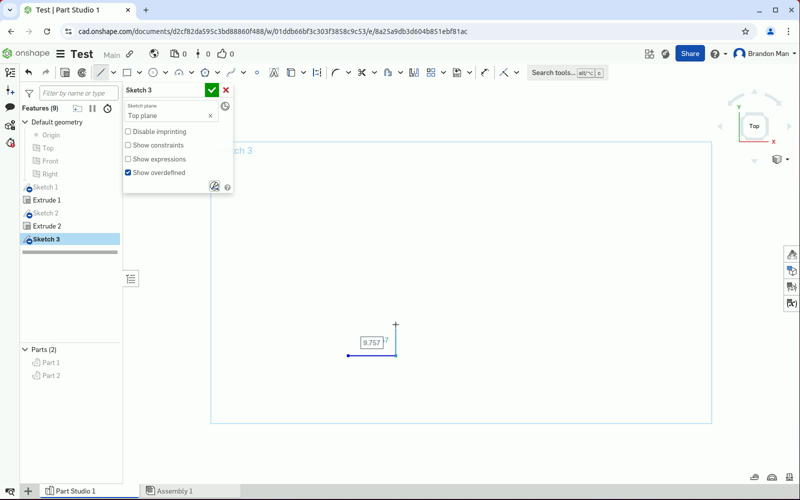
key_down(shift)
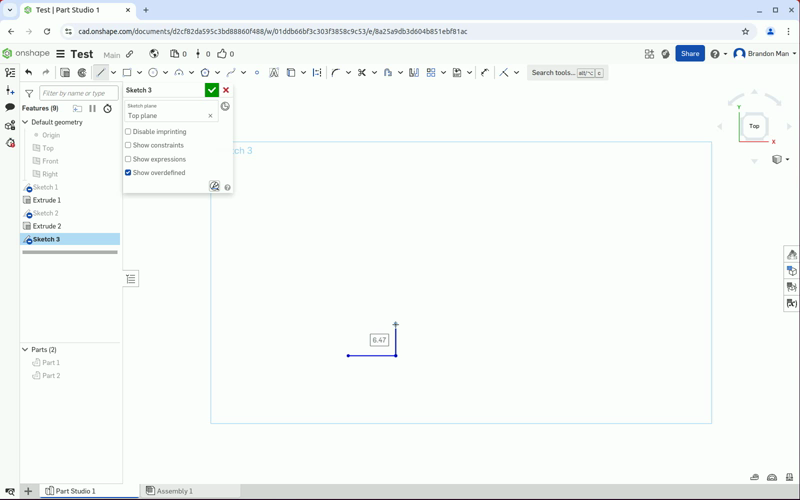
mouse_move(425, 324)
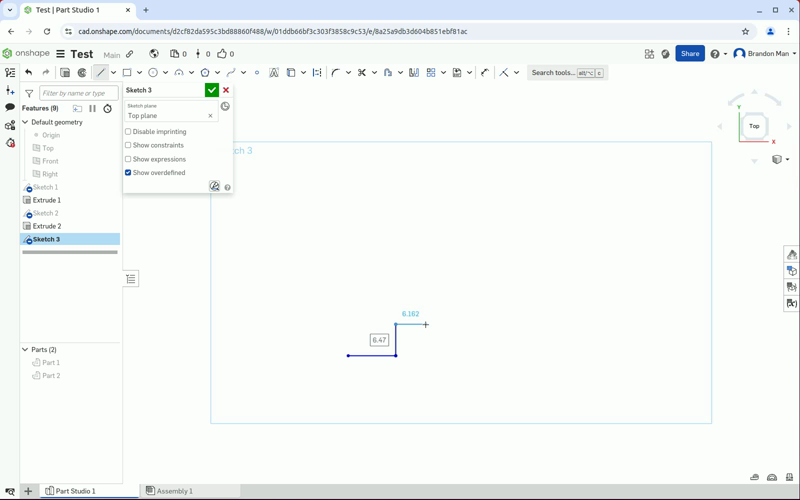
mouse_move(348, 324)
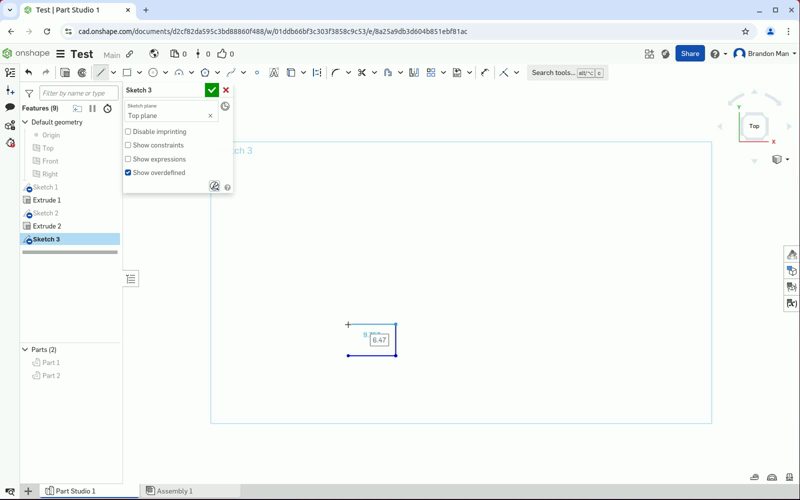
click(348, 324)
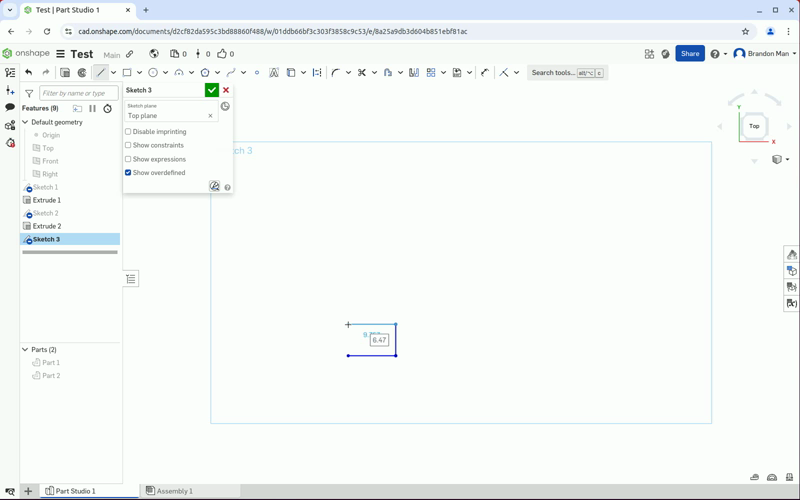
key_up(shift)
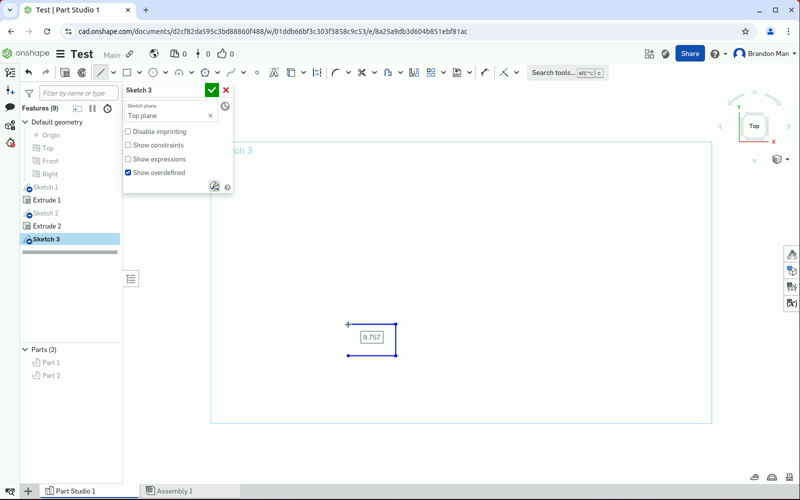
mouse_move(378, 324)
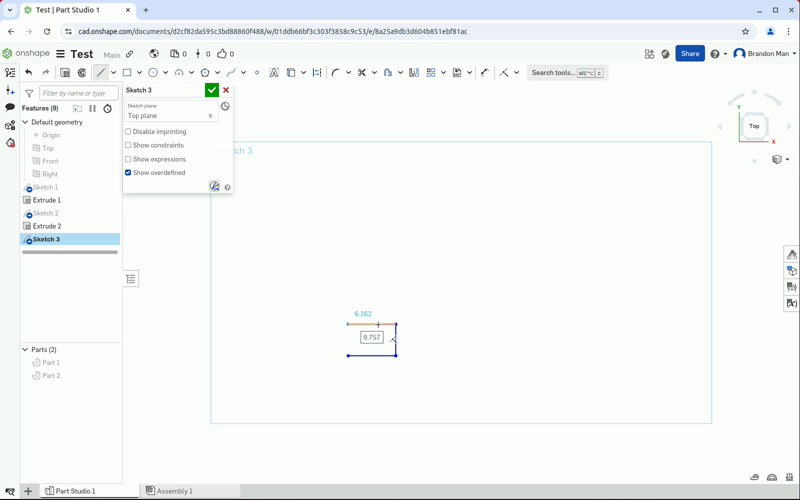
key_down(shift)
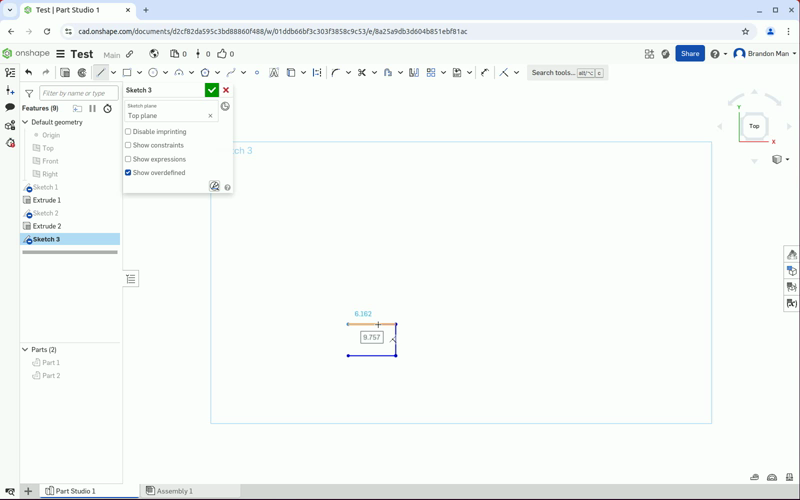
mouse_move(348, 355)
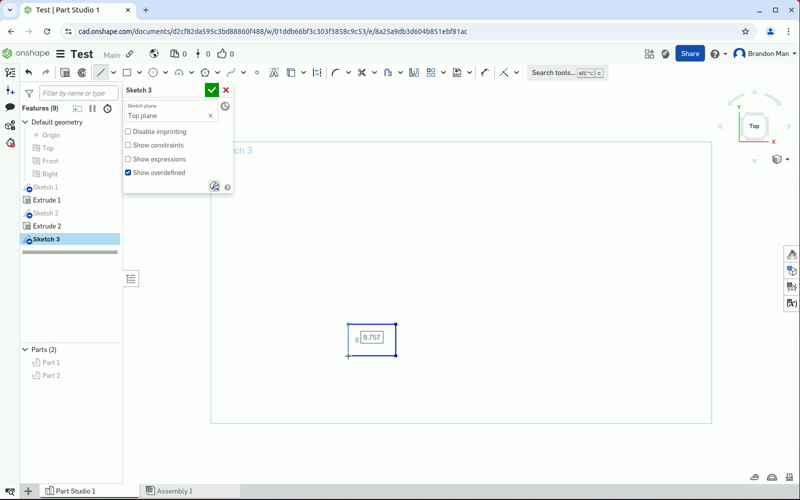
key_up(shift)
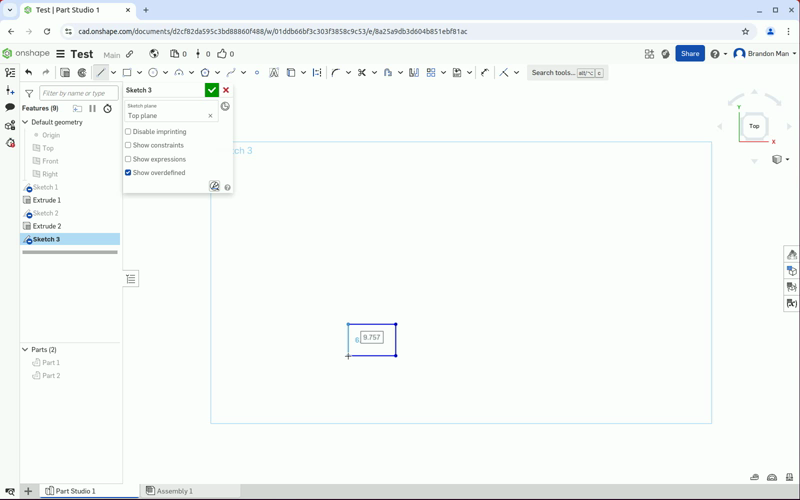
click(348, 355)
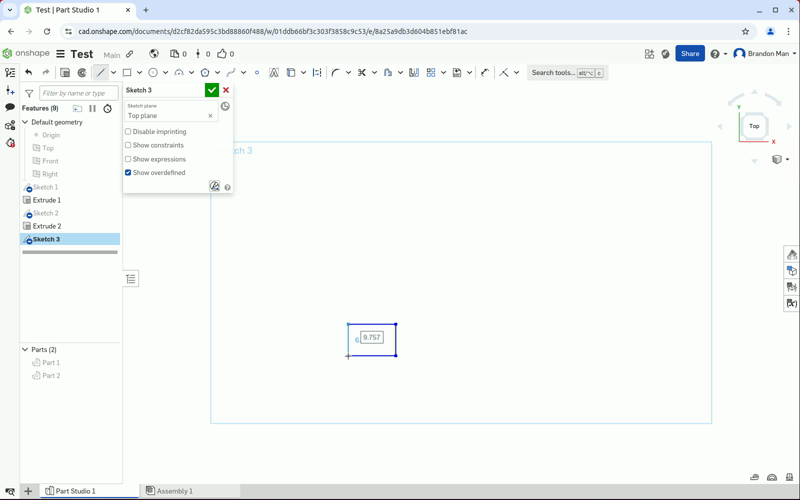
key(esc)
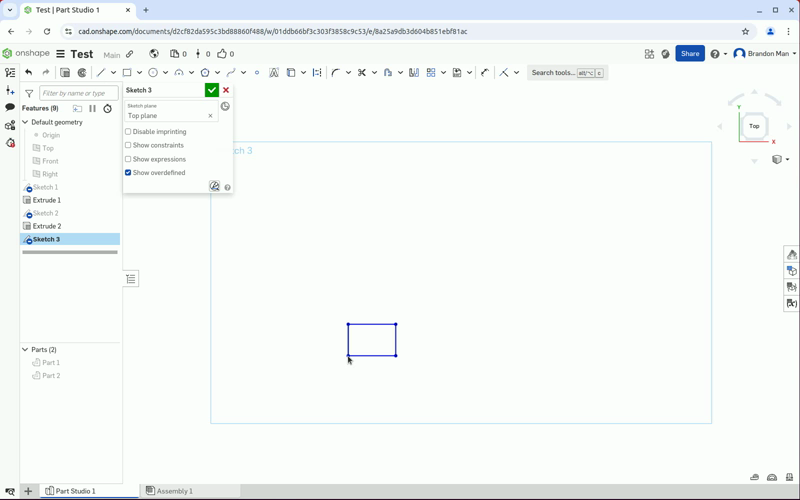
mouse_move(363, 347)
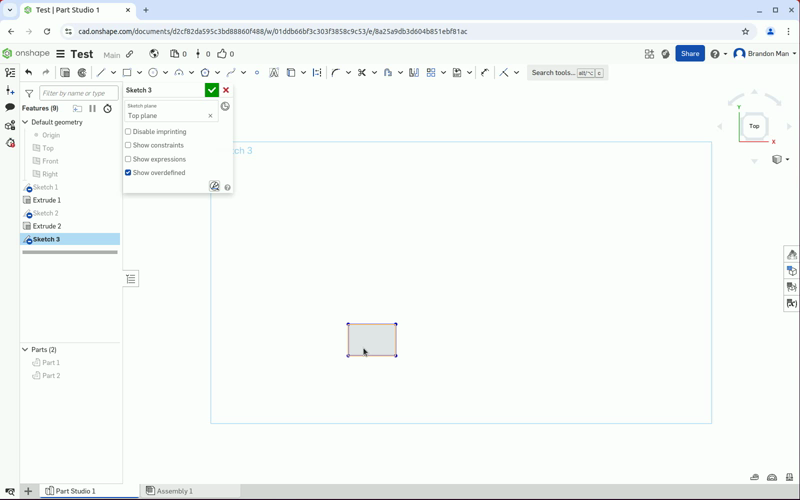
scroll(6)
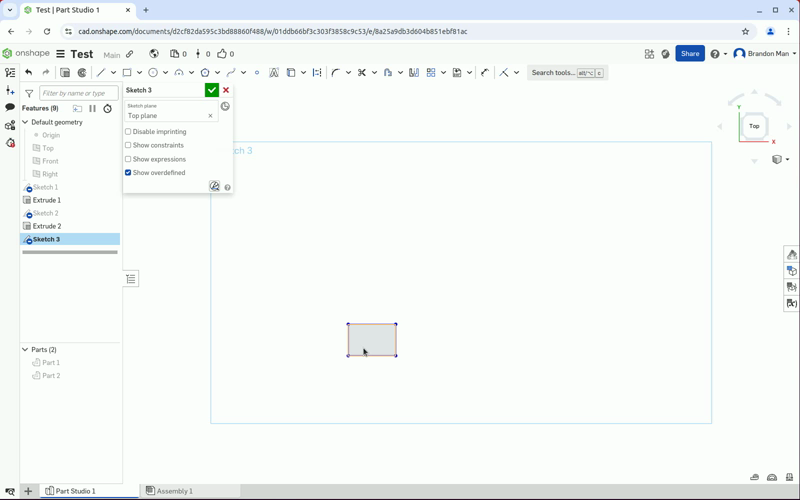
scroll(6)
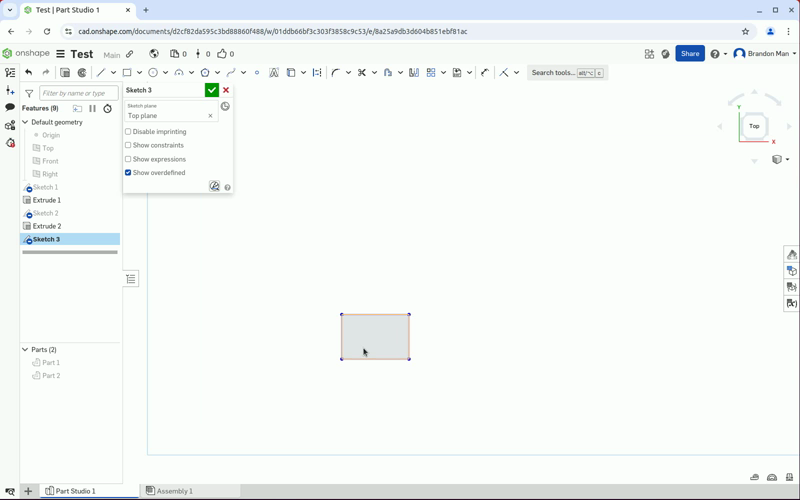
scroll(6)
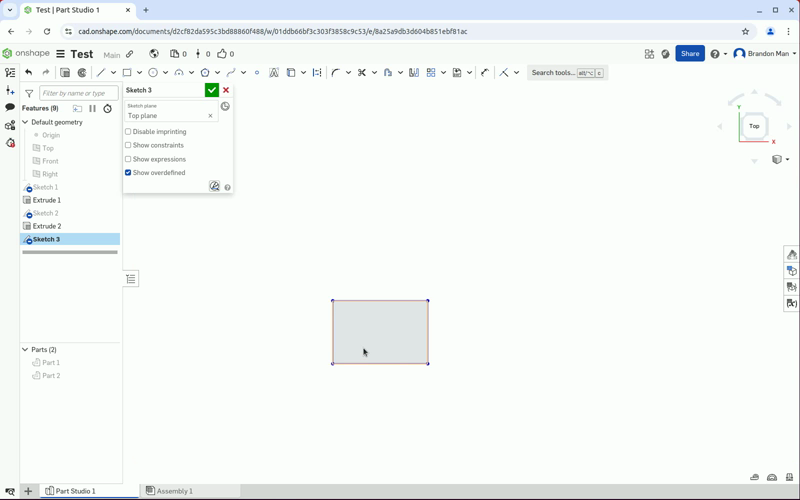
scroll(6)
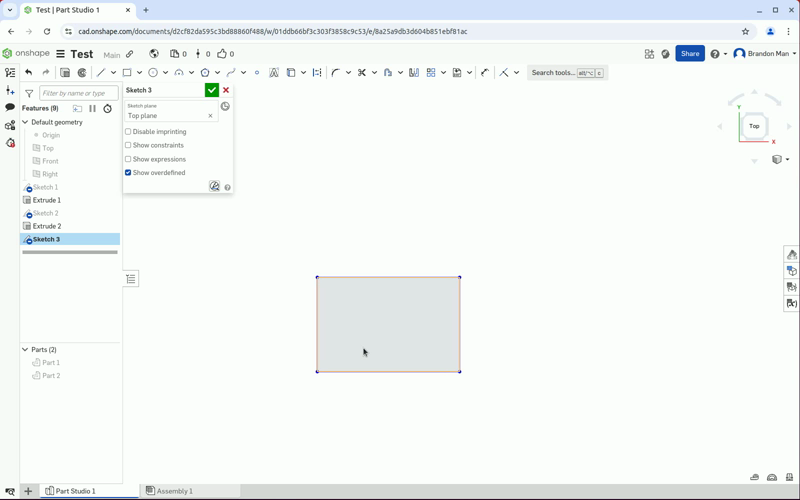
scroll(6)
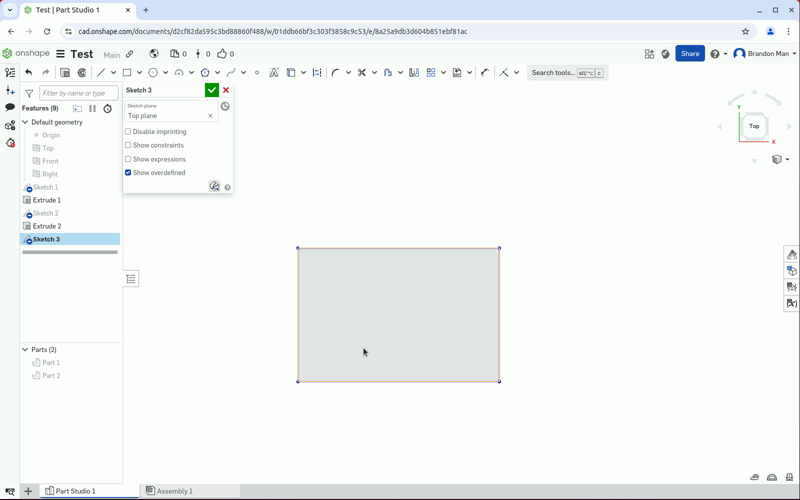
scroll(6)
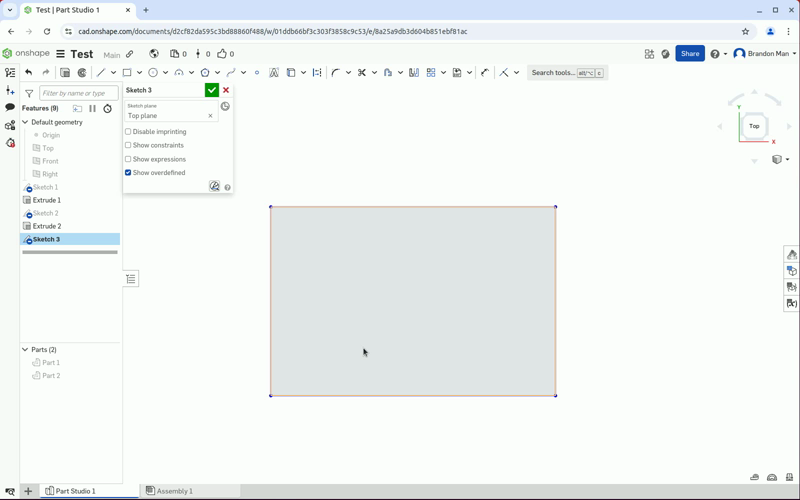
scroll(6)
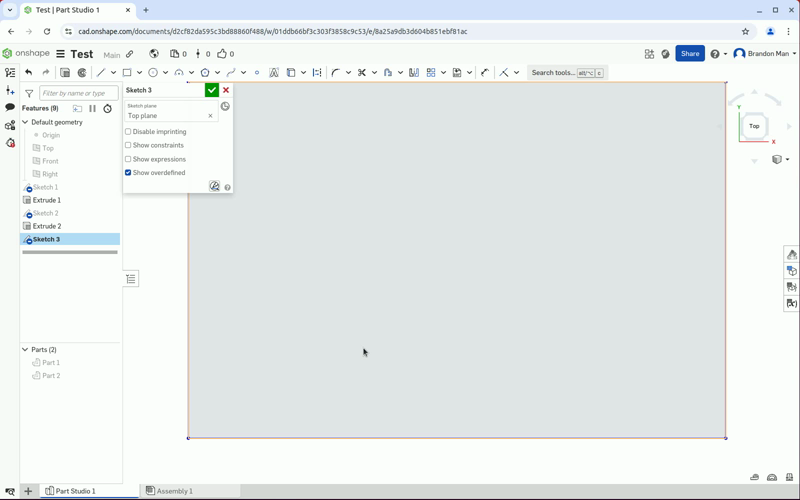
click(363, 347)
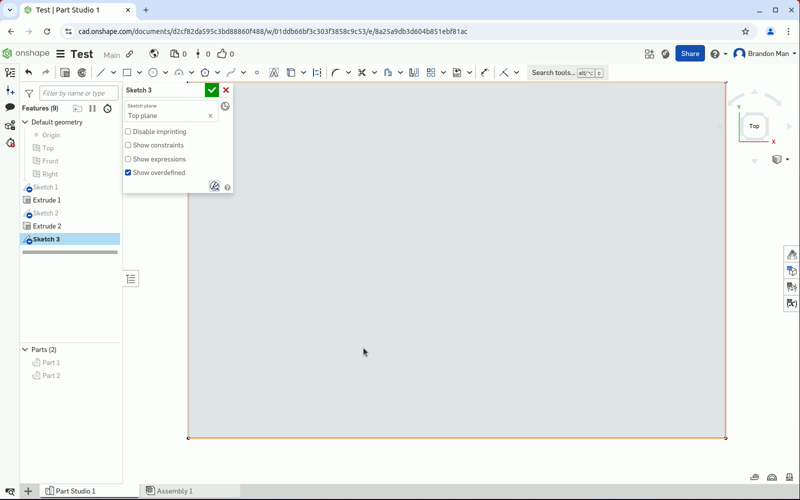
scroll(-6)
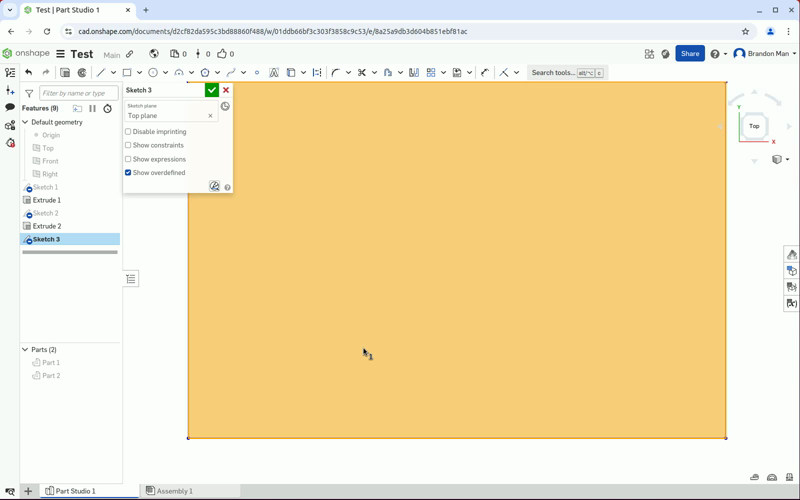
scroll(-6)
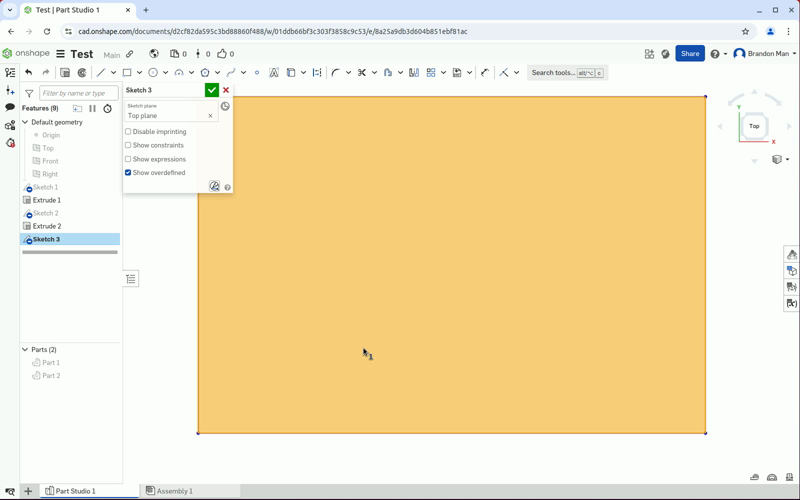
scroll(-6)
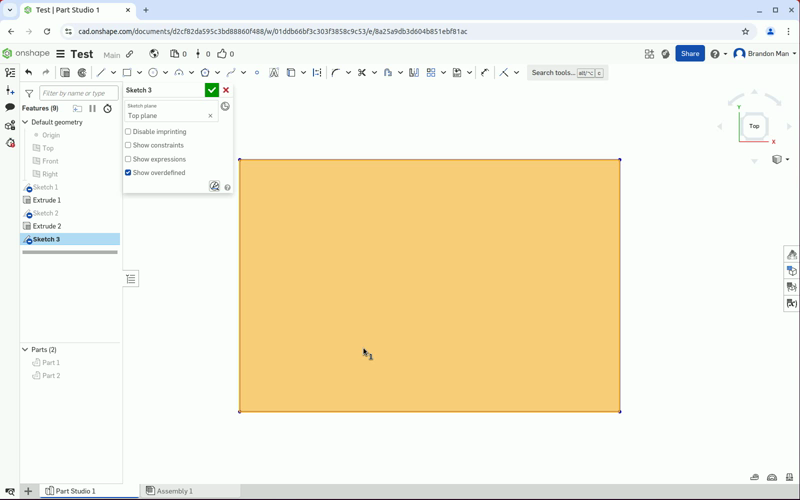
scroll(-6)
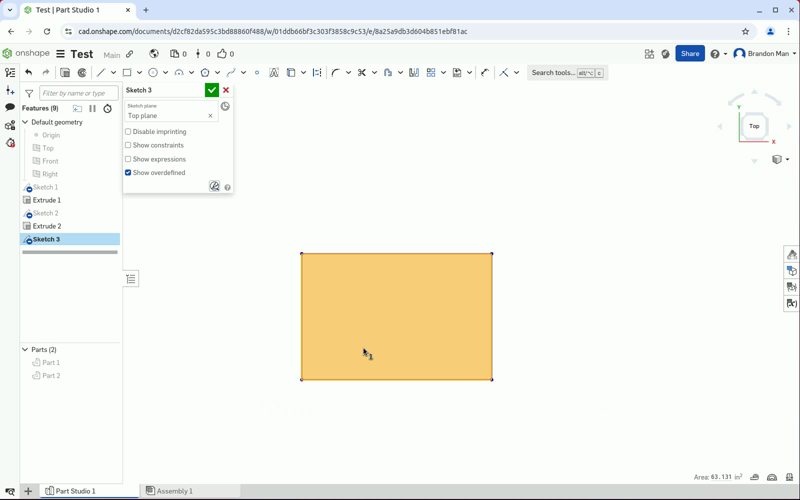
scroll(-6)
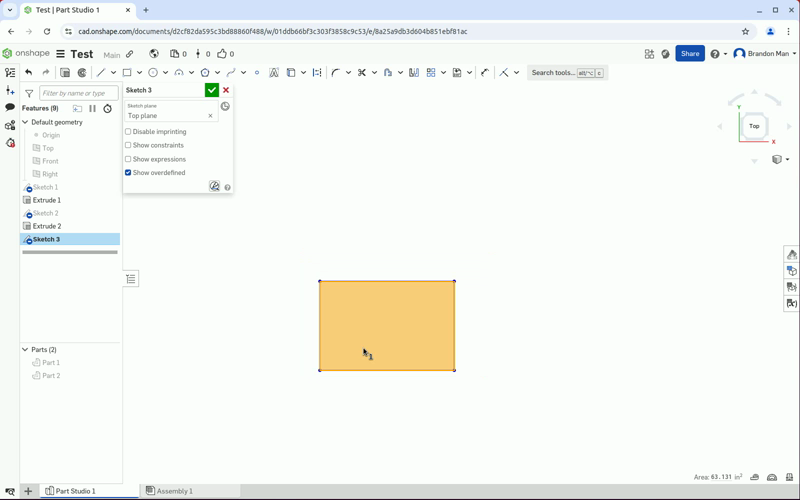
scroll(-6)
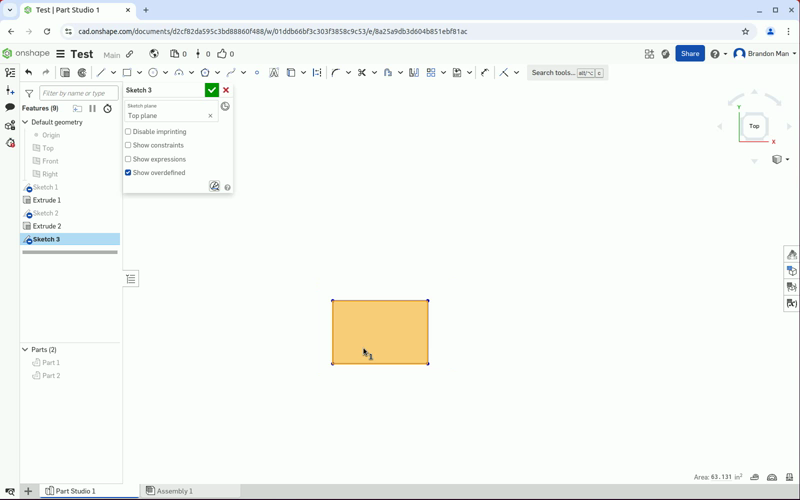
scroll(-6)
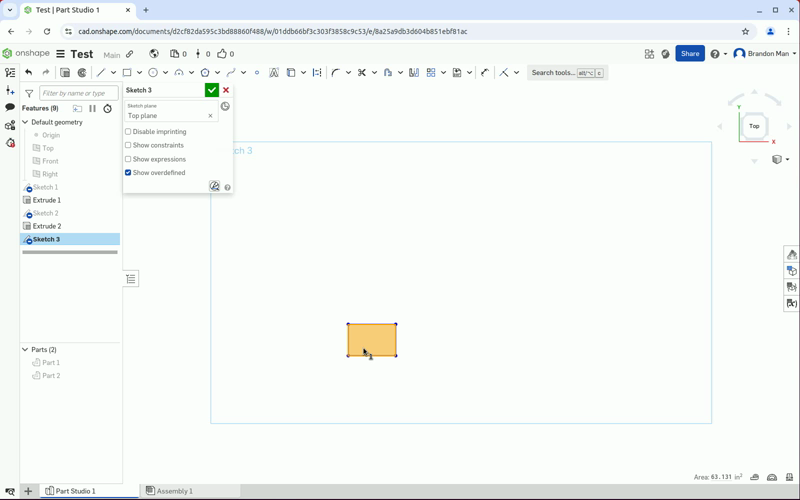
mouse_move(73, 352)
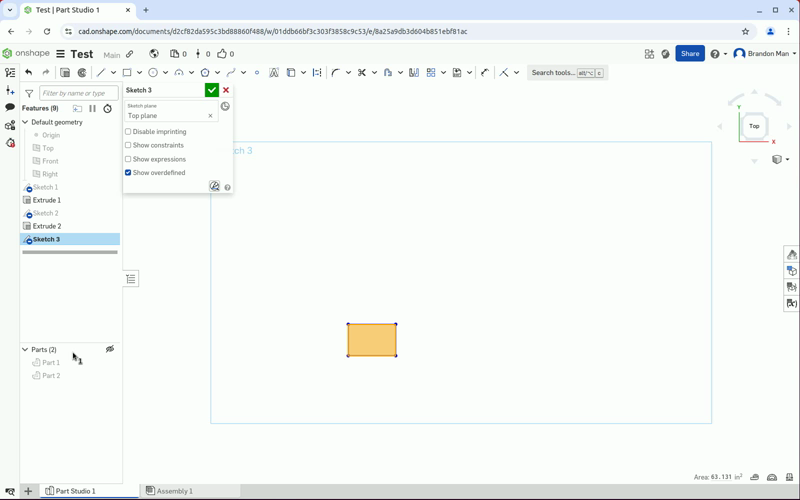
key(shift+y)
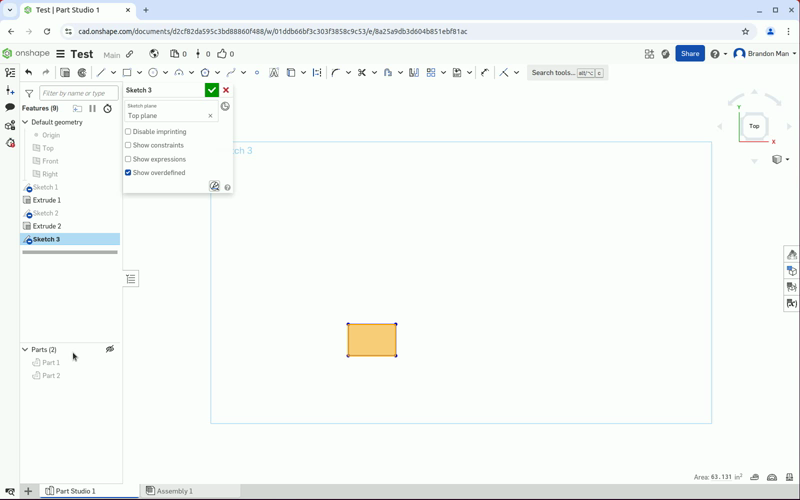
key(shift+e)
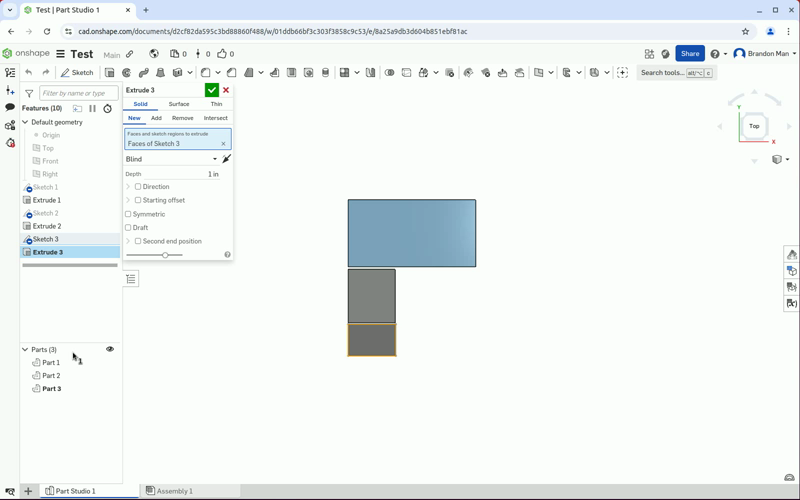
mouse_move(143, 106)
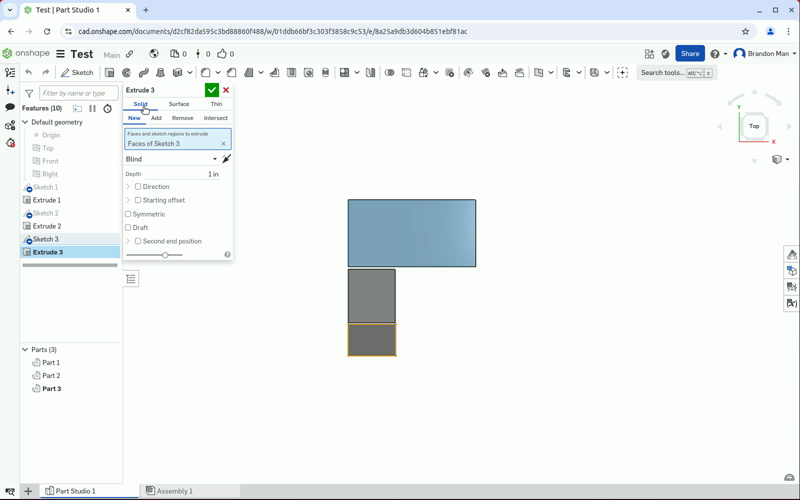
click(143, 106)
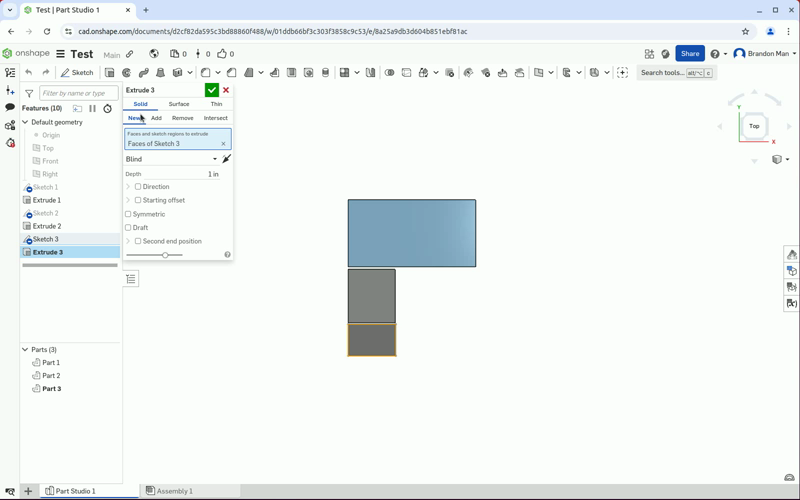
mouse_move(137, 120)
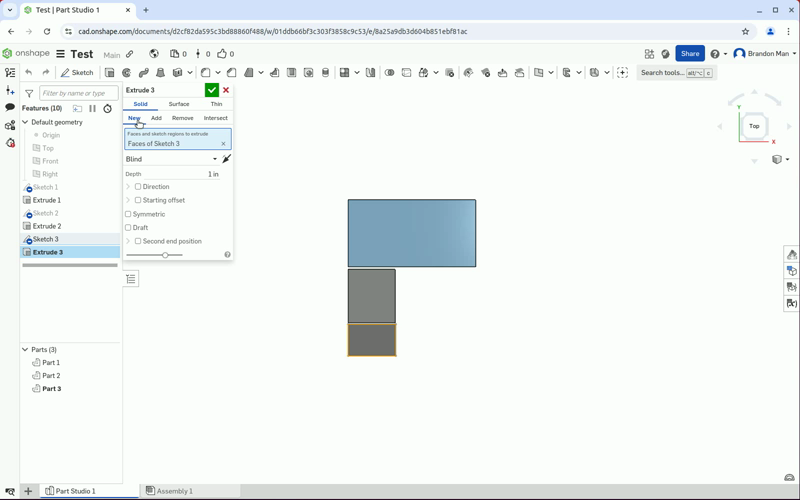
click(137, 120)
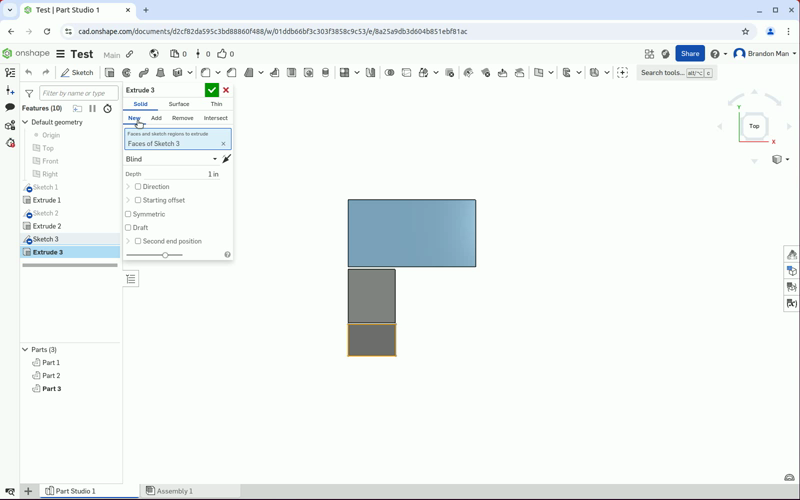
key(tab, 4)
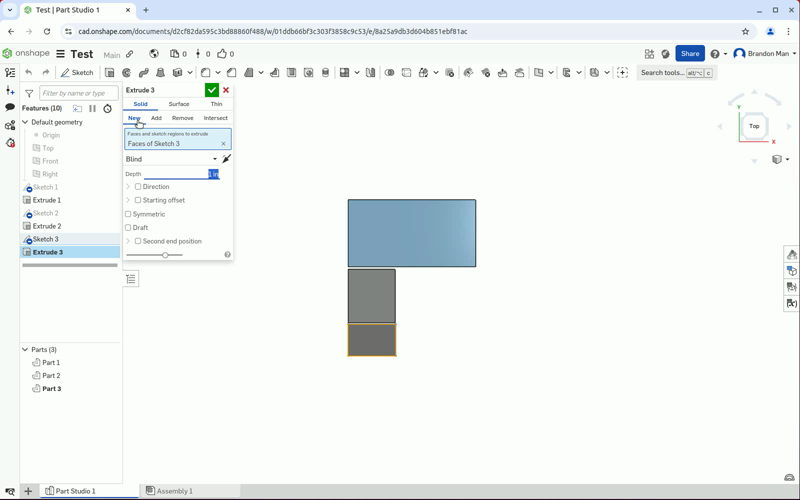
text(1.926)
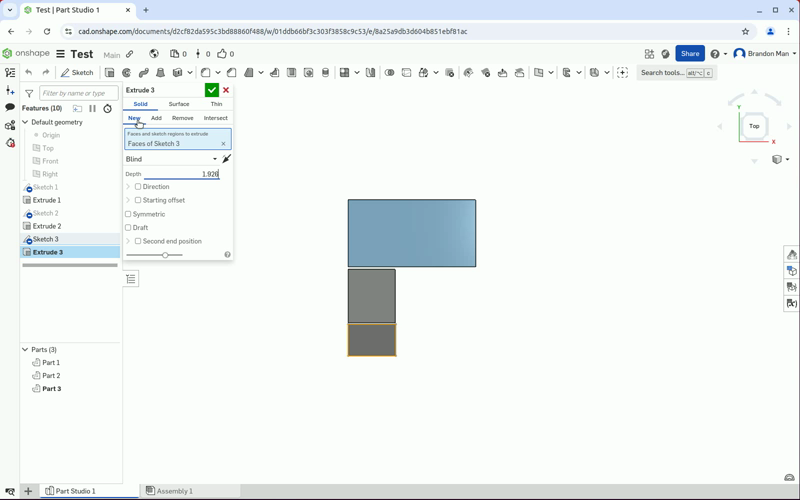
key(enter)
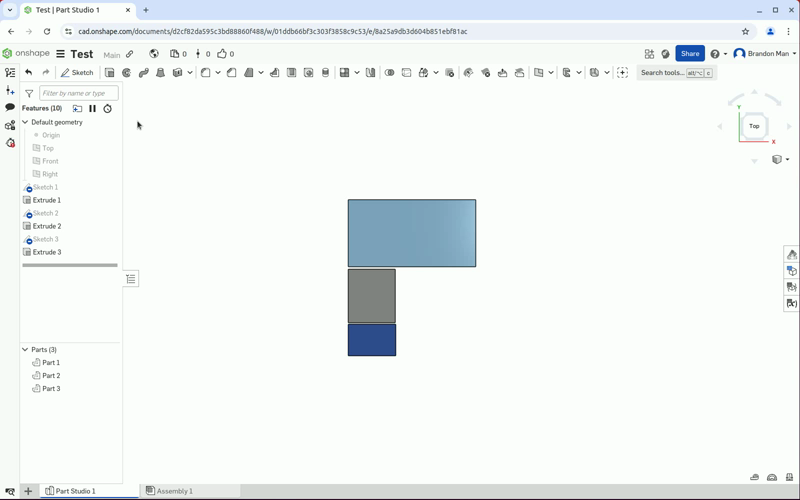
key(shift+h)
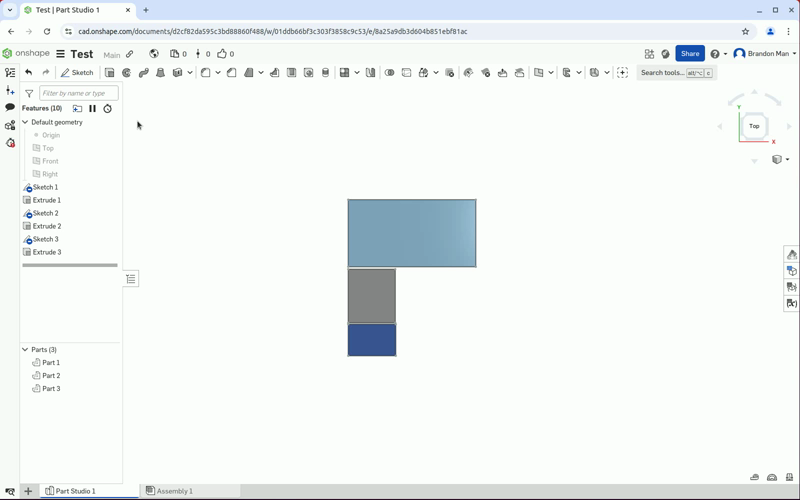
key(shift+h)
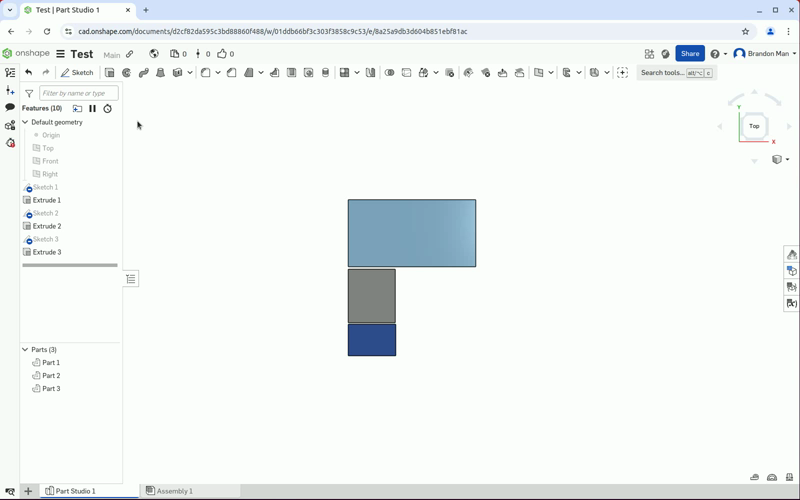
mouse_move(73, 189)
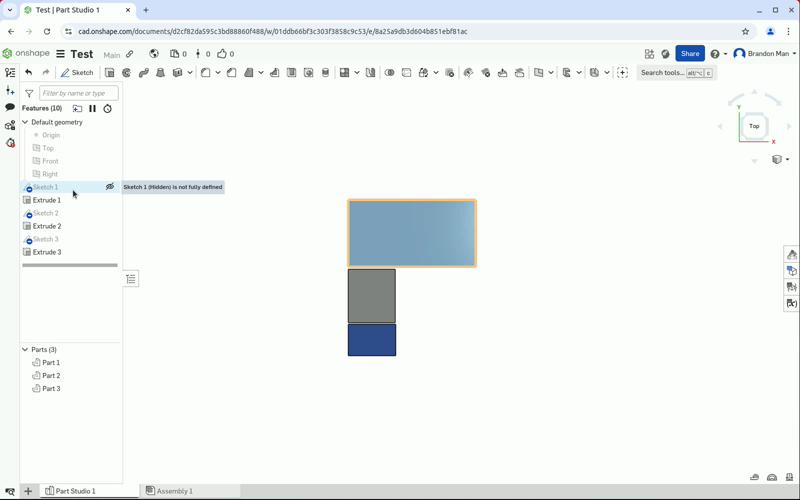
click(73, 189)
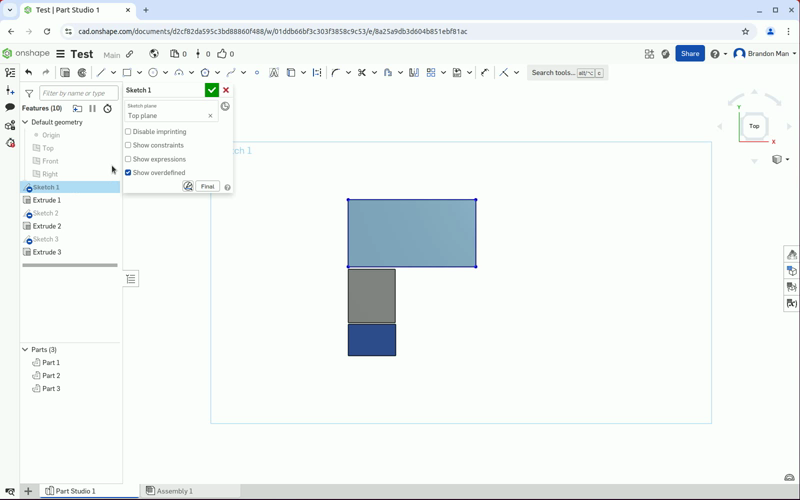
mouse_move(229, 92)
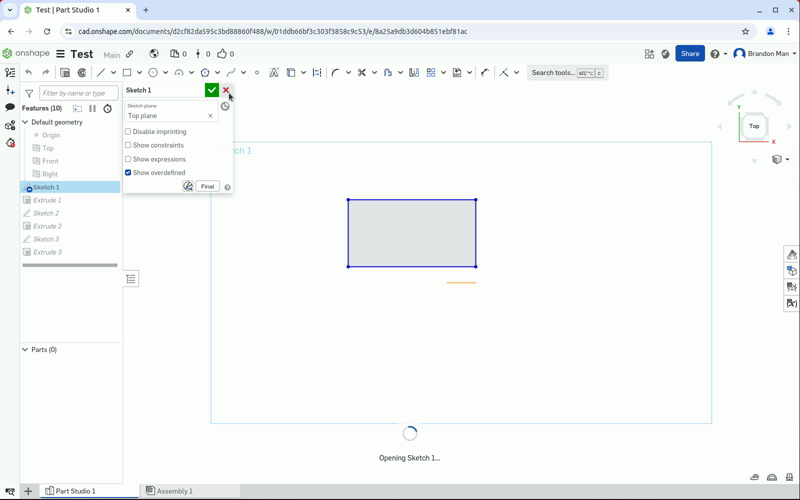
click(229, 92)
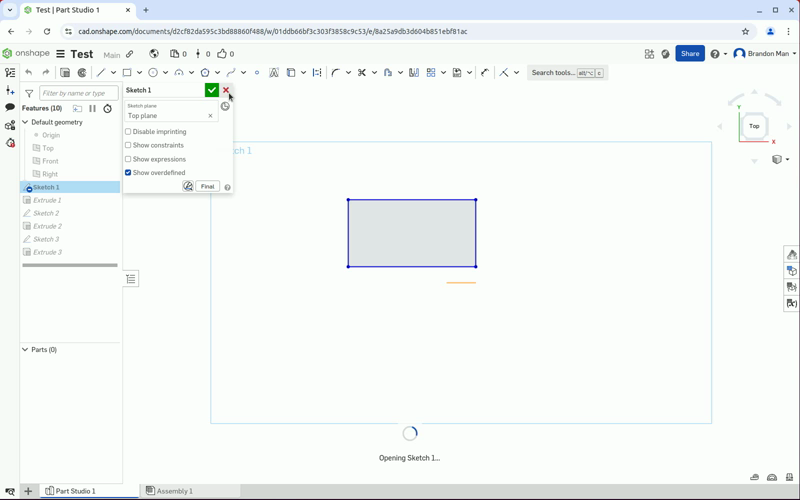
key(shift+s)
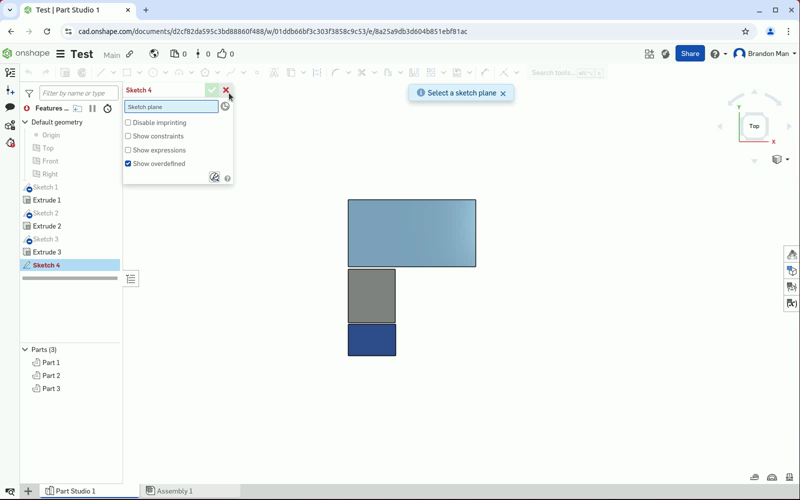
mouse_move(73, 150)
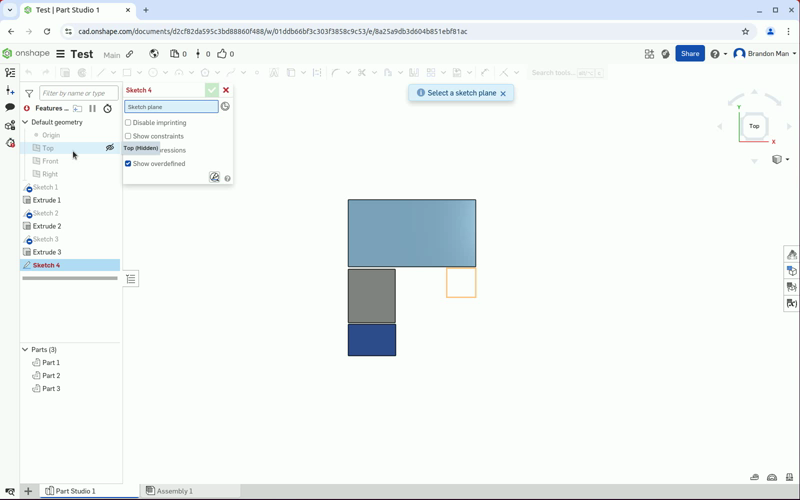
click(73, 150)
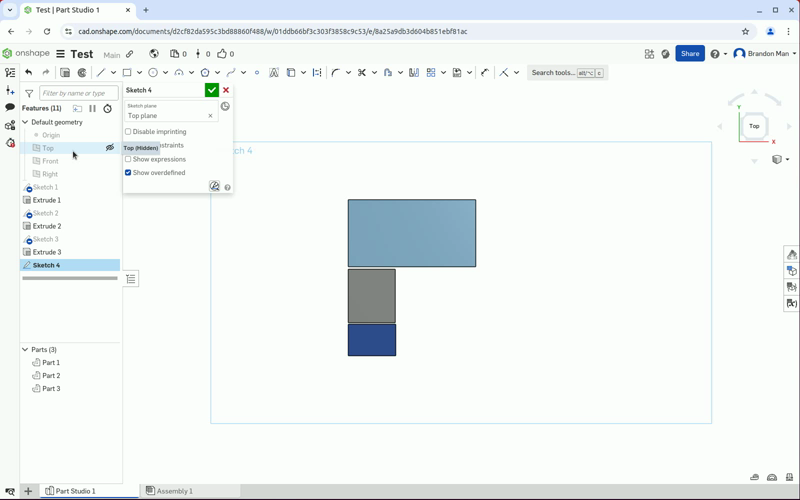
mouse_move(73, 352)
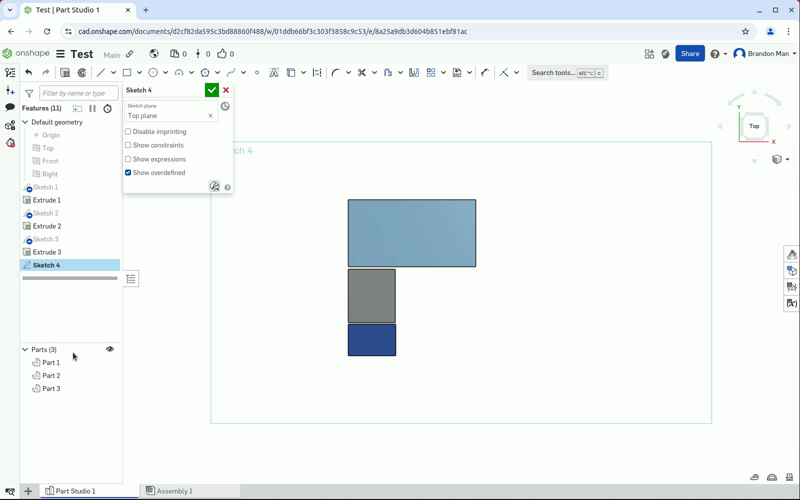
key(y)
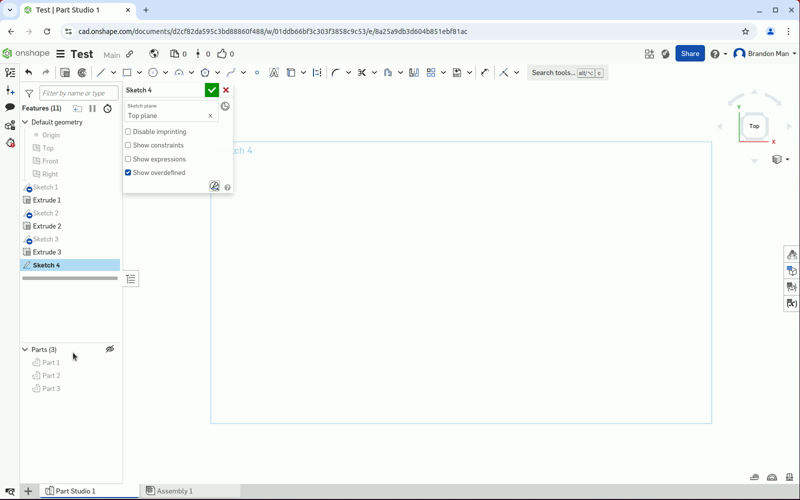
key(l)
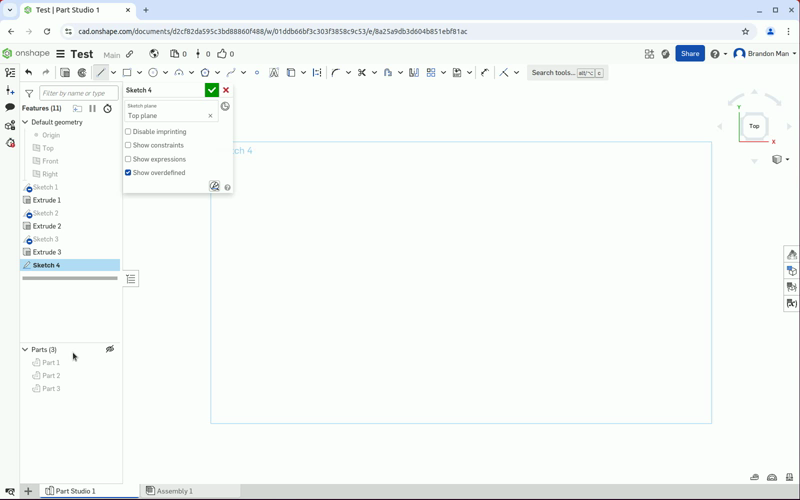
key_down(shift)
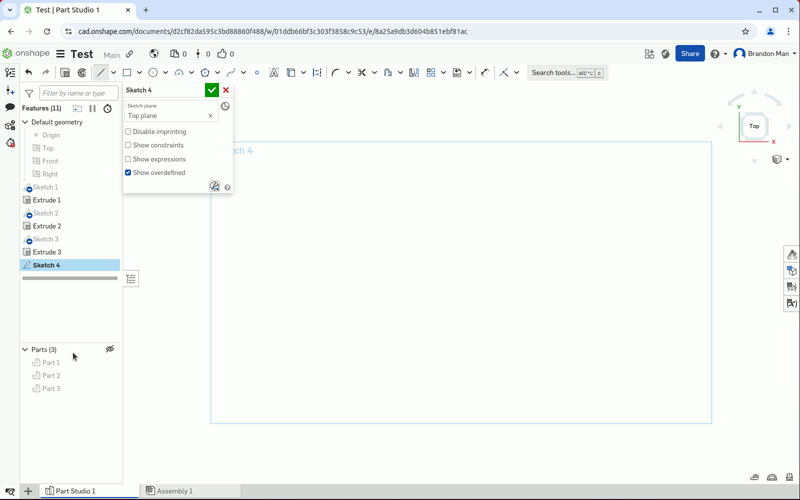
mouse_move(412, 336)
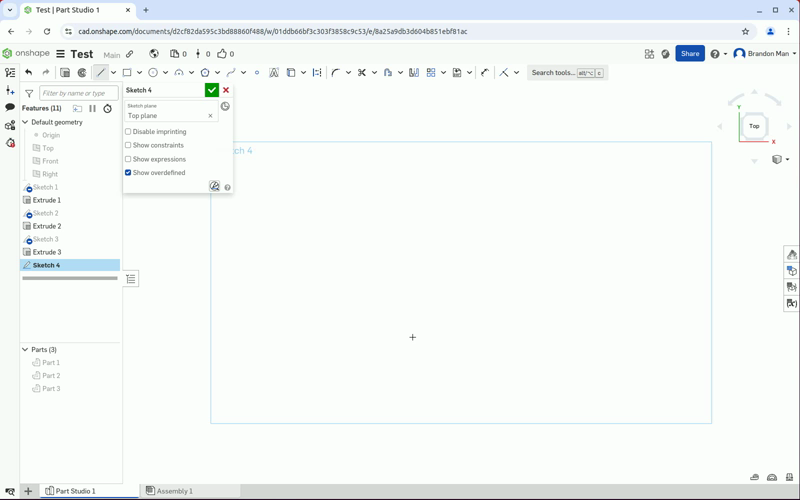
click(412, 336)
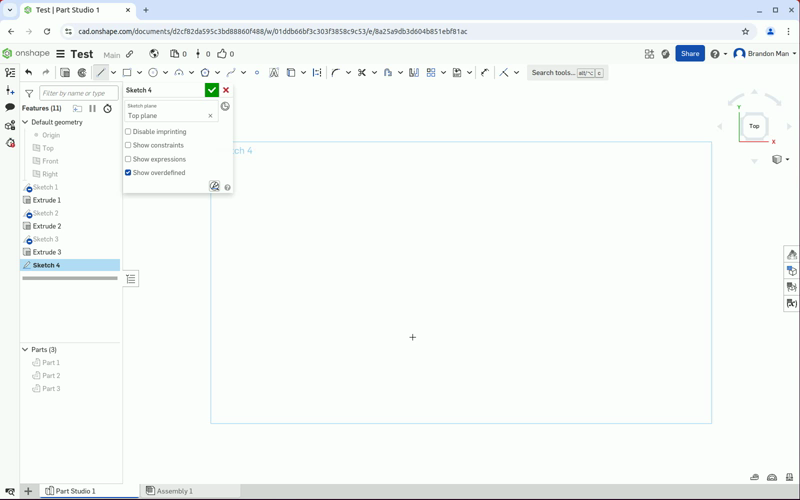
key_up(shift)
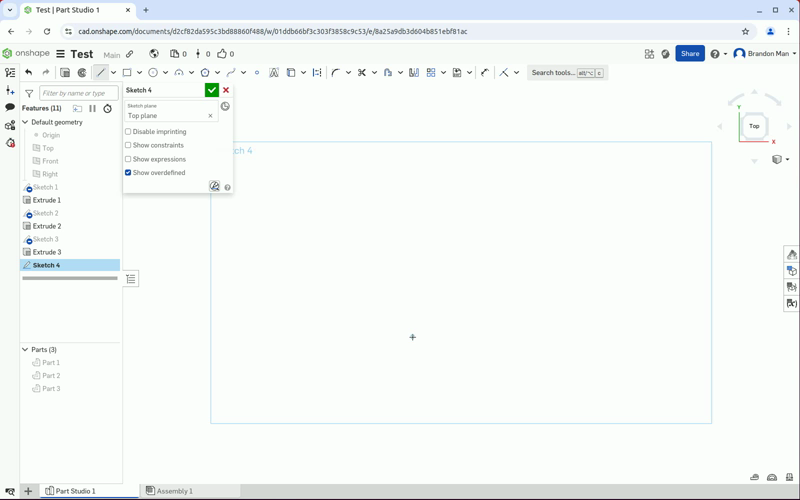
key_down(shift)
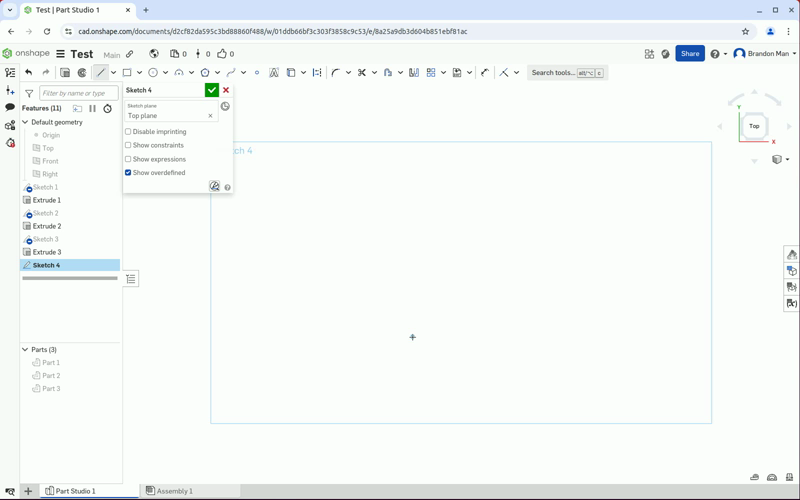
mouse_move(475, 336)
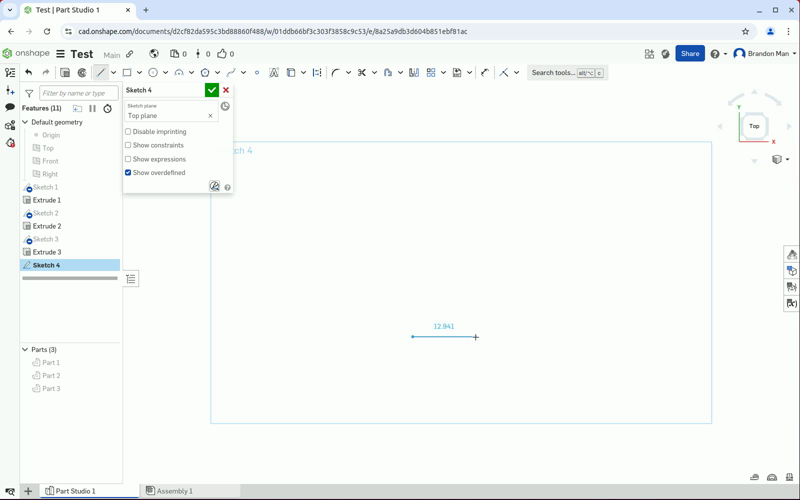
click(475, 336)
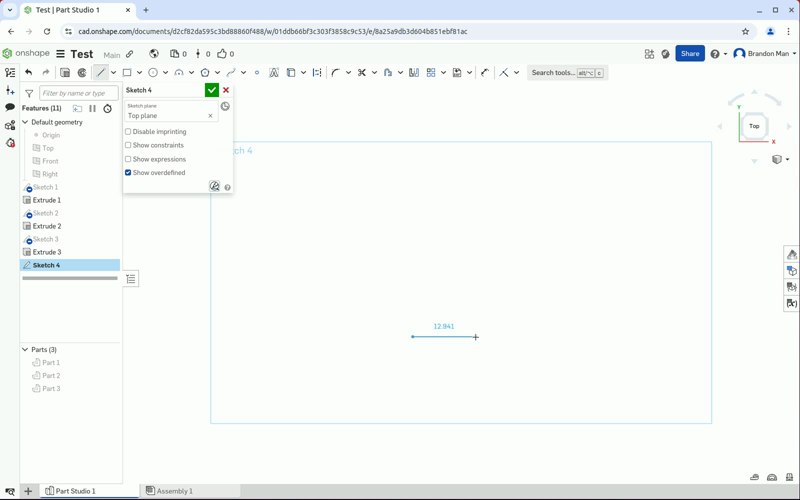
key_up(shift)
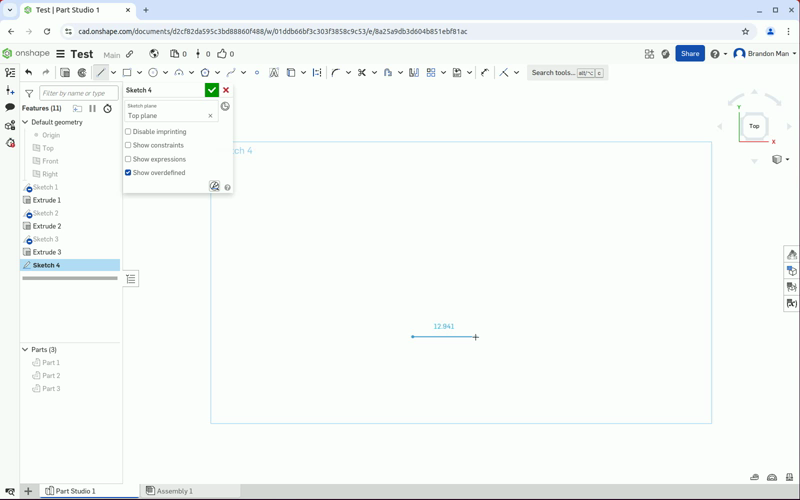
key_down(shift)
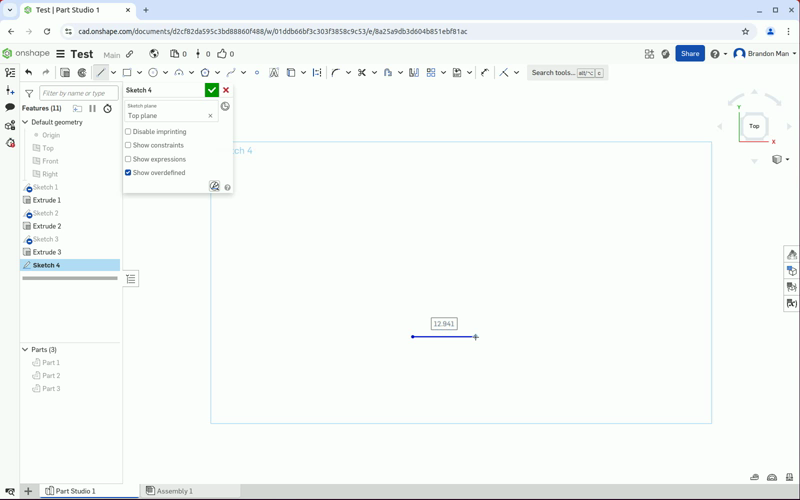
mouse_move(475, 269)
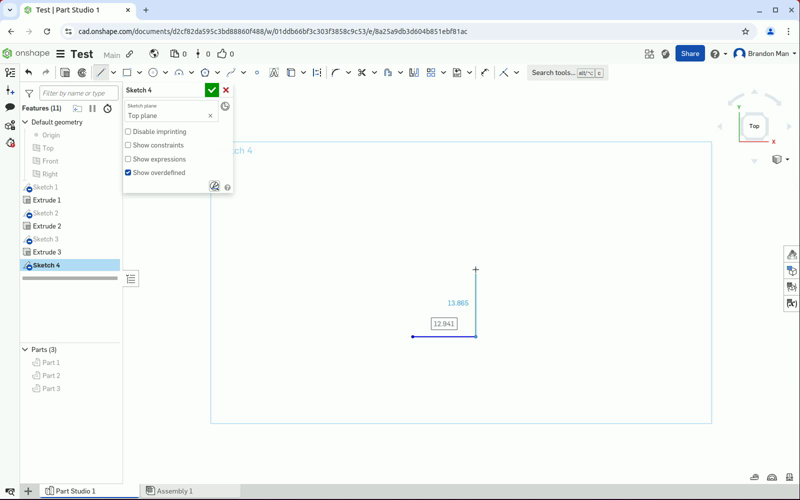
click(475, 269)
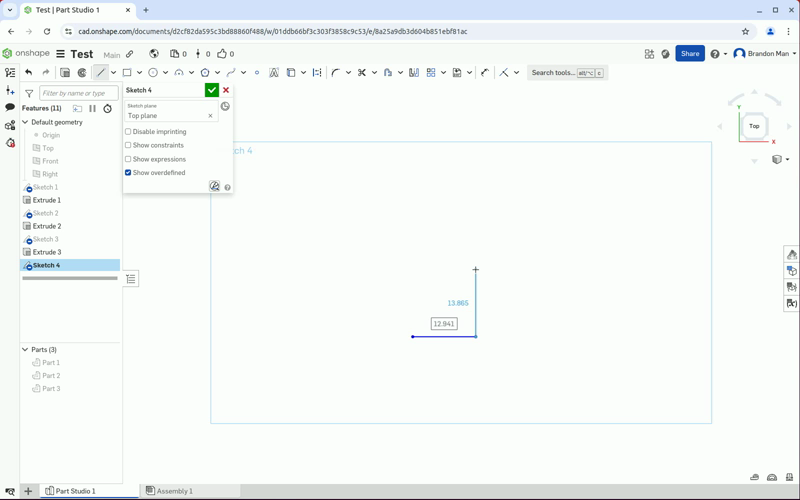
key_up(shift)
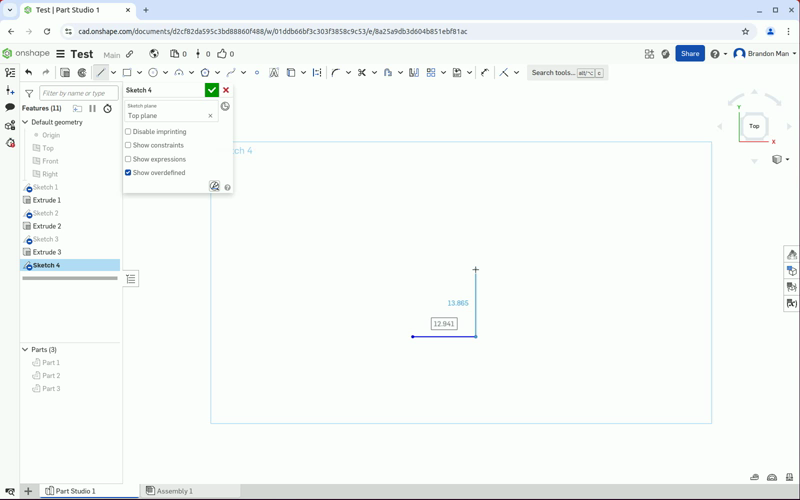
key_down(shift)
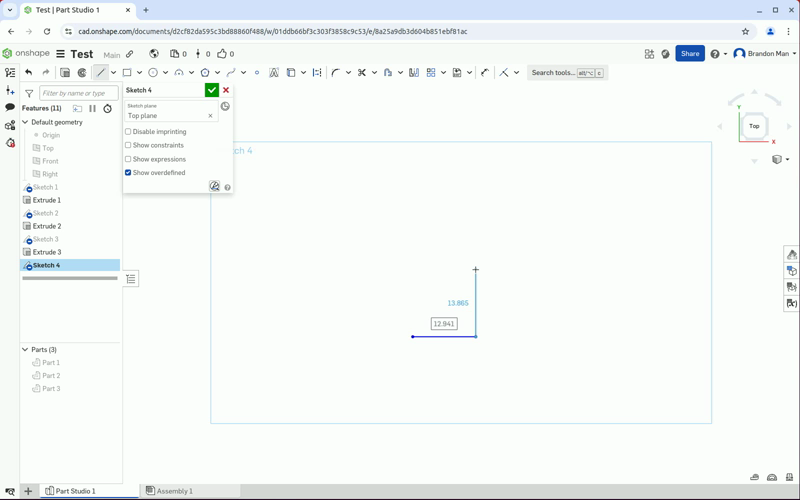
mouse_move(412, 269)
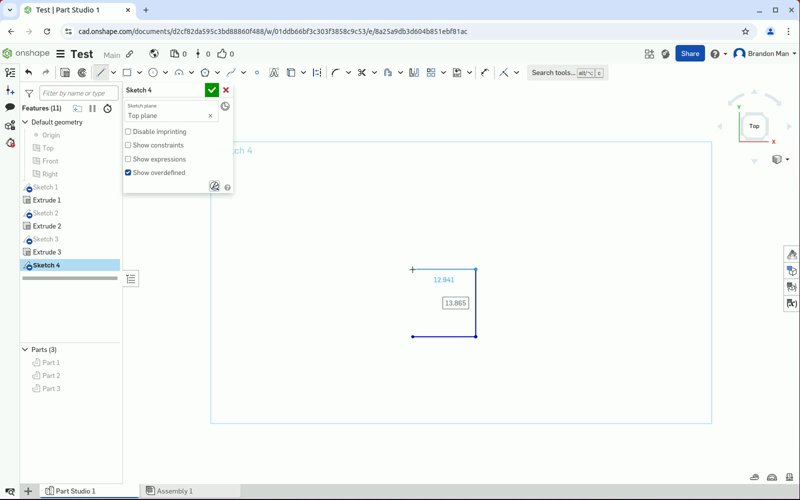
click(412, 269)
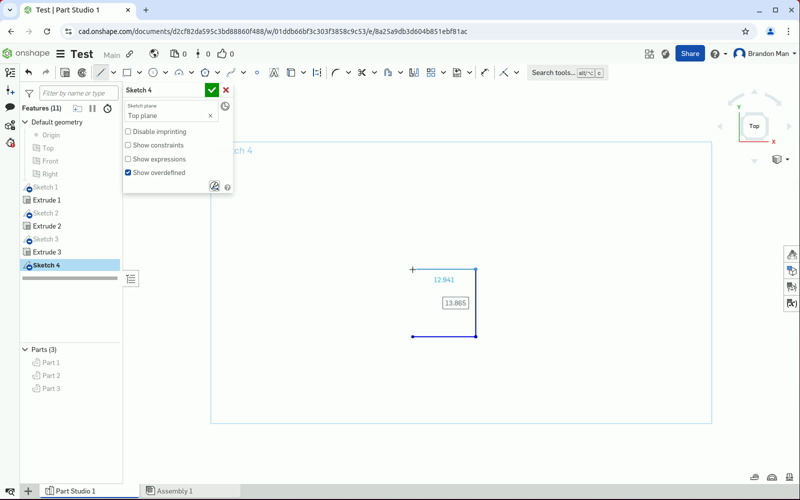
key_up(shift)
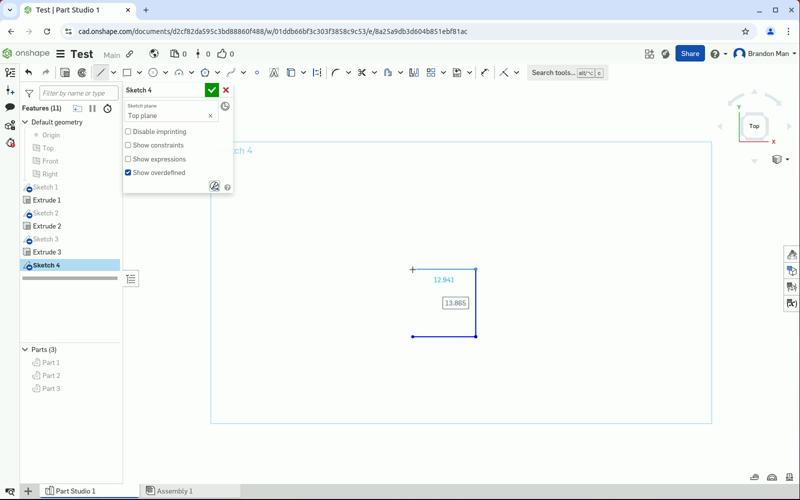
key_down(shift)
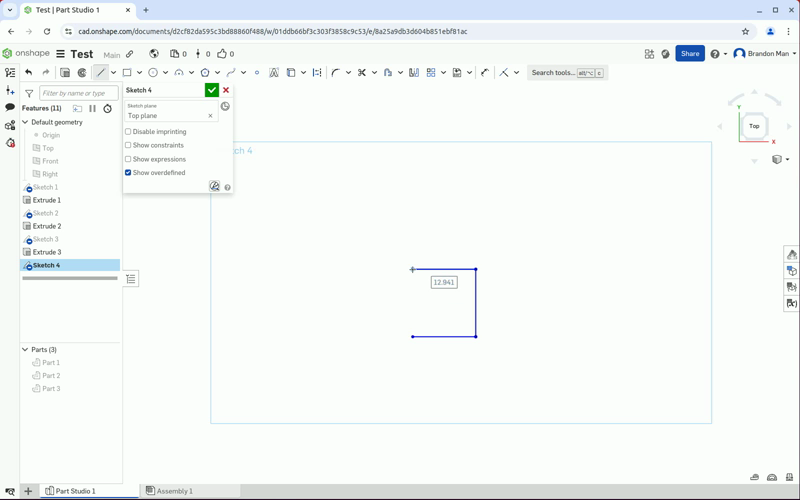
mouse_move(412, 336)
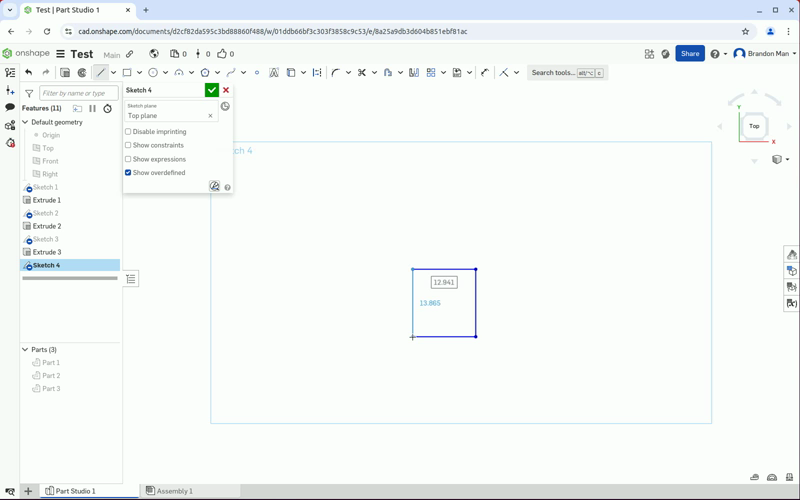
key_up(shift)
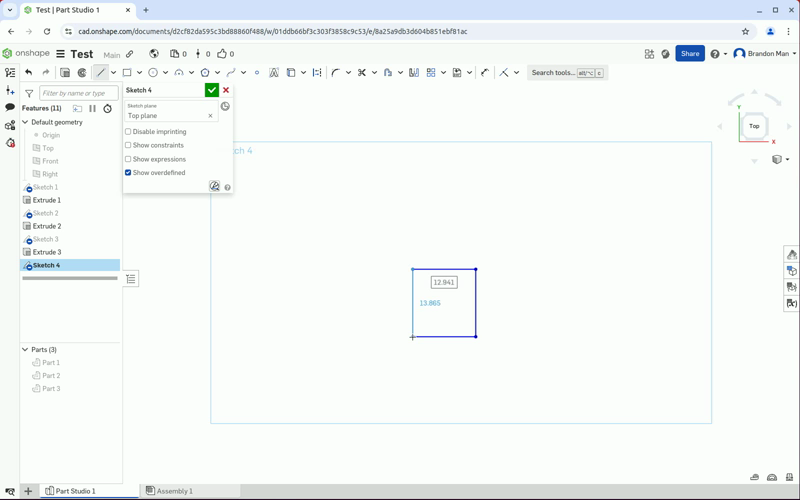
click(412, 336)
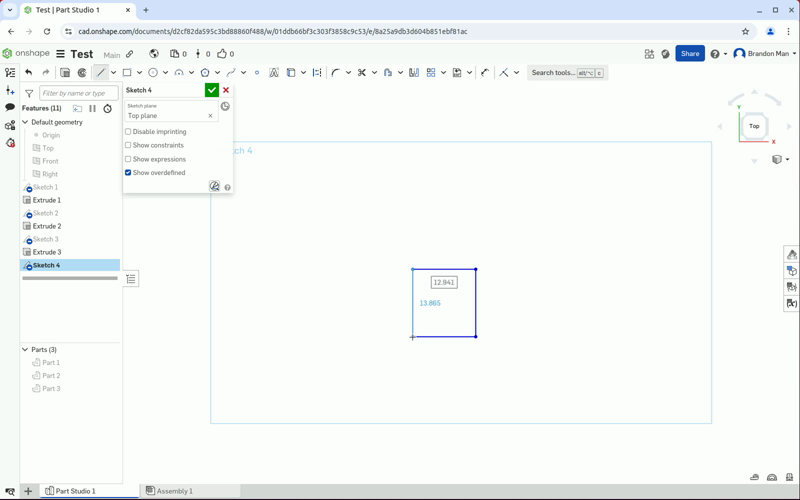
key(esc)
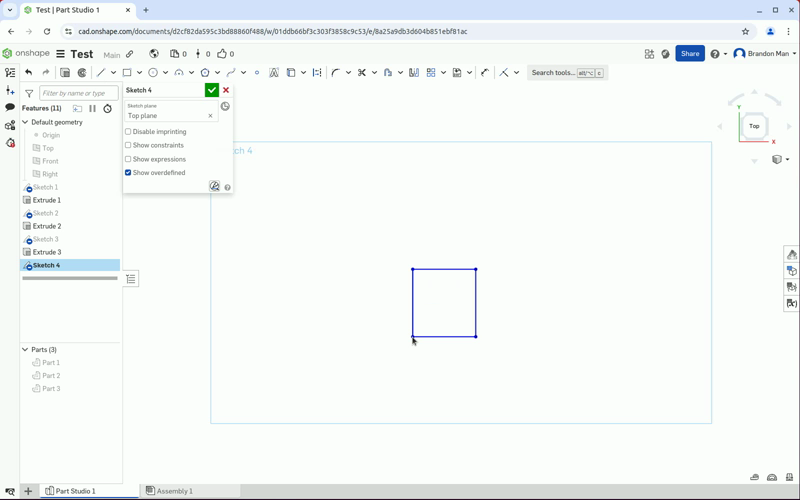
mouse_move(461, 281)
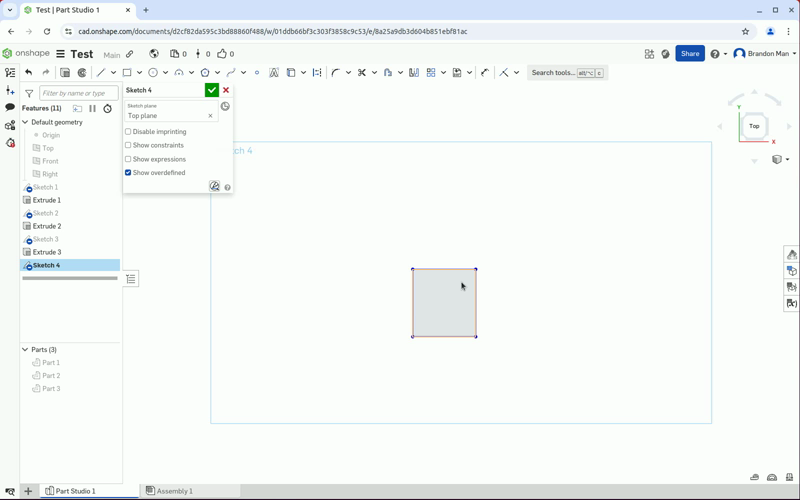
click(461, 281)
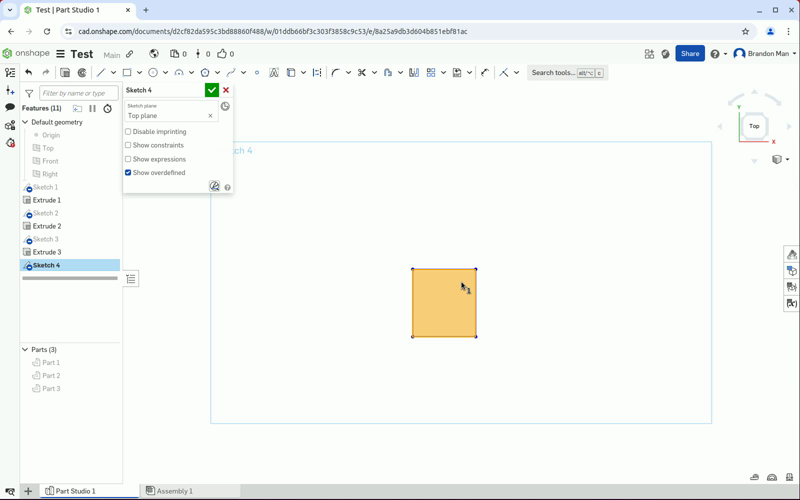
mouse_move(73, 352)
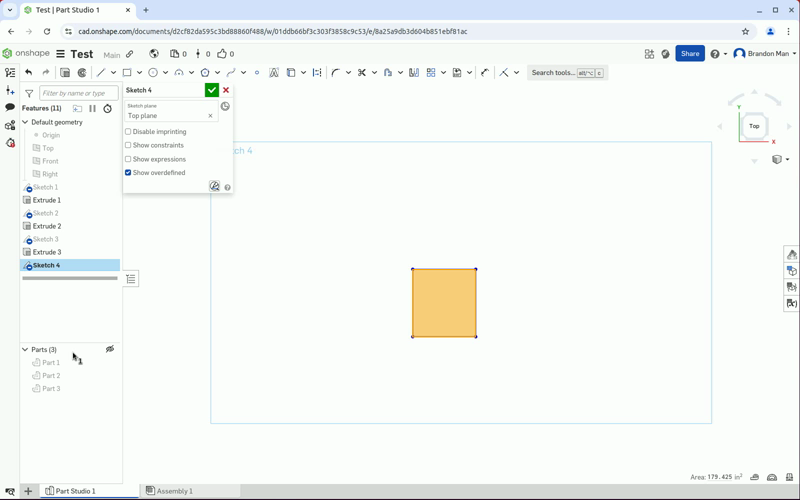
key(shift+y)
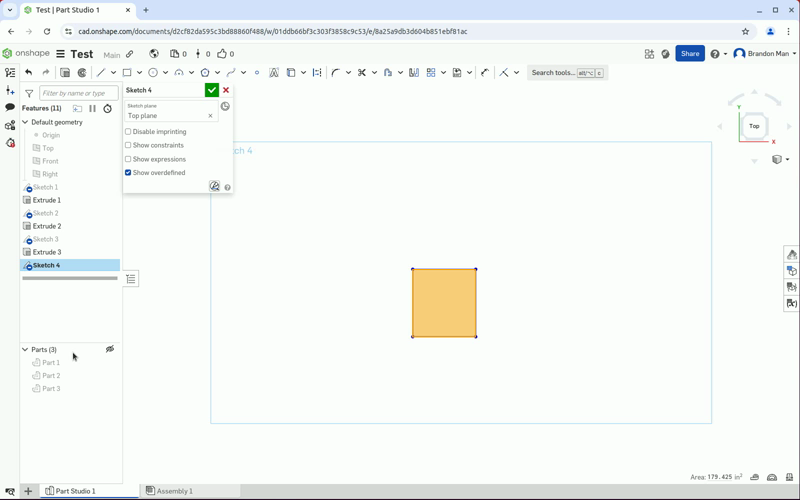
key(shift+e)
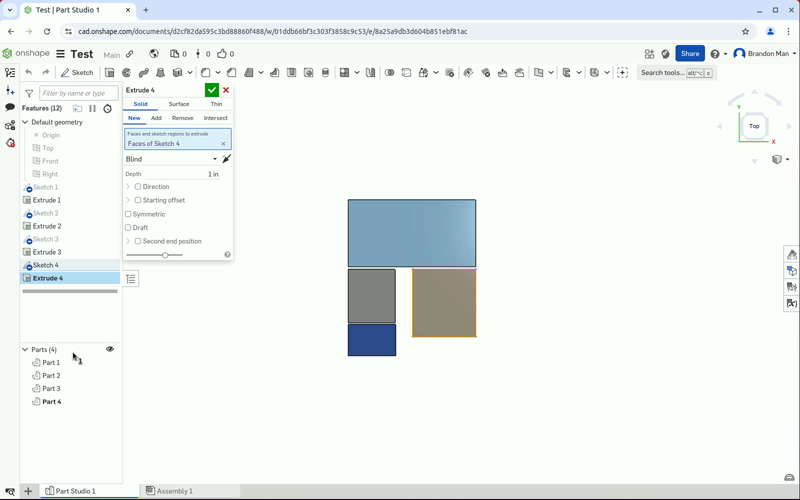
mouse_move(143, 106)
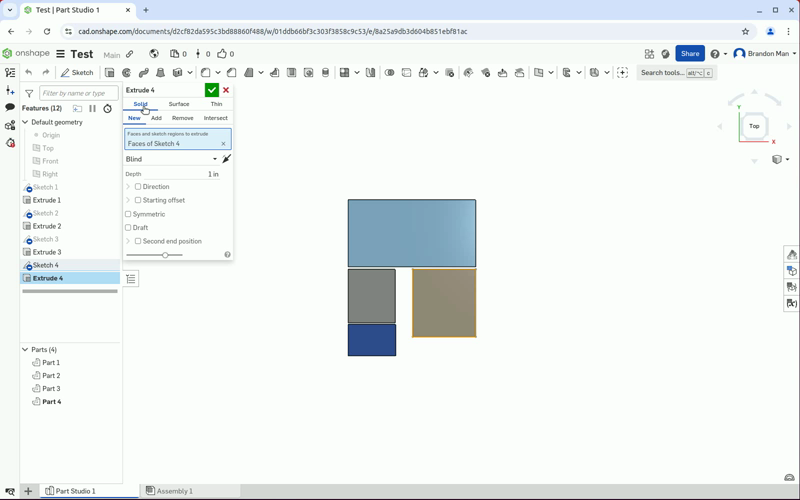
click(143, 106)
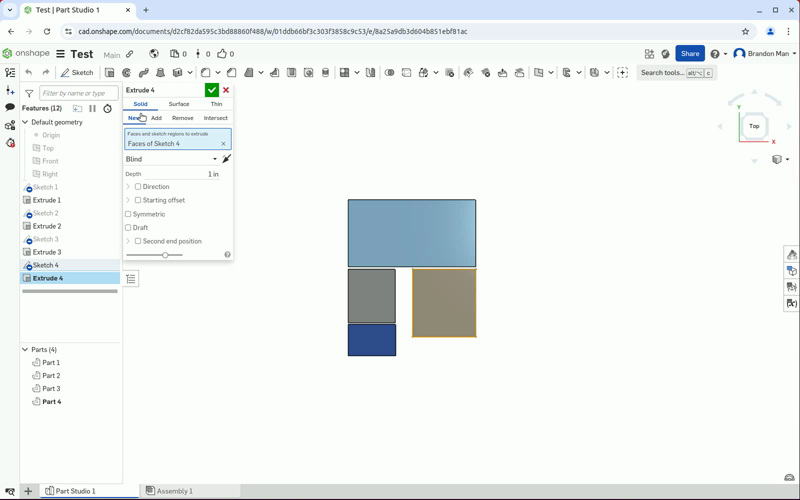
mouse_move(137, 120)
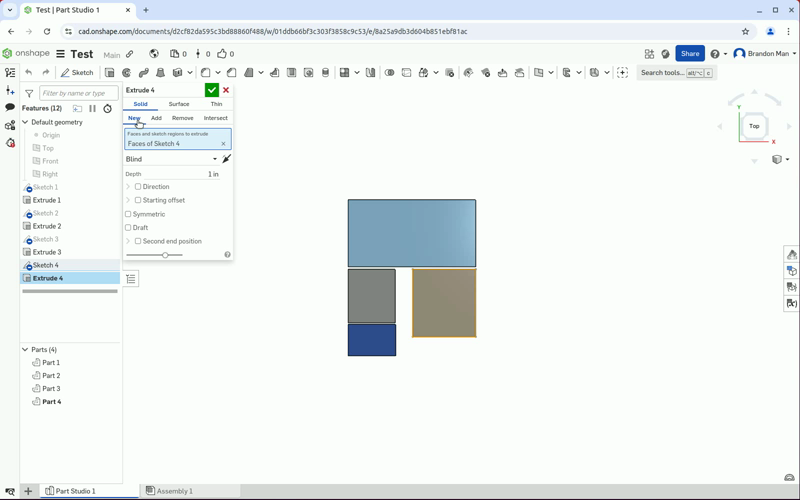
click(137, 120)
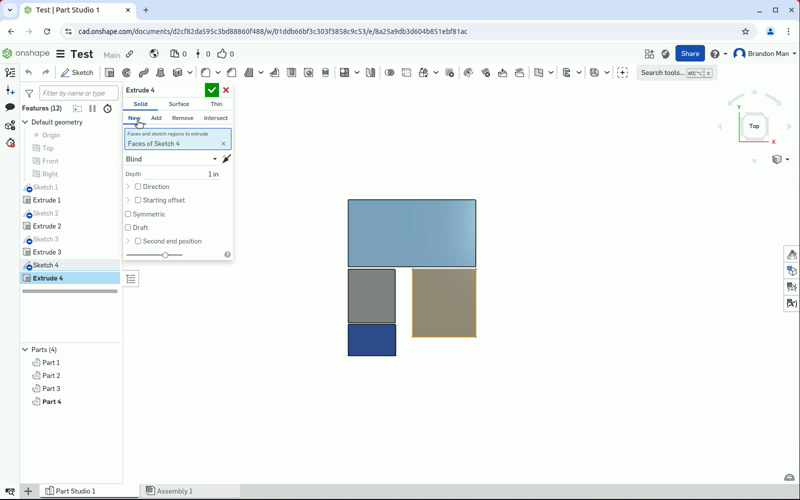
key(tab, 4)
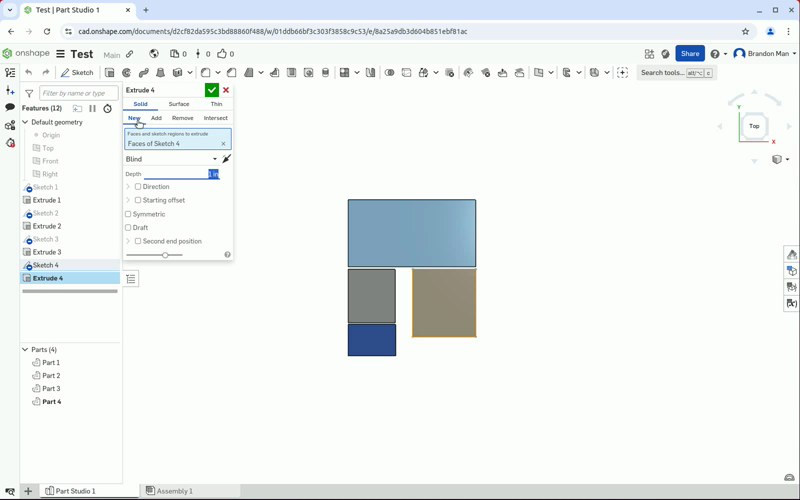
text(1.926)
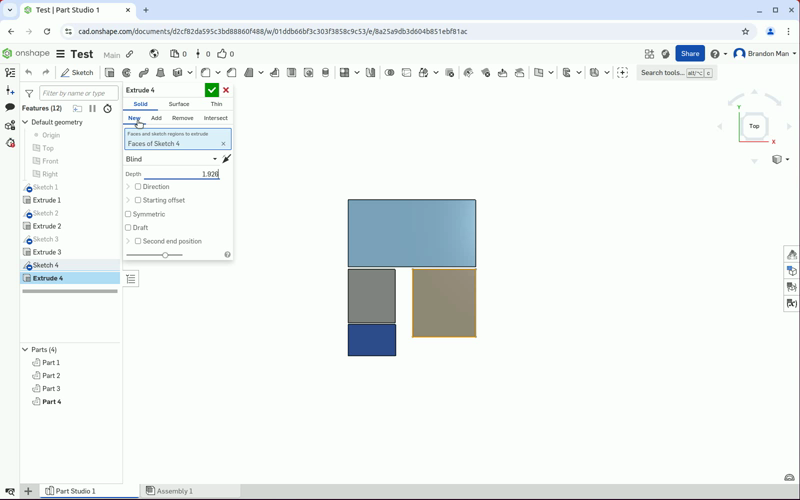
key(enter)
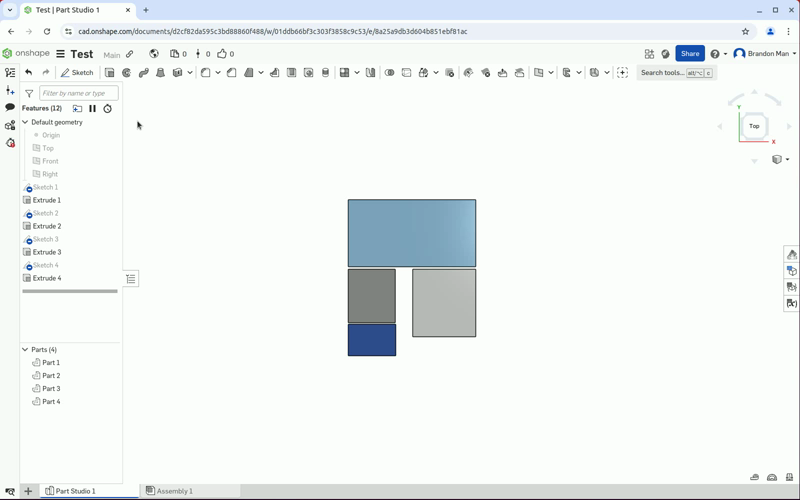
key(shift+h)
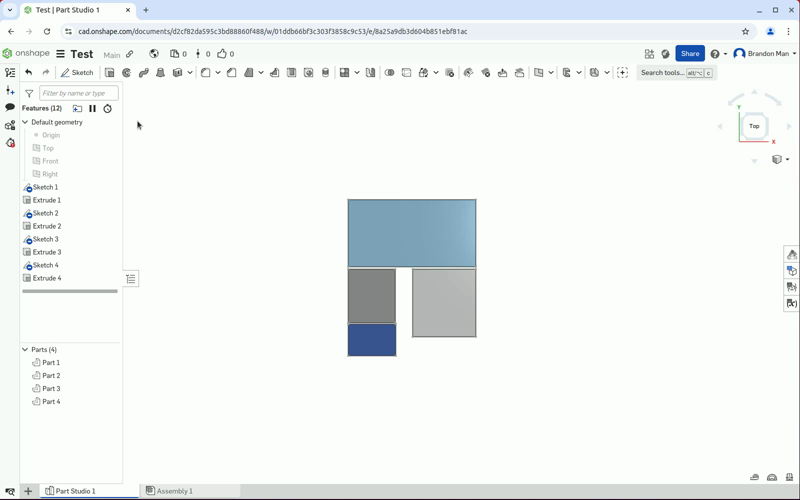
key(shift+h)
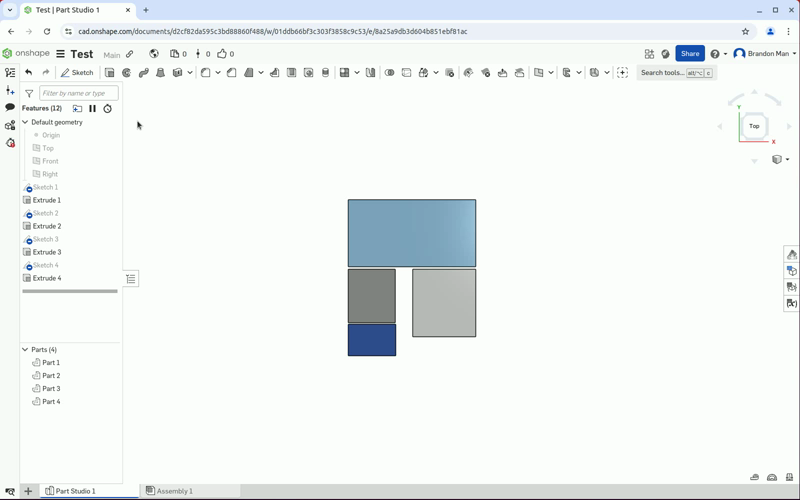
mouse_move(73, 189)
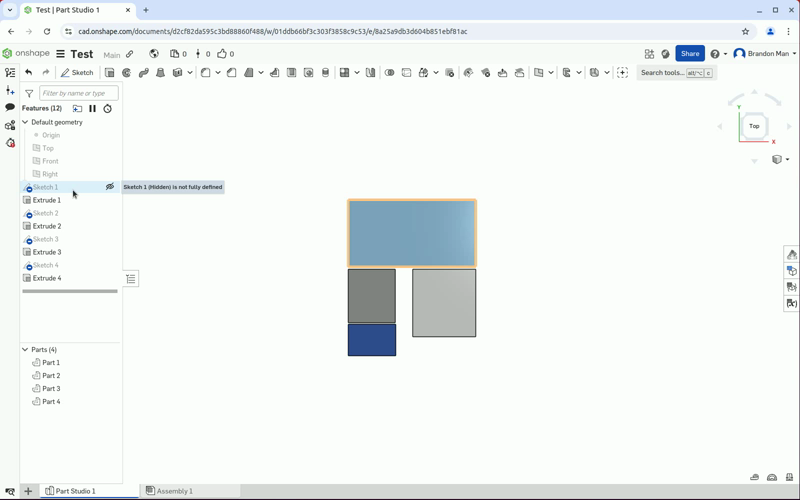
click(73, 189)
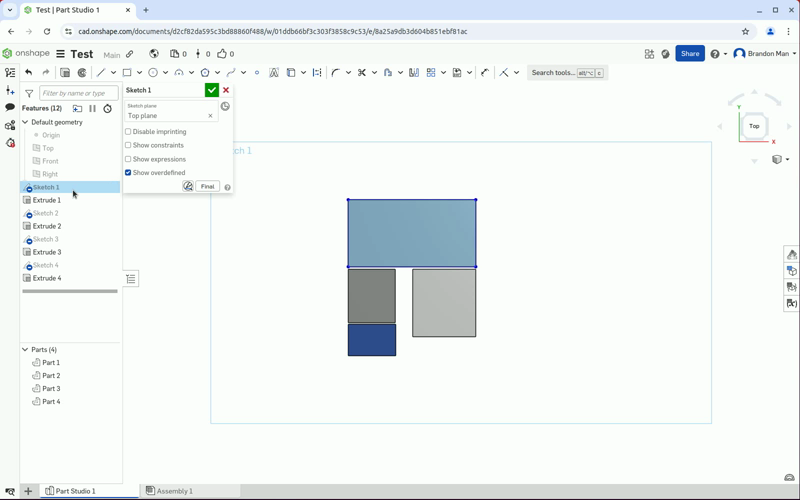
mouse_move(229, 92)
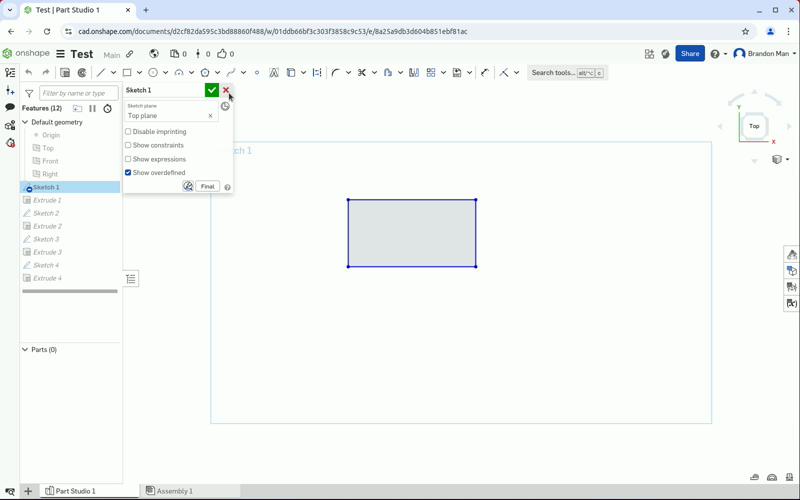
click(229, 92)
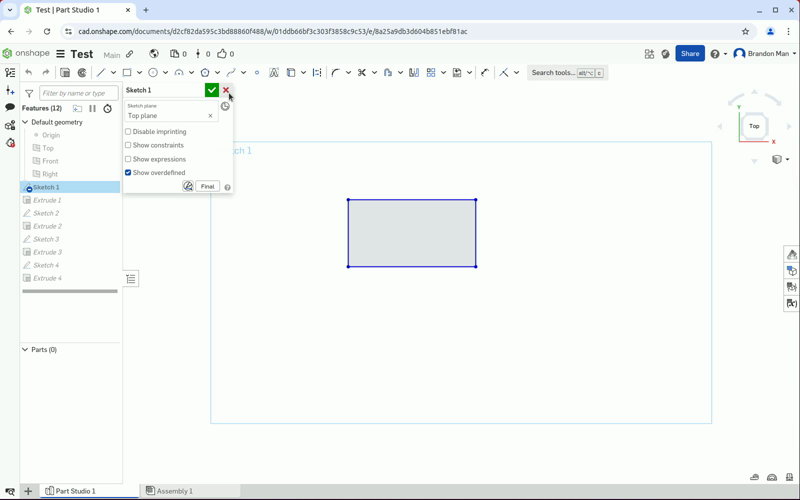
key(shift+s)
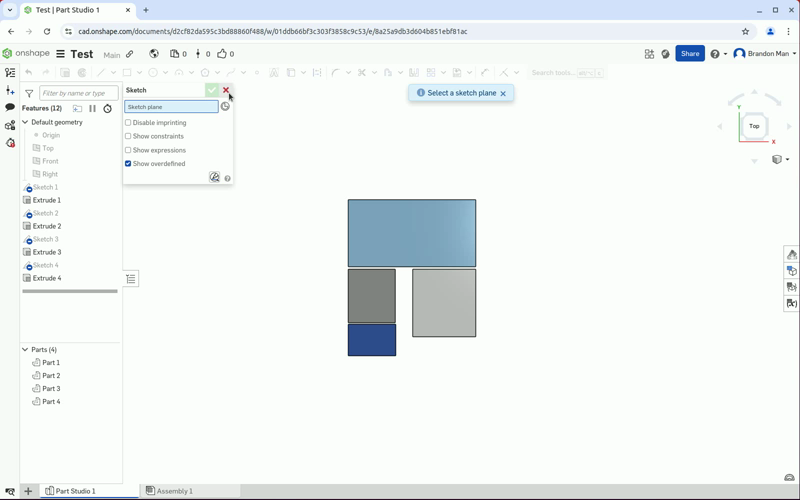
mouse_move(73, 150)
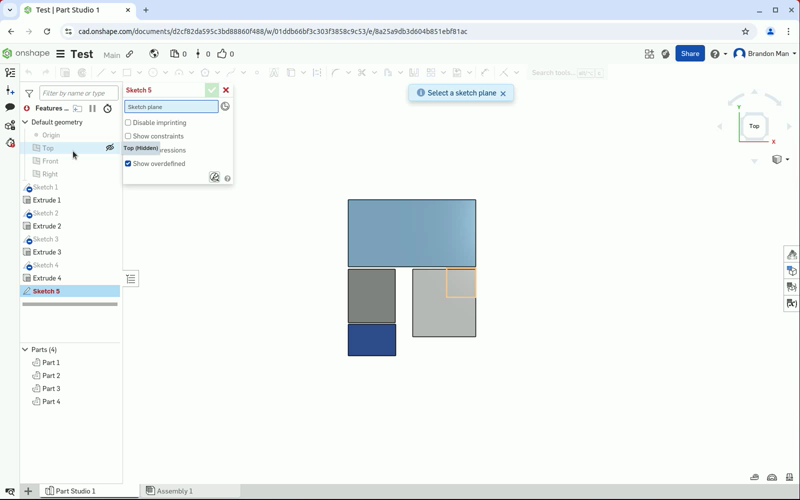
click(73, 150)
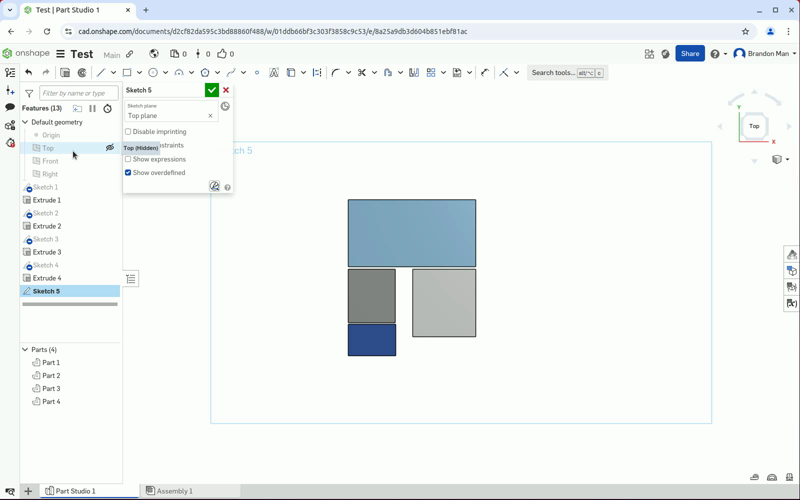
mouse_move(73, 352)
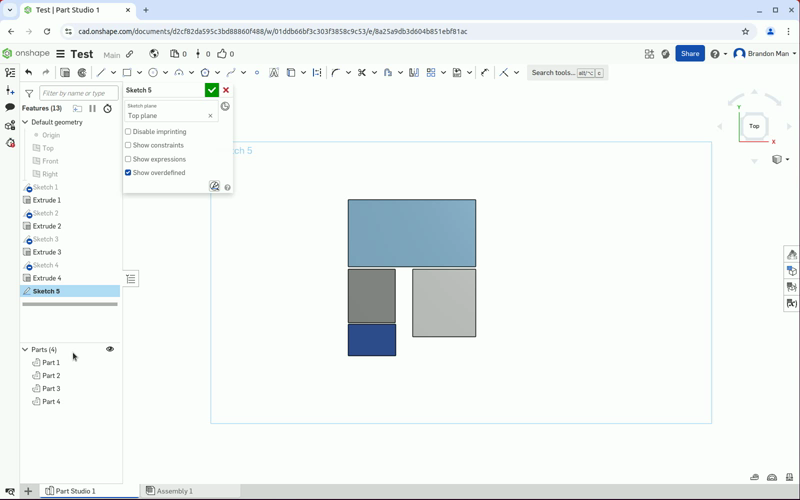
key(y)
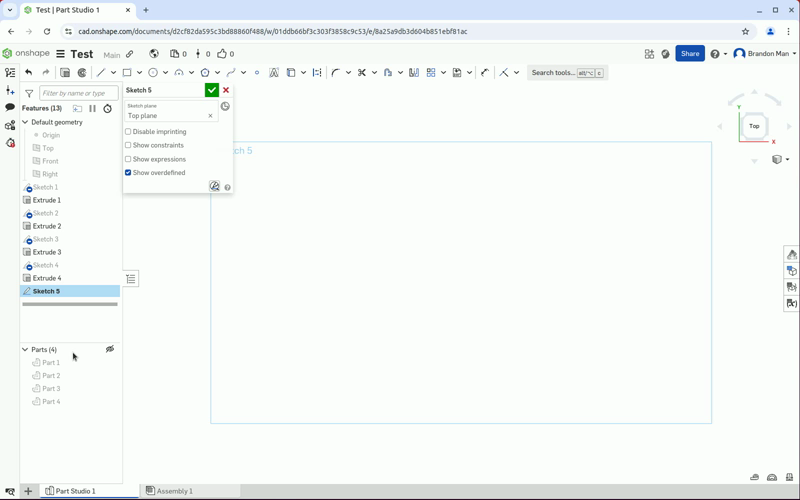
key(l)
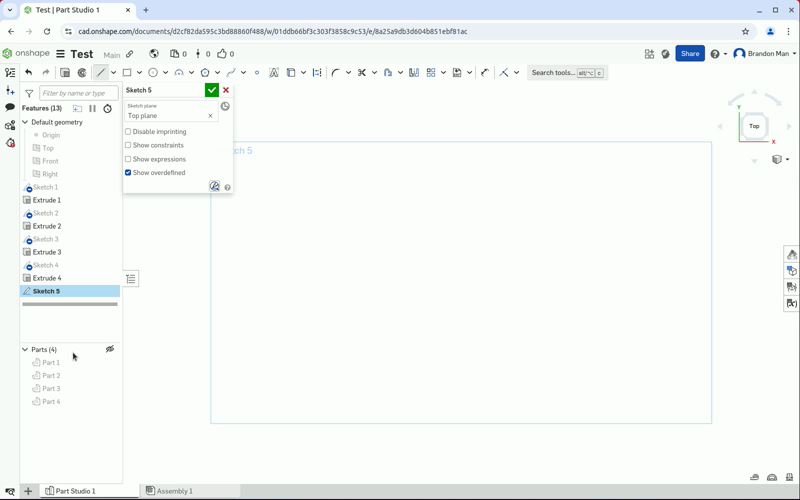
key_down(shift)
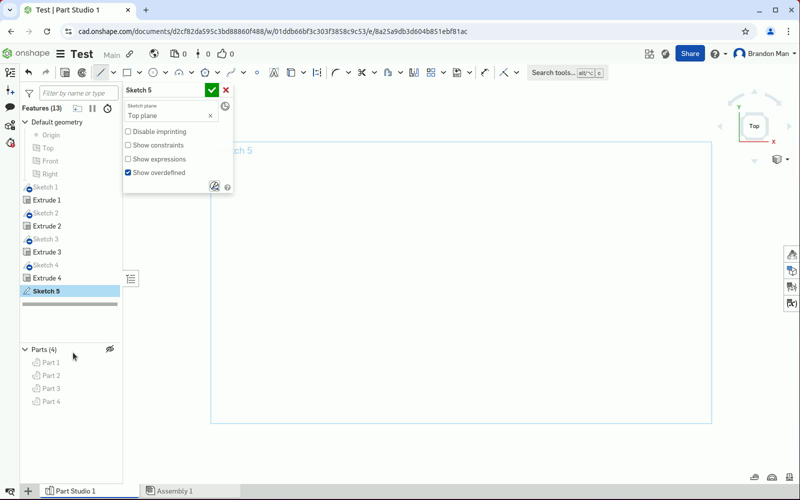
mouse_move(479, 366)
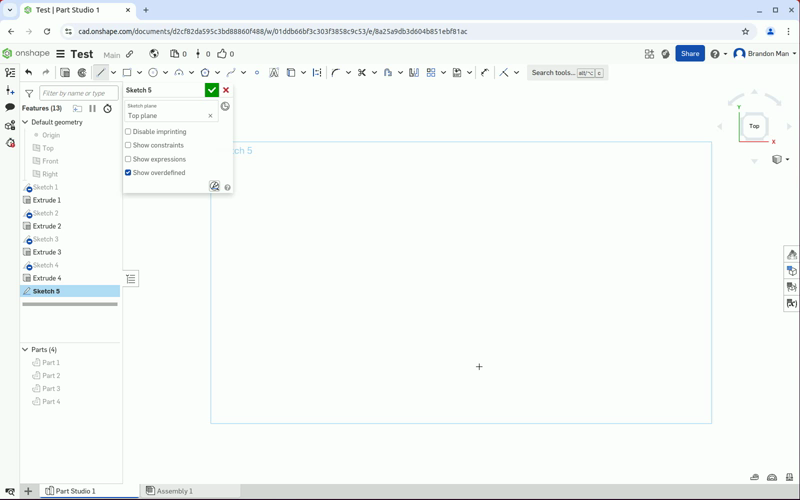
click(479, 366)
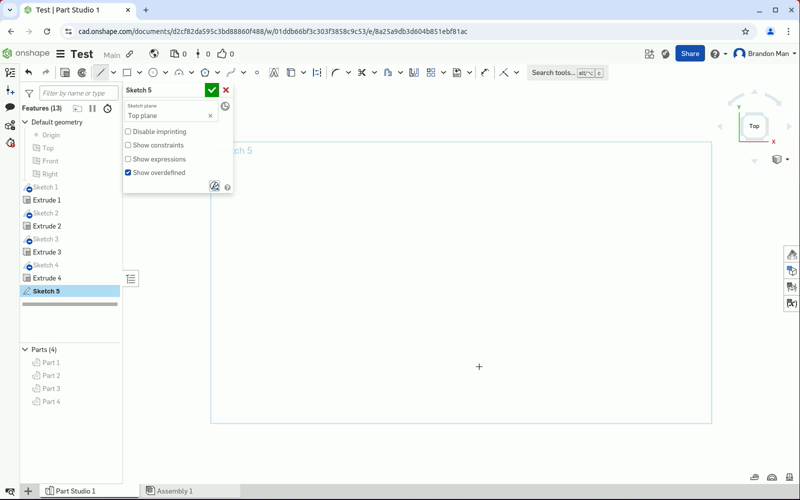
key_up(shift)
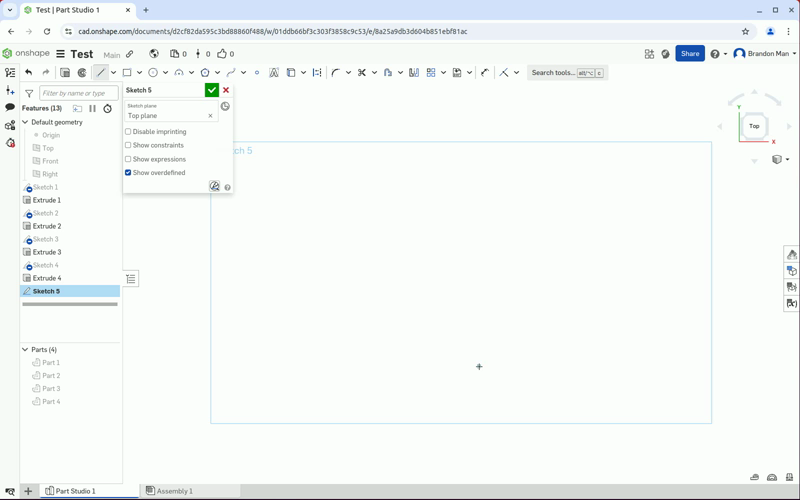
key_down(shift)
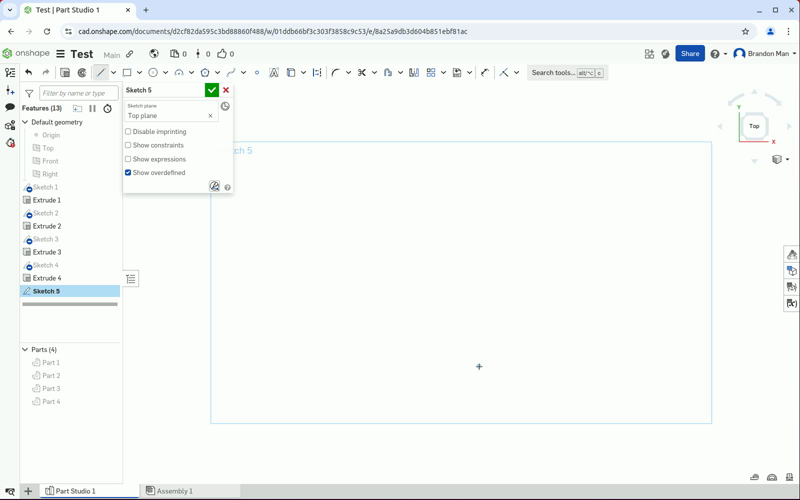
mouse_move(573, 366)
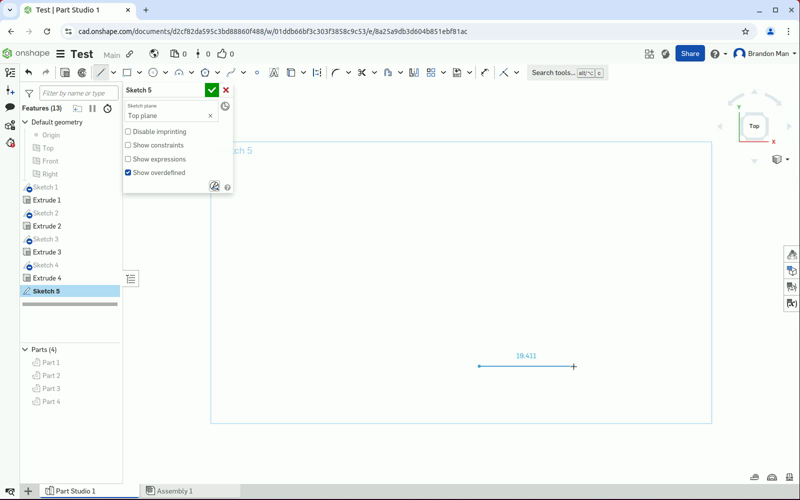
click(573, 366)
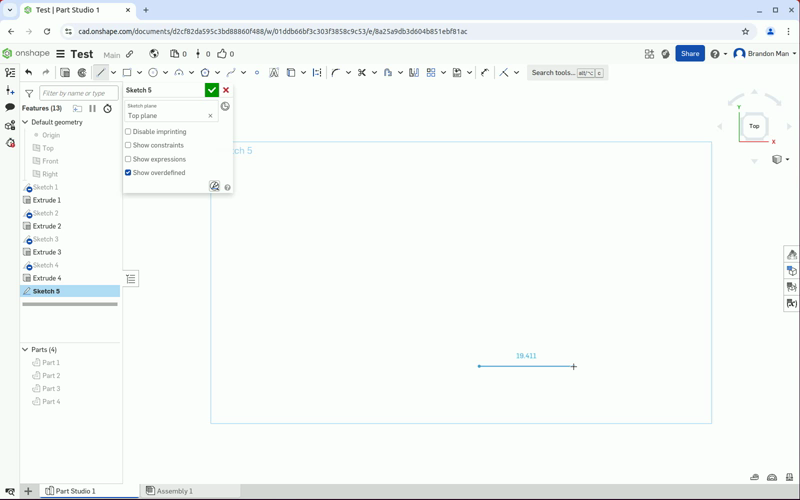
key_up(shift)
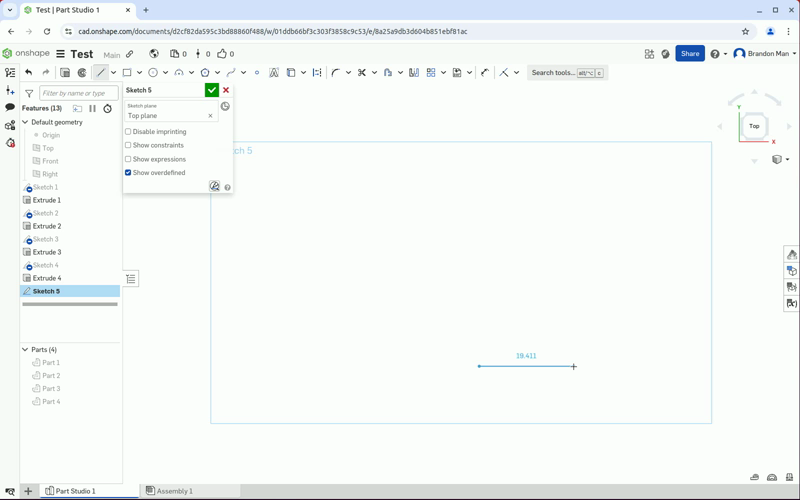
key_down(shift)
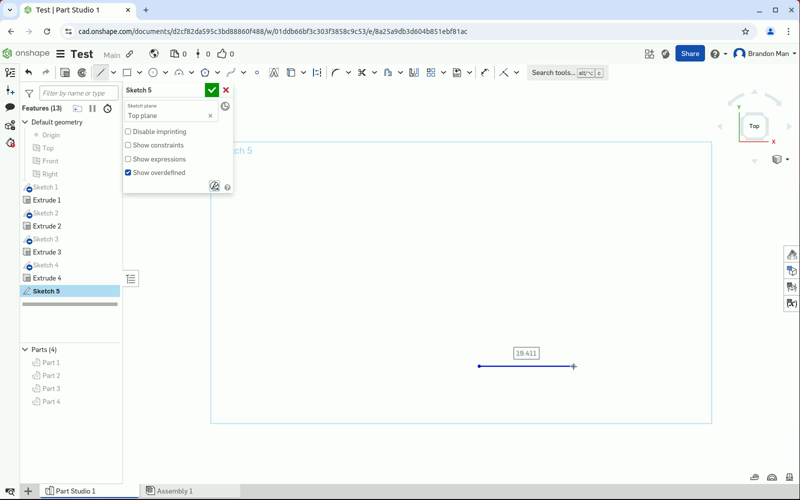
mouse_move(573, 200)
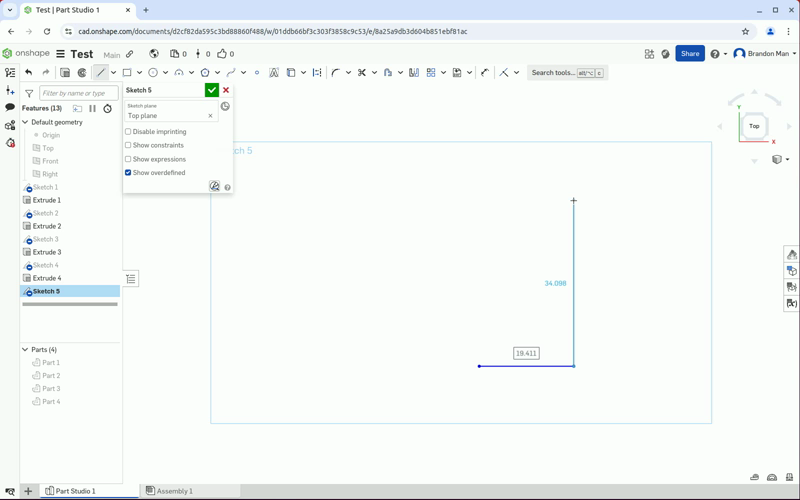
click(573, 200)
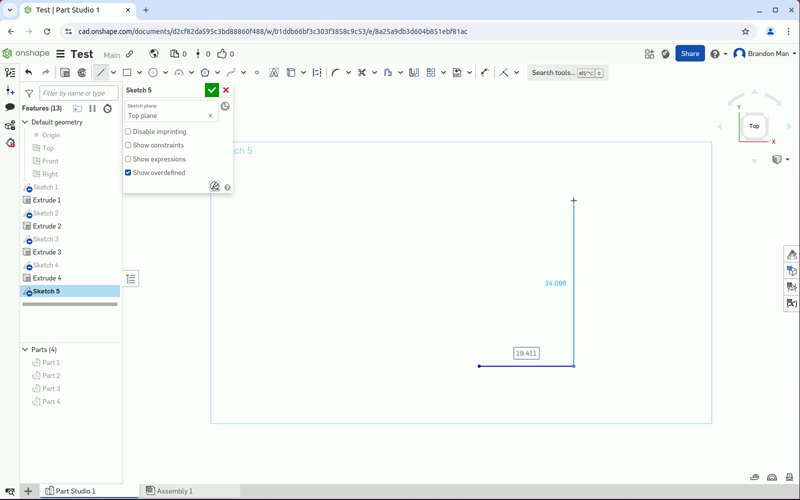
key_up(shift)
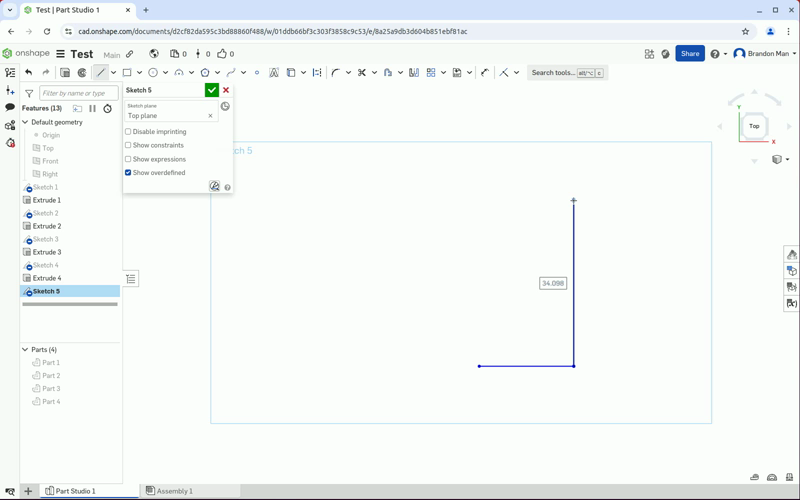
key_down(shift)
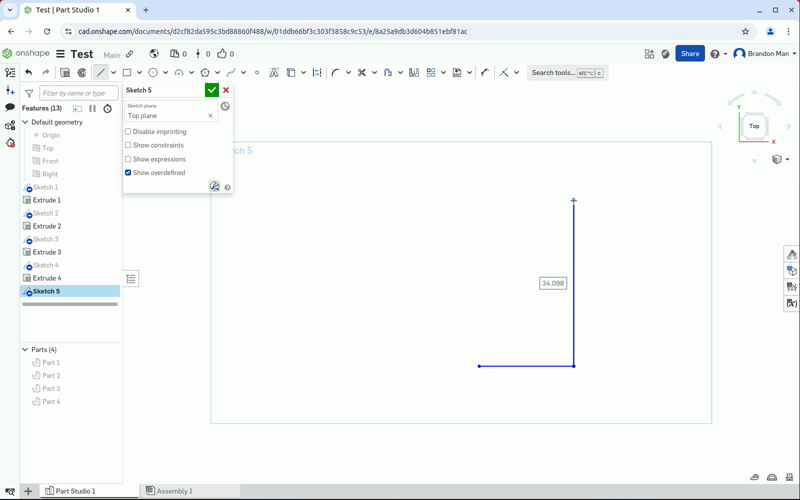
mouse_move(479, 200)
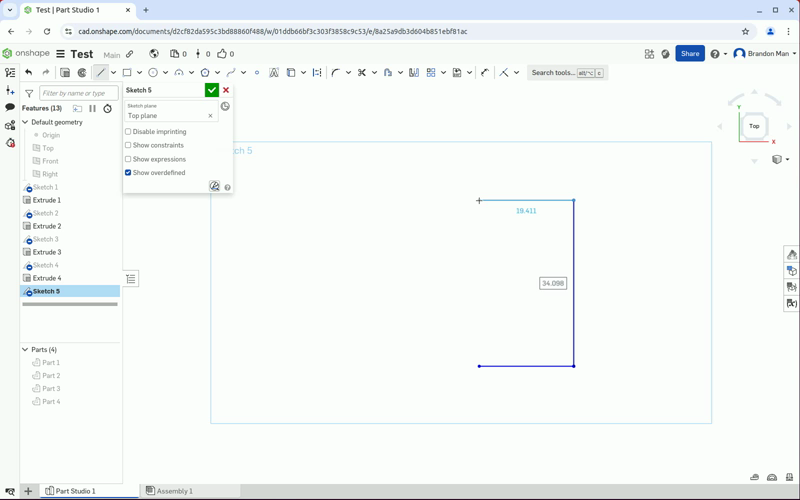
click(479, 200)
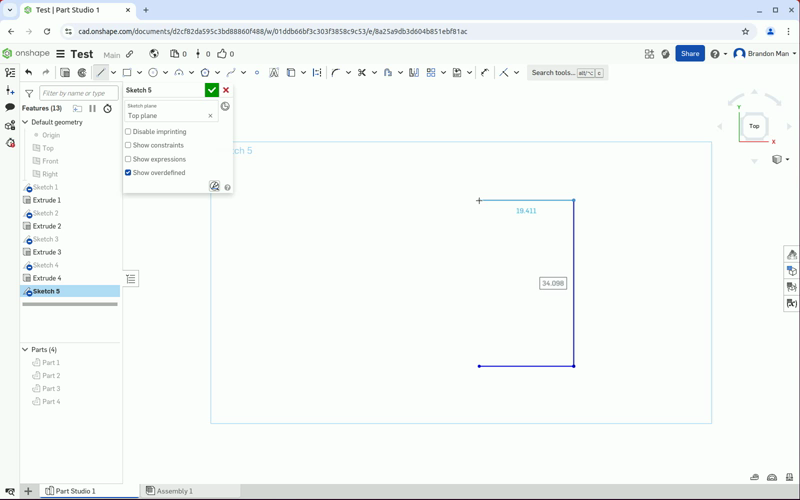
key_up(shift)
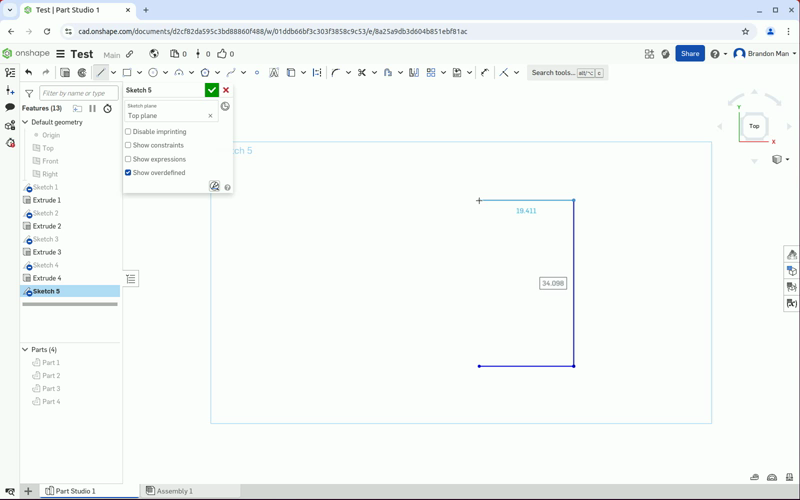
key_down(shift)
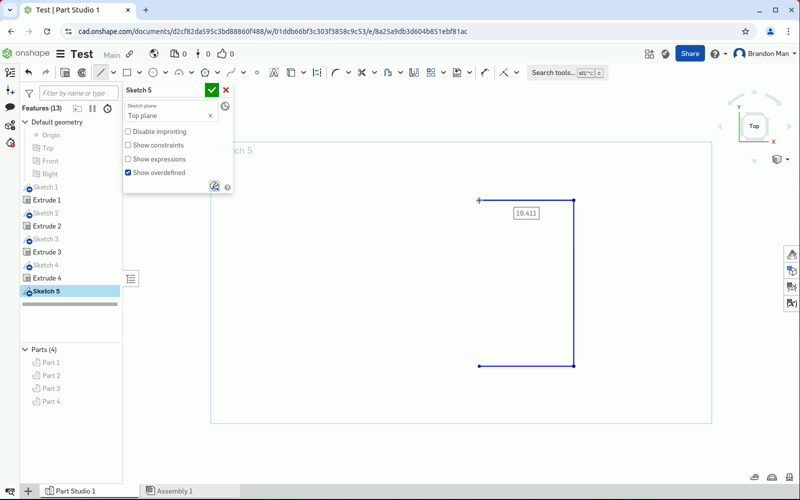
mouse_move(479, 366)
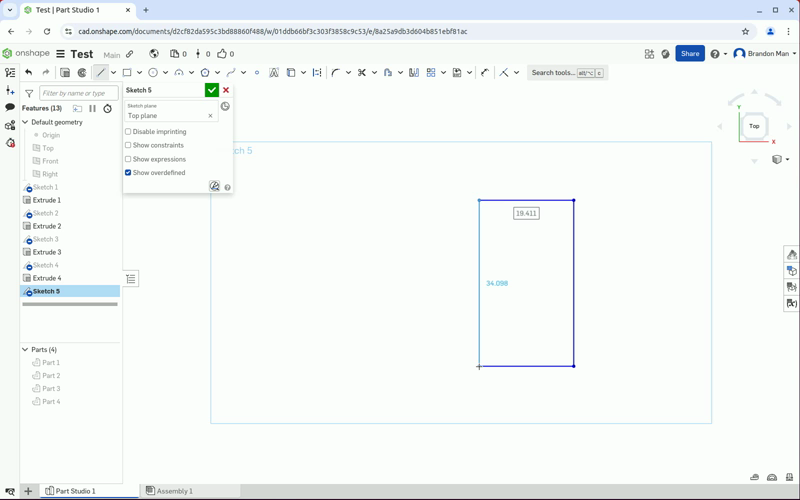
key_up(shift)
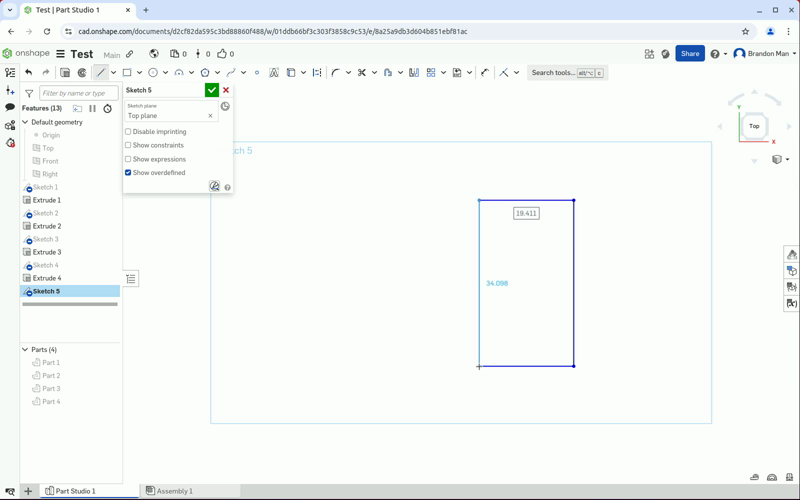
click(479, 366)
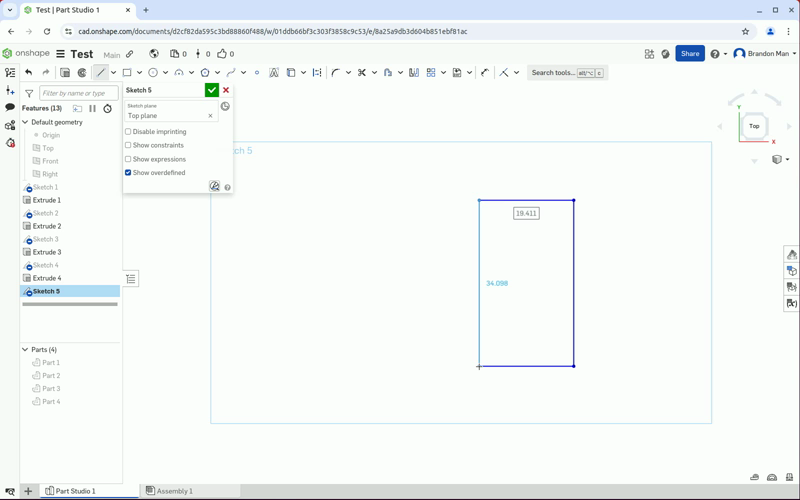
key(esc)
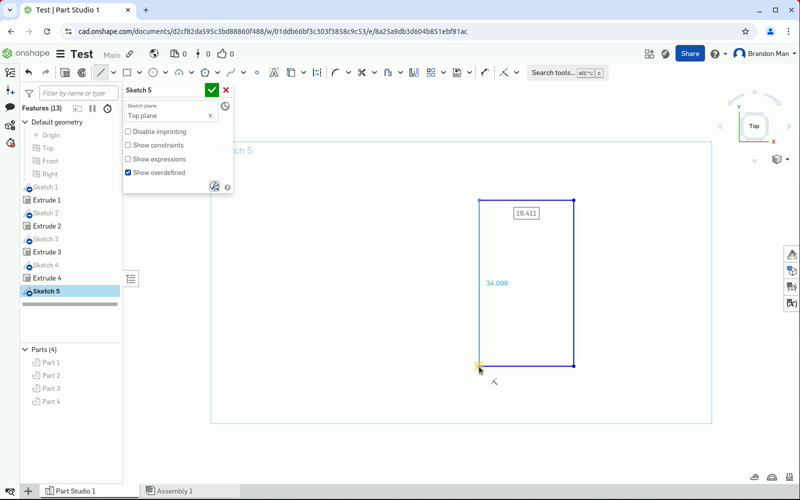
mouse_move(498, 342)
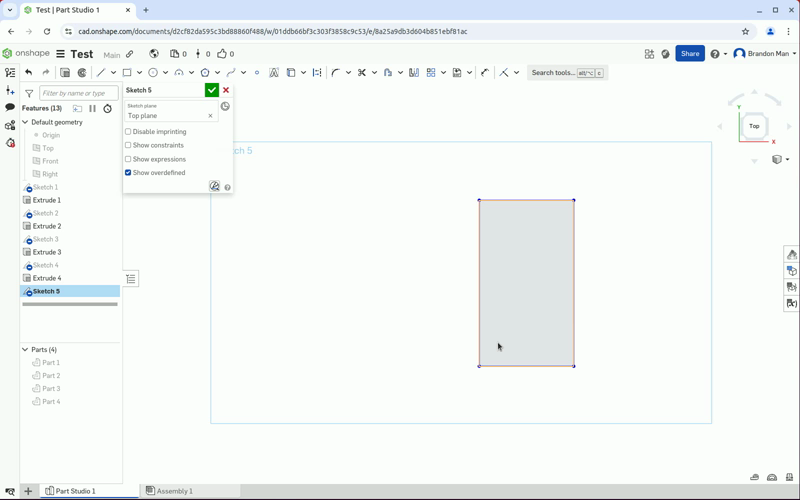
click(498, 342)
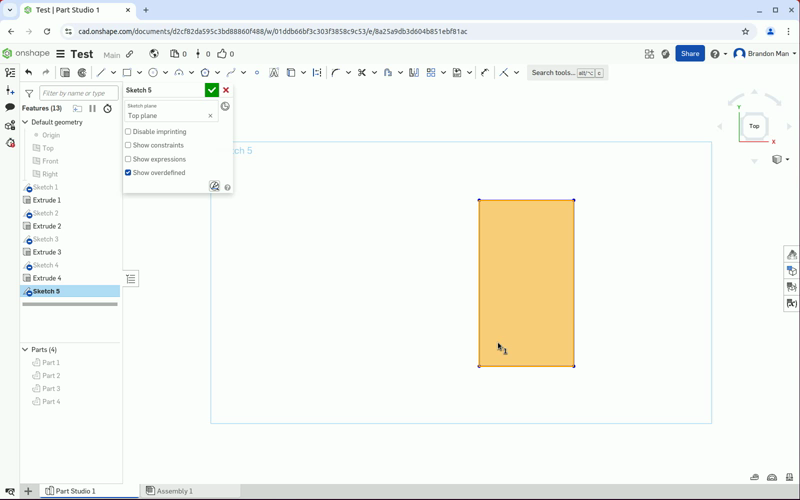
mouse_move(73, 352)
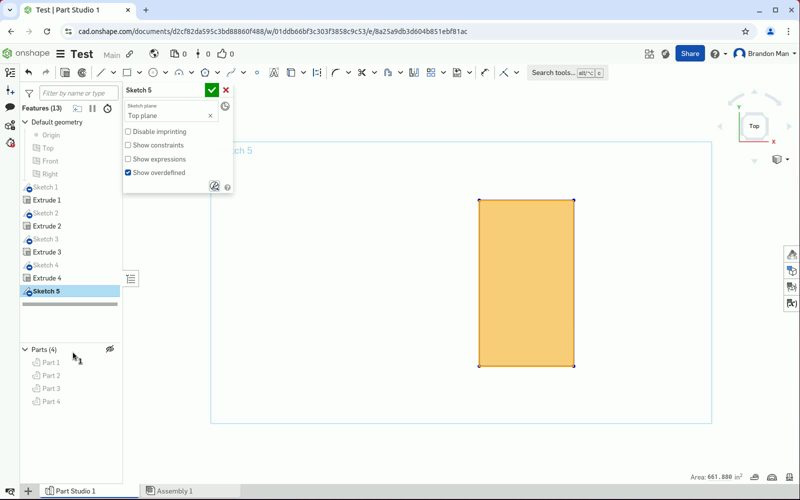
key(shift+y)
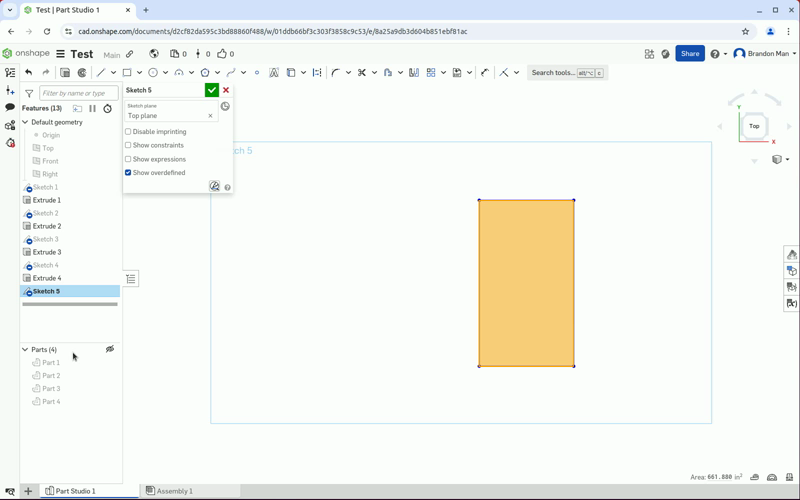
key(shift+e)
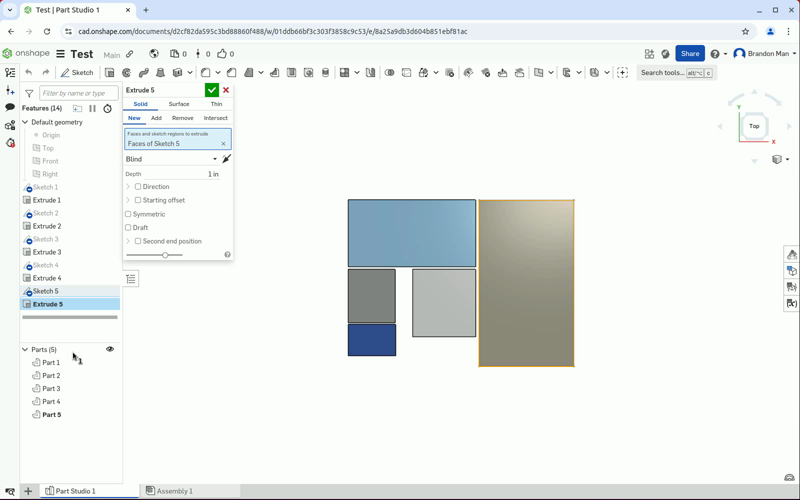
mouse_move(143, 106)
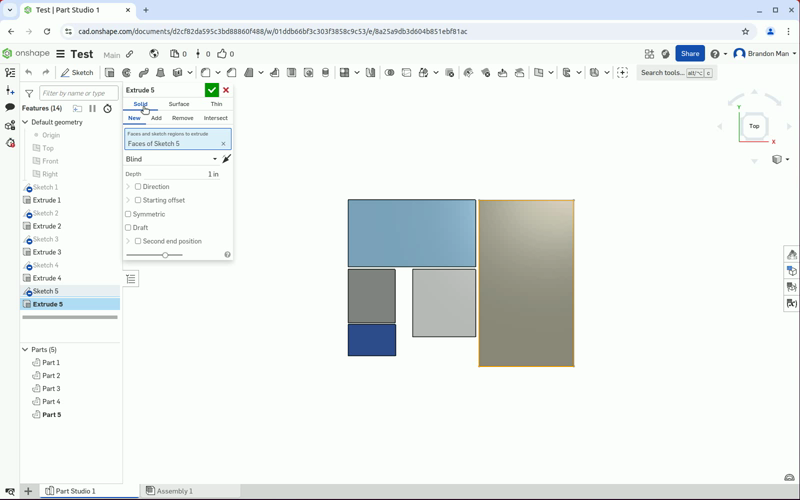
click(143, 106)
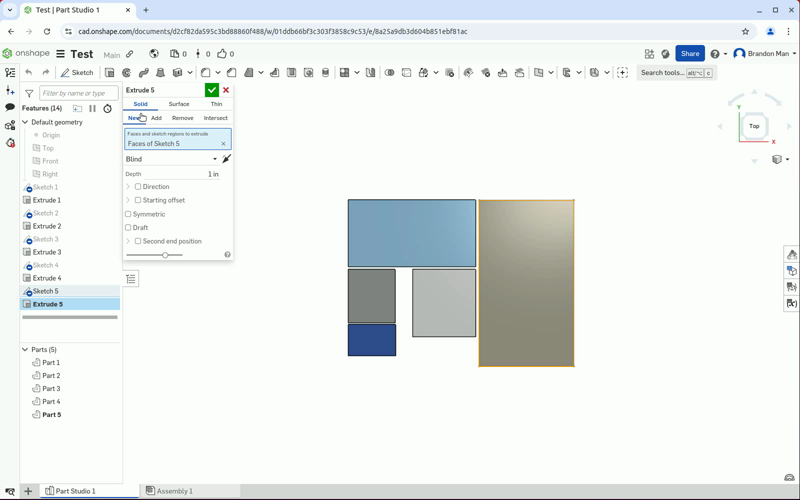
mouse_move(137, 120)
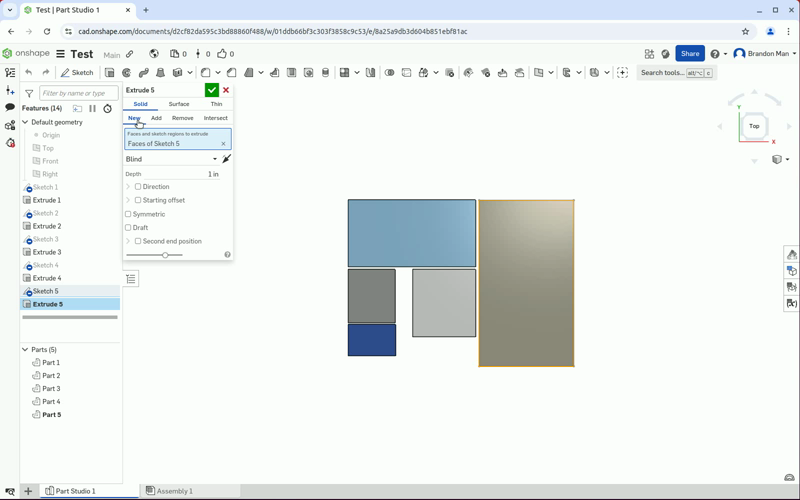
click(137, 120)
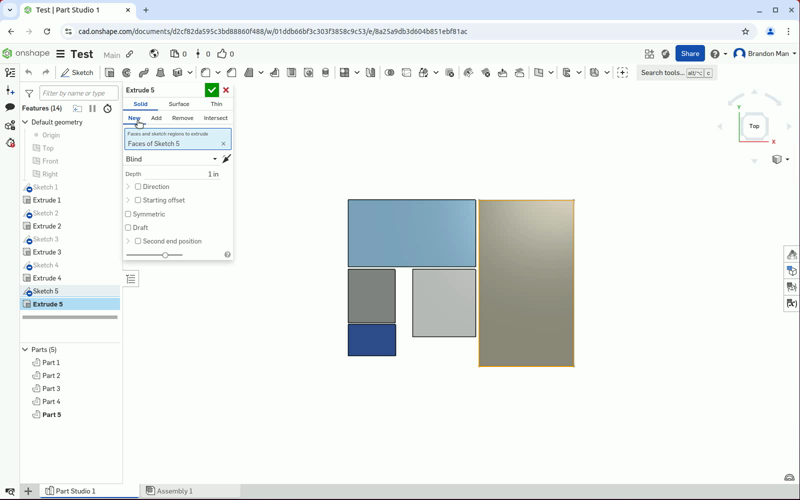
key(tab, 4)
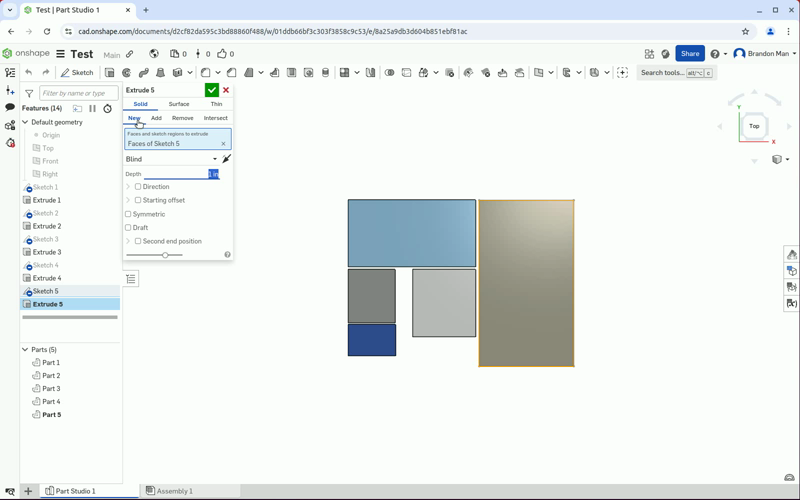
text(1.926)
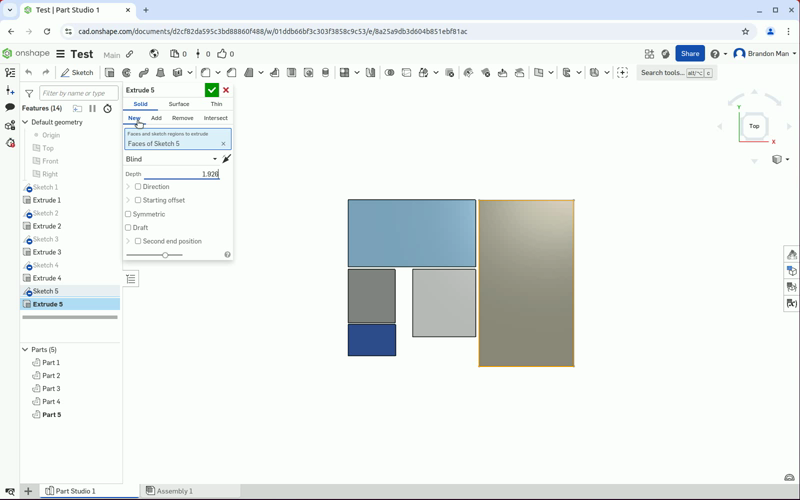
key(enter)
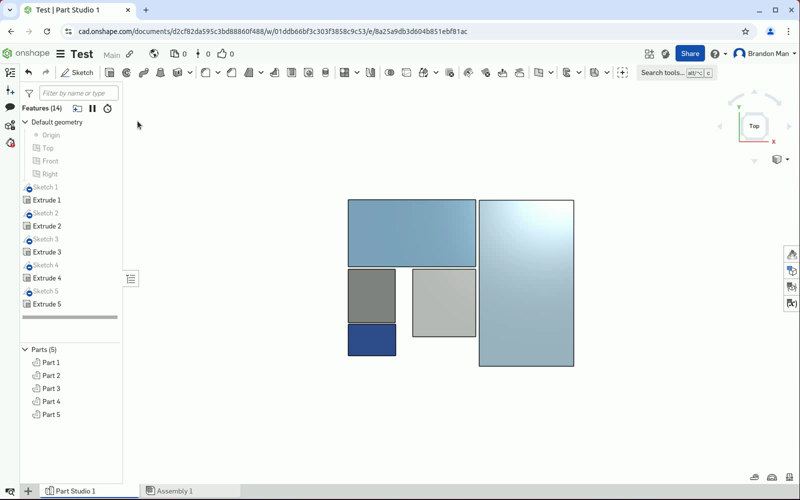
key(shift+h)
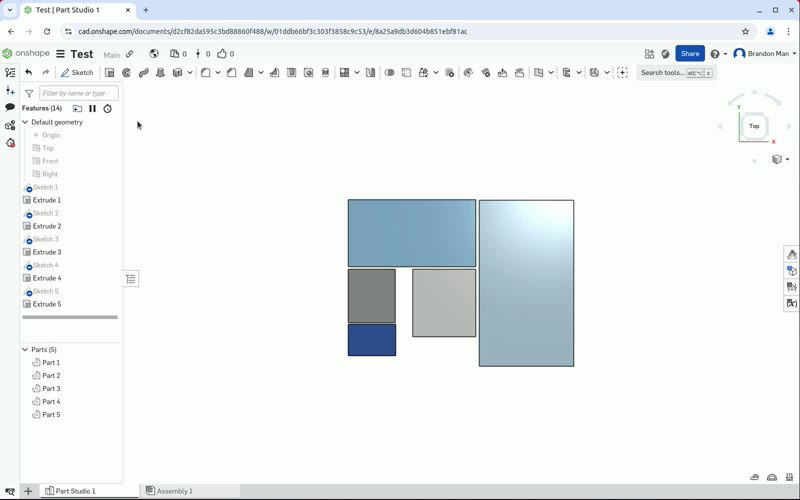
key(shift+h)
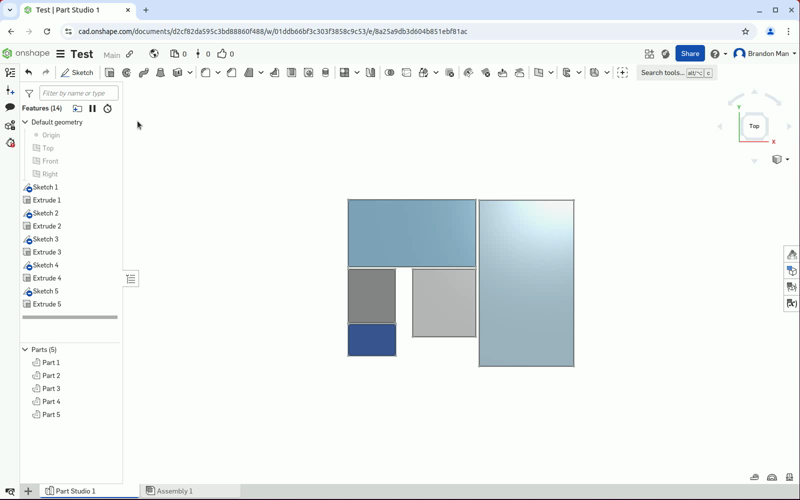
key(shift+7)
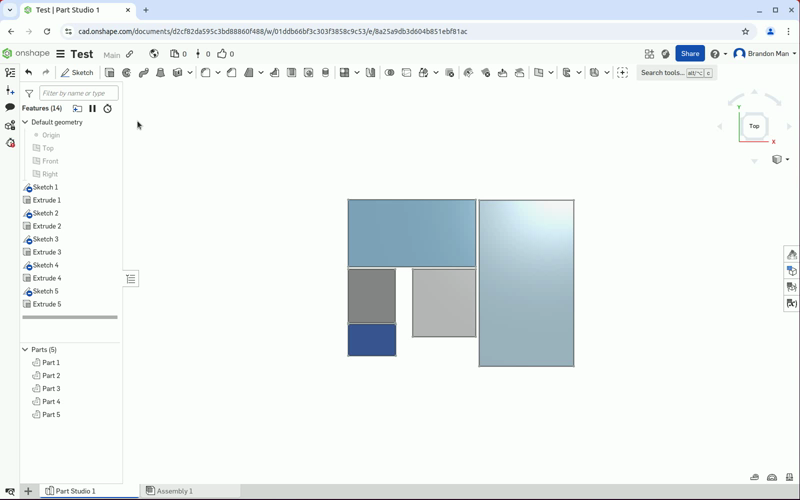
key(up, 3)
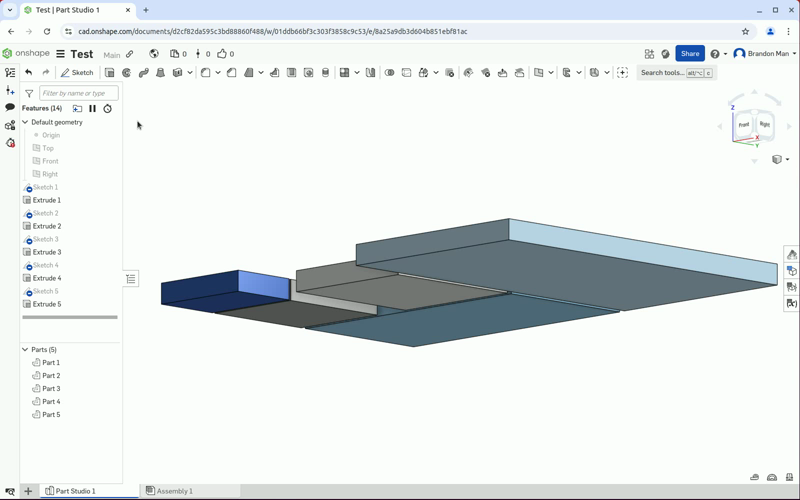
key(left, 3)
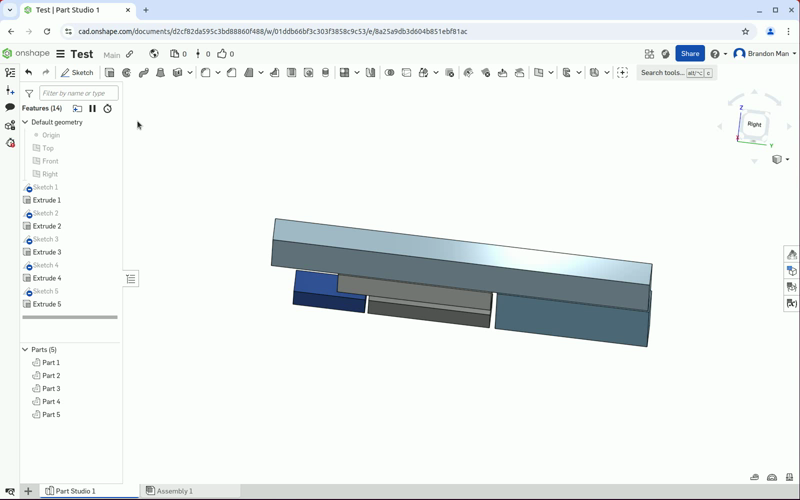
key(right, 3)
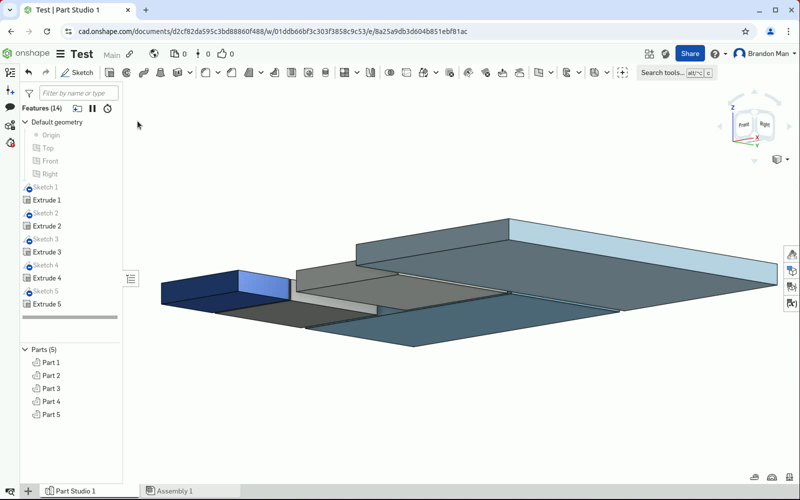
key(down, 3)
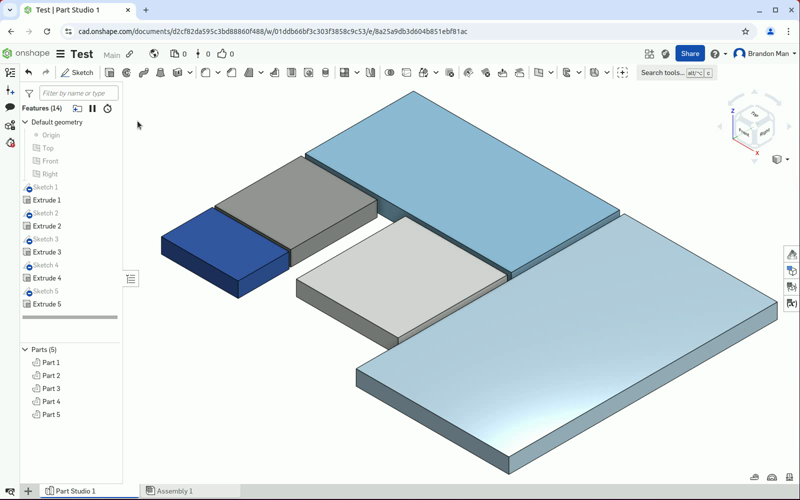
mouse_move(73, 189)
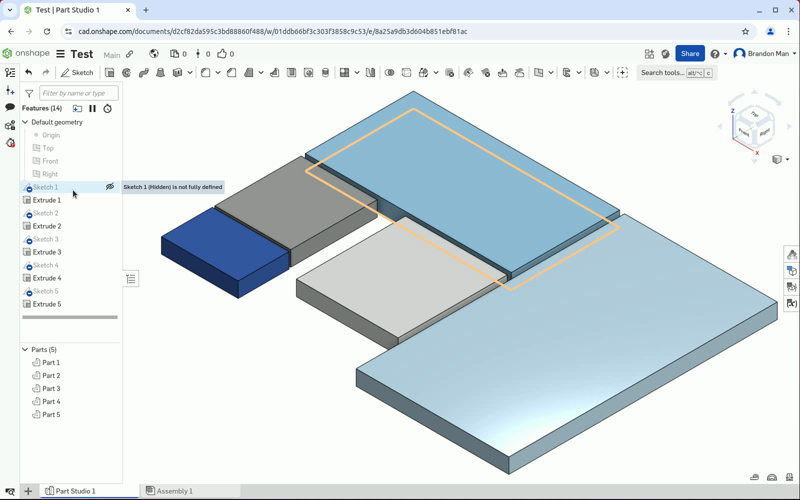
click(73, 189)